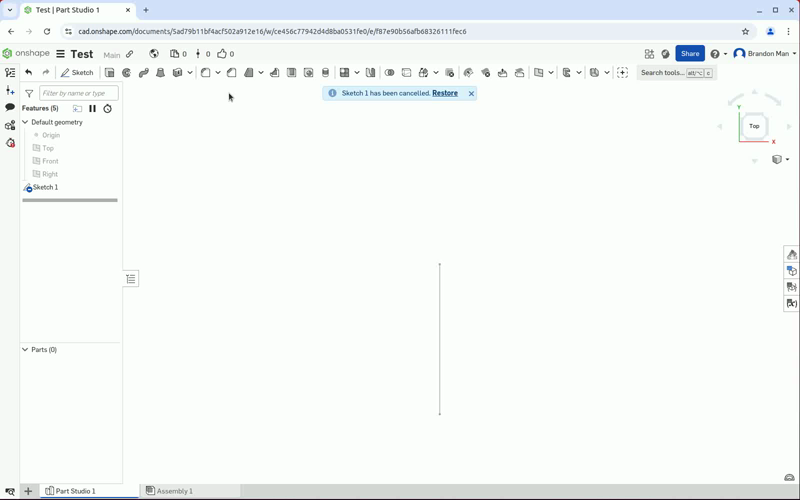
key(shift+h)
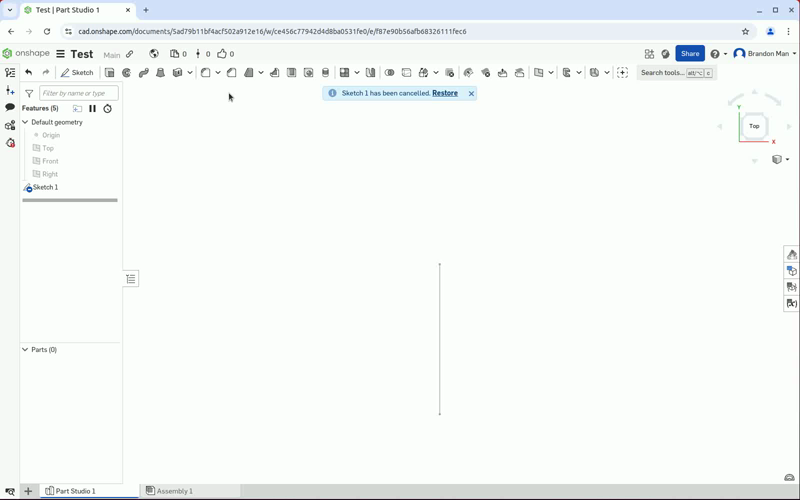
key(shift+s)
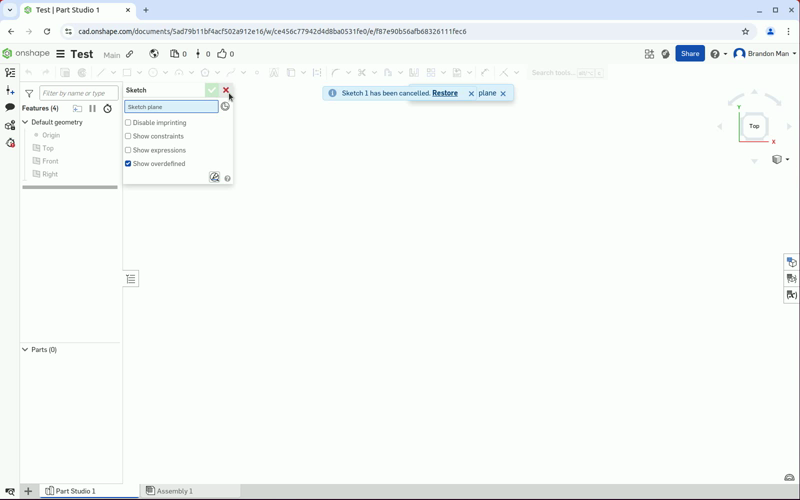
mouse_move(73, 150)
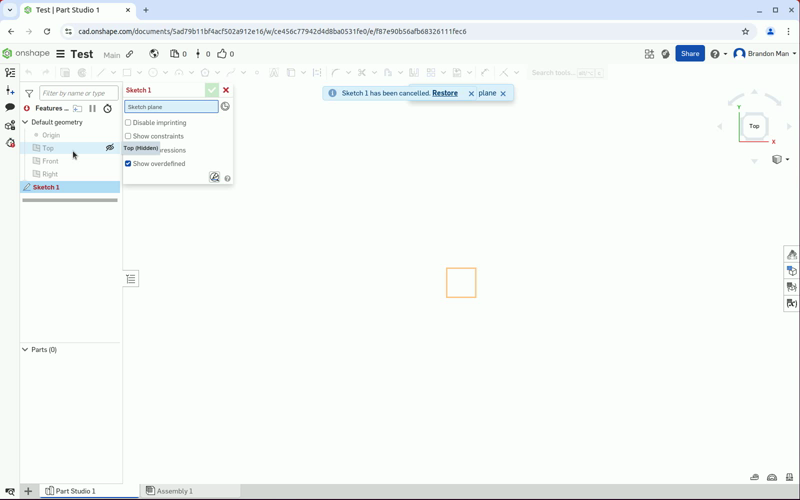
click(73, 150)
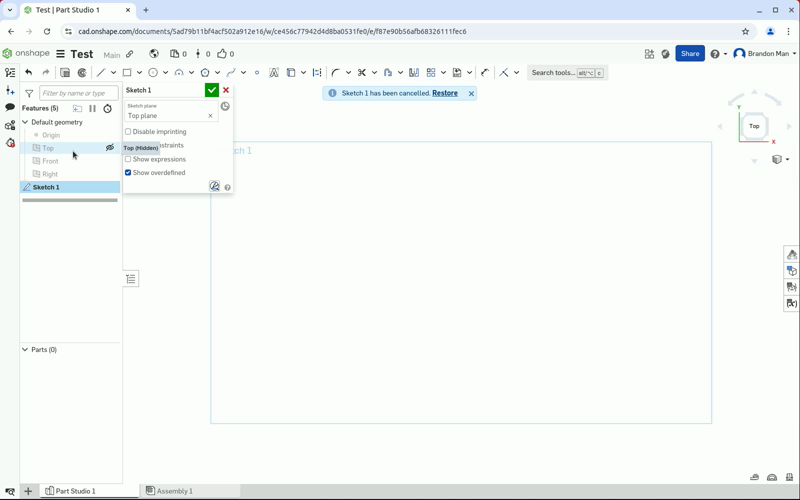
mouse_move(73, 352)
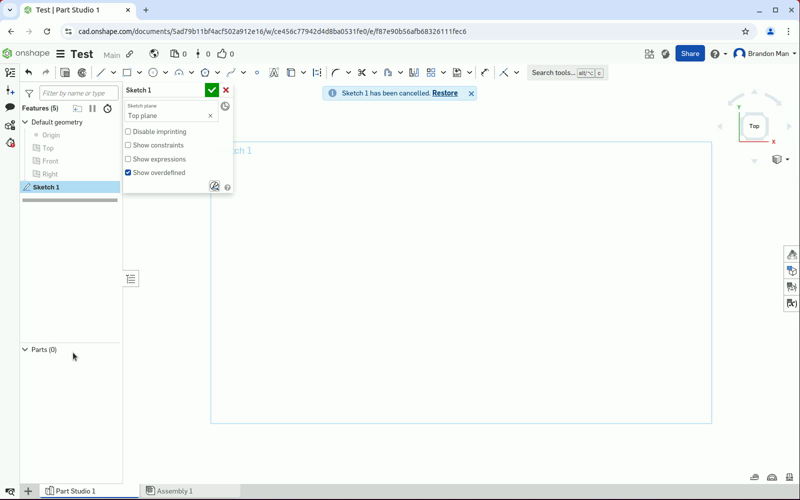
key(y)
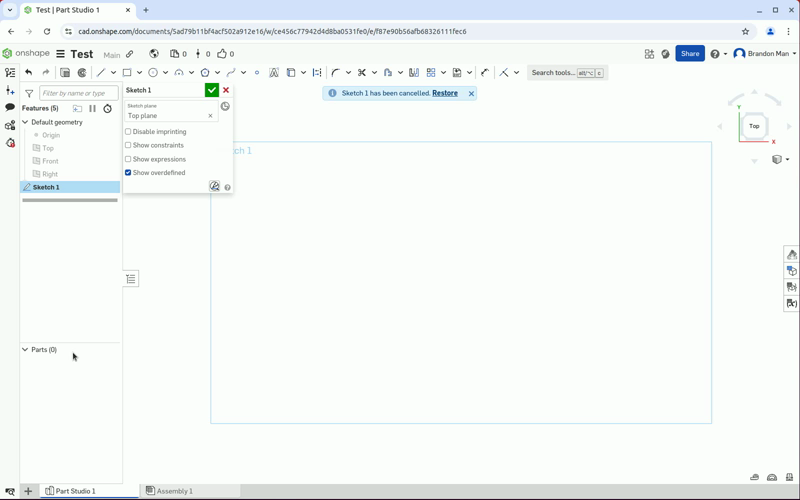
key(l)
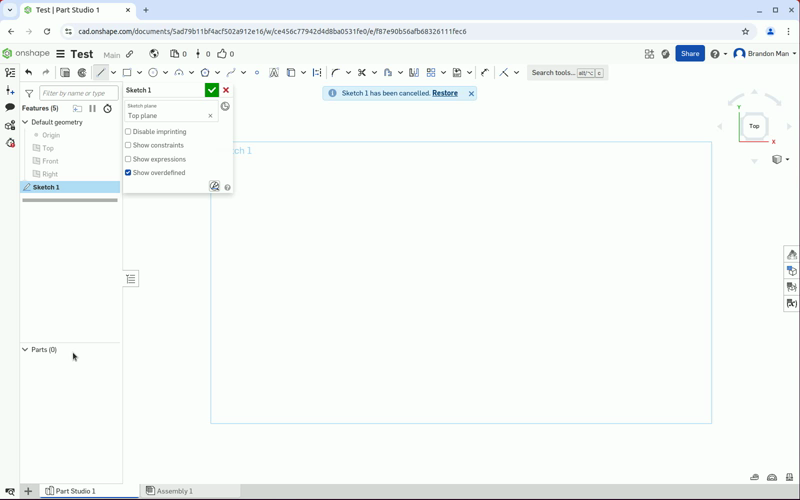
key_down(shift)
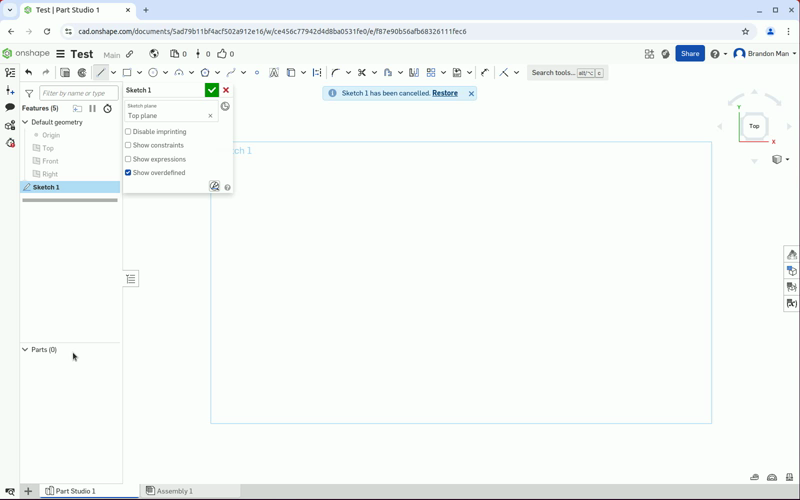
mouse_move(447, 373)
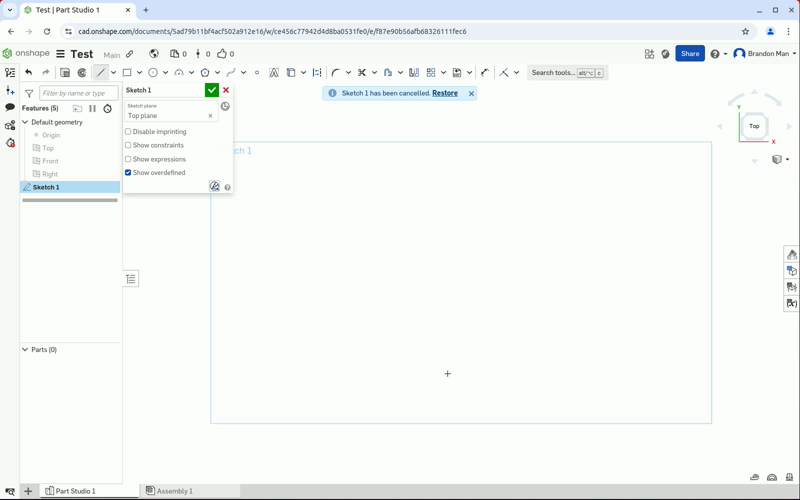
click(447, 373)
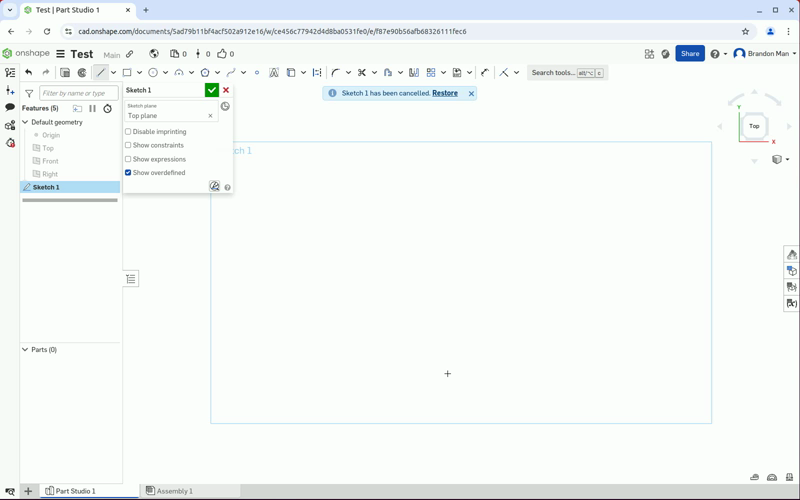
key_up(shift)
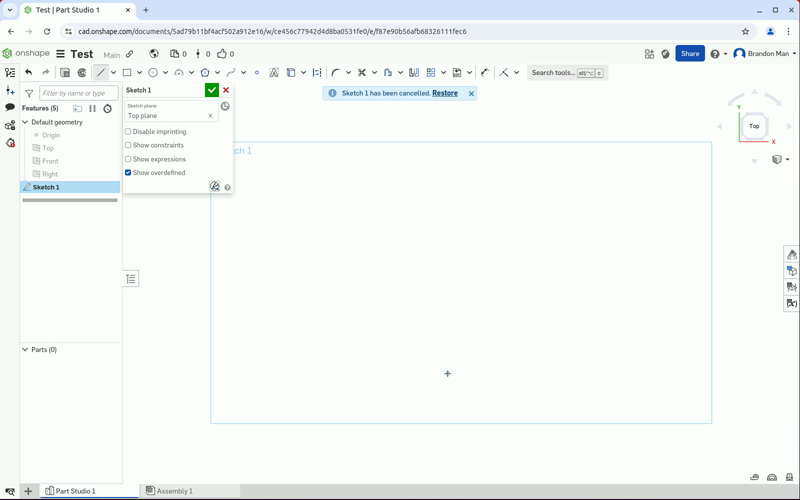
key_down(shift)
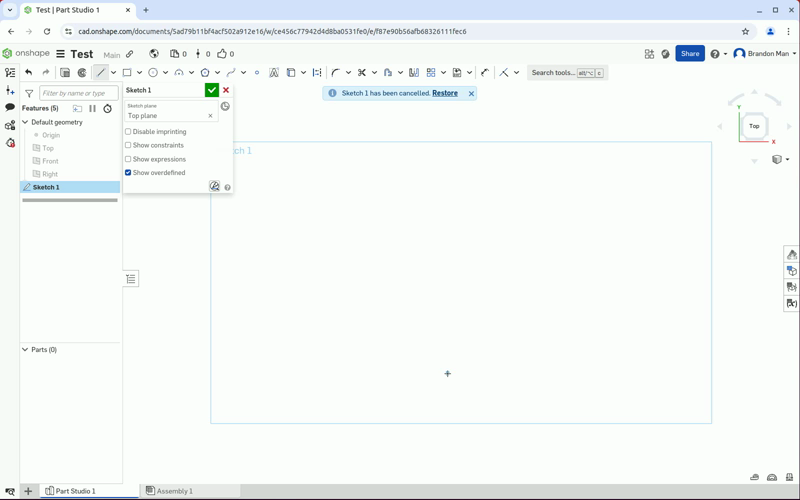
mouse_move(477, 373)
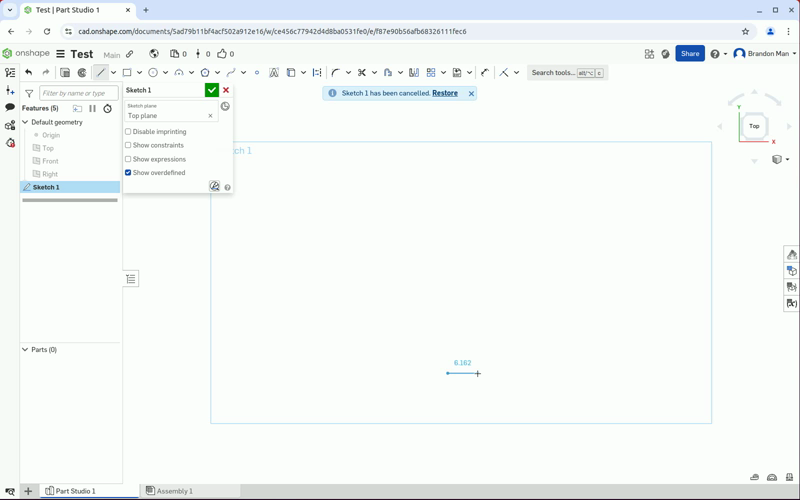
mouse_move(474, 373)
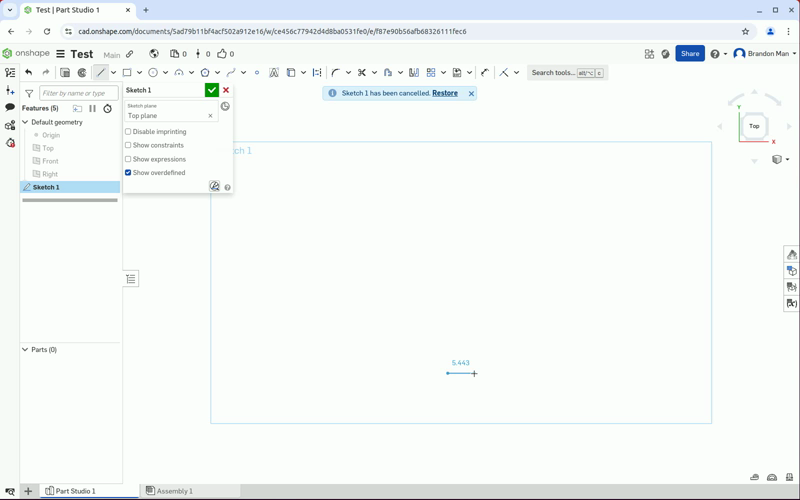
click(474, 373)
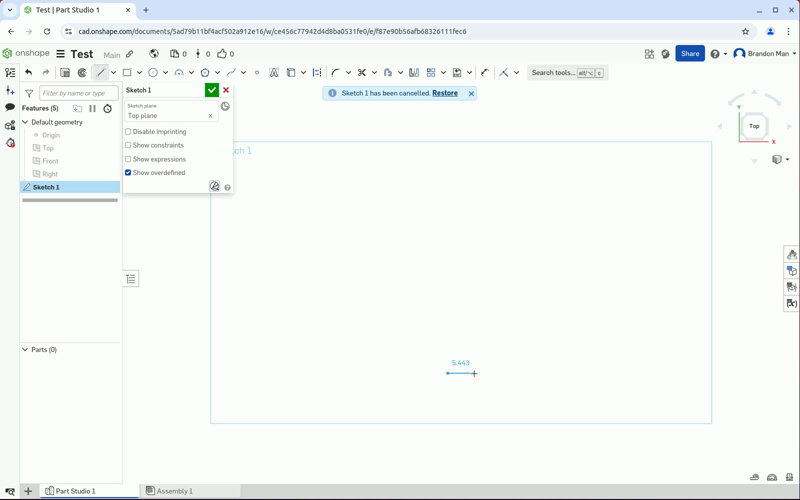
key_up(shift)
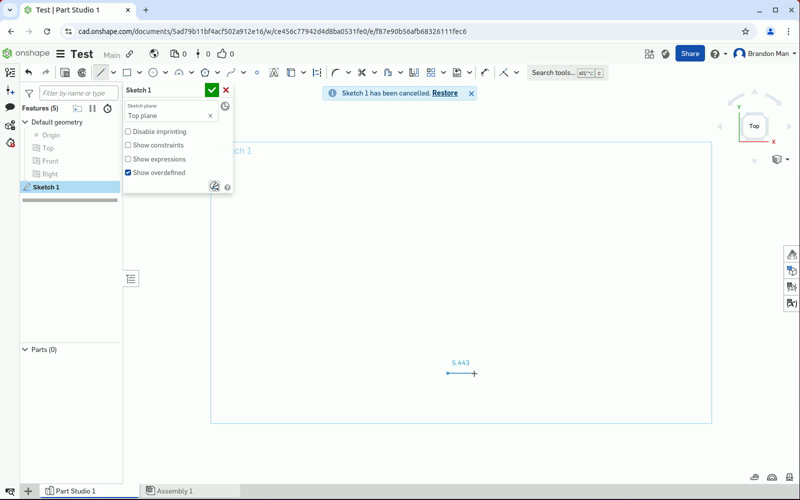
key_down(shift)
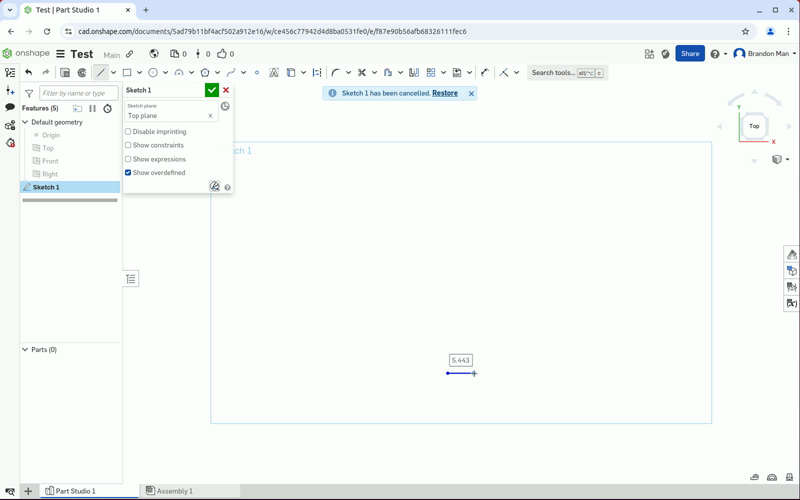
mouse_move(474, 194)
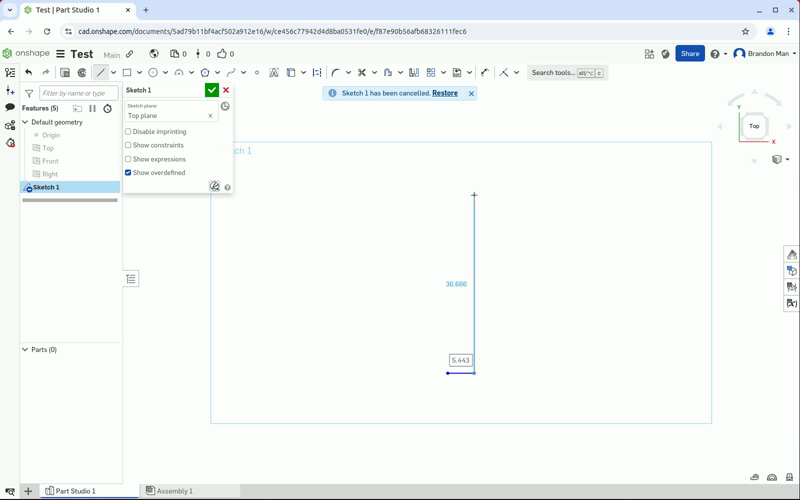
click(474, 194)
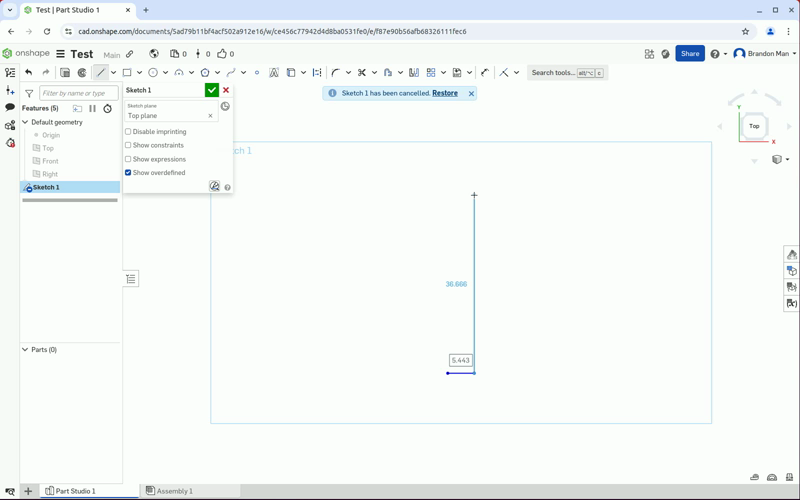
key_up(shift)
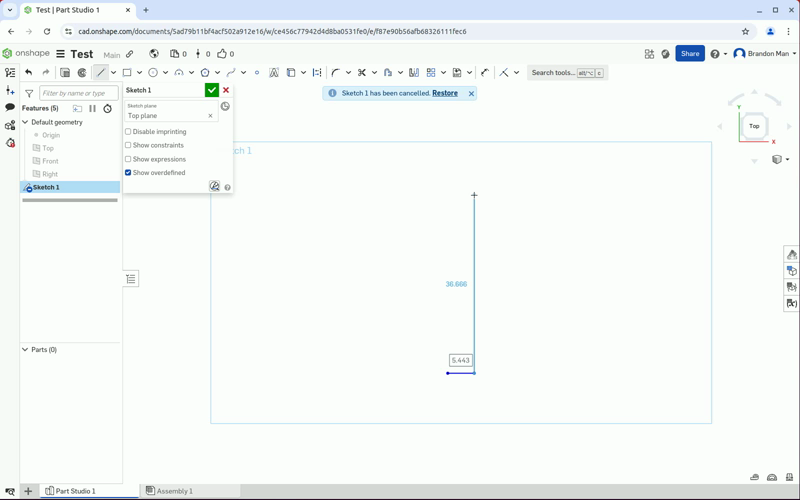
key_down(shift)
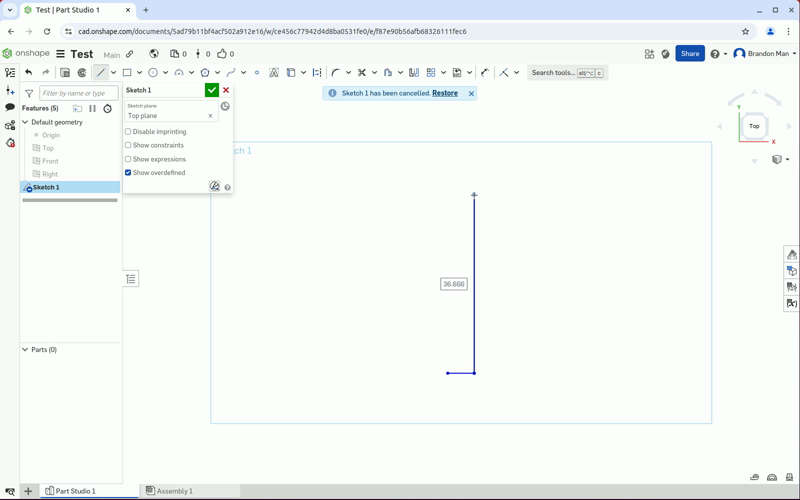
mouse_move(504, 194)
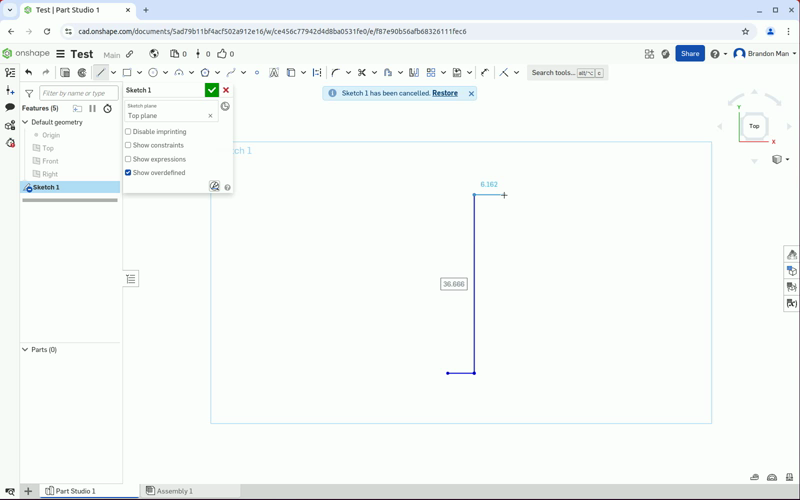
mouse_move(447, 194)
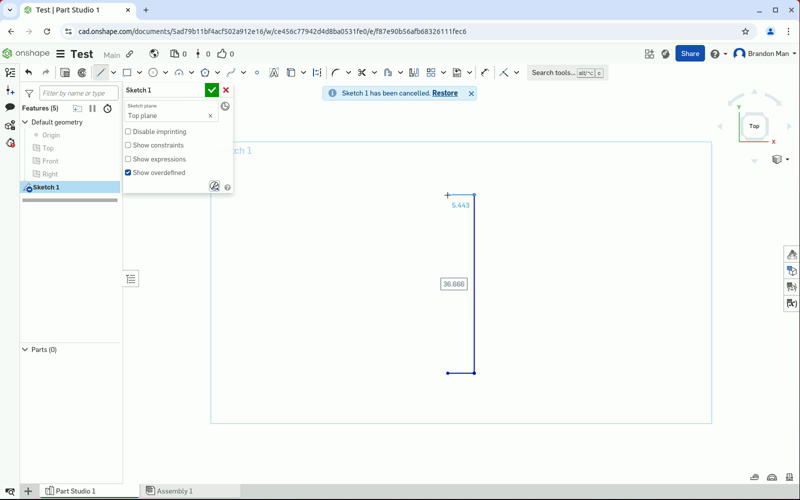
click(447, 194)
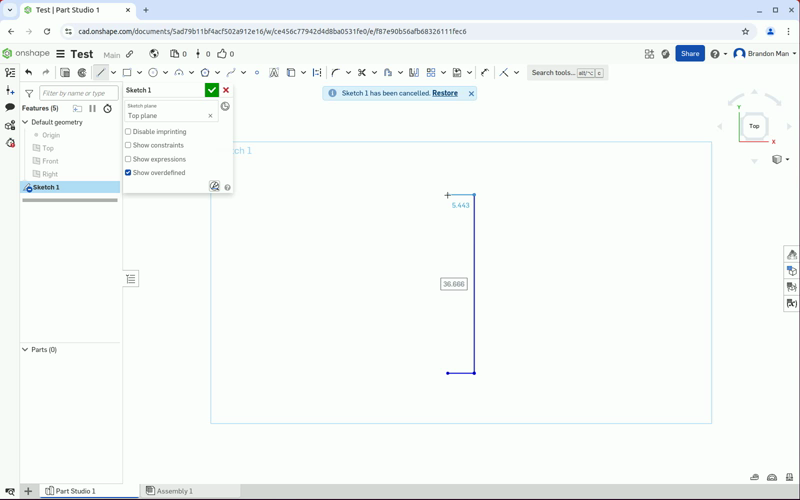
key_up(shift)
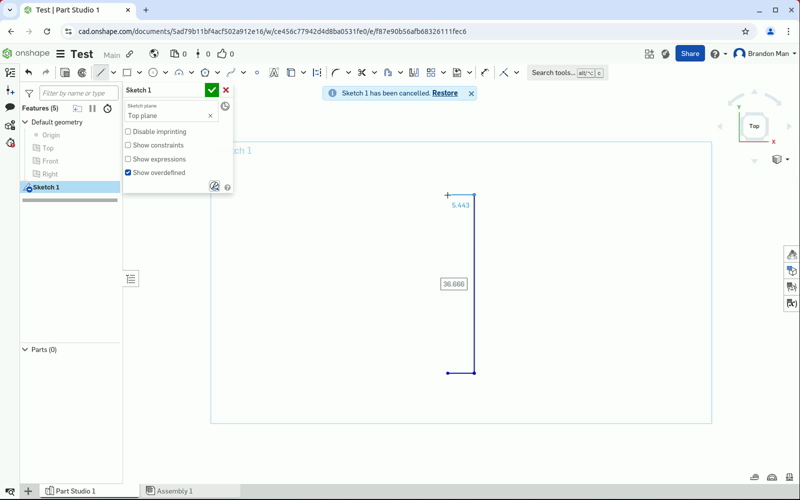
key_down(shift)
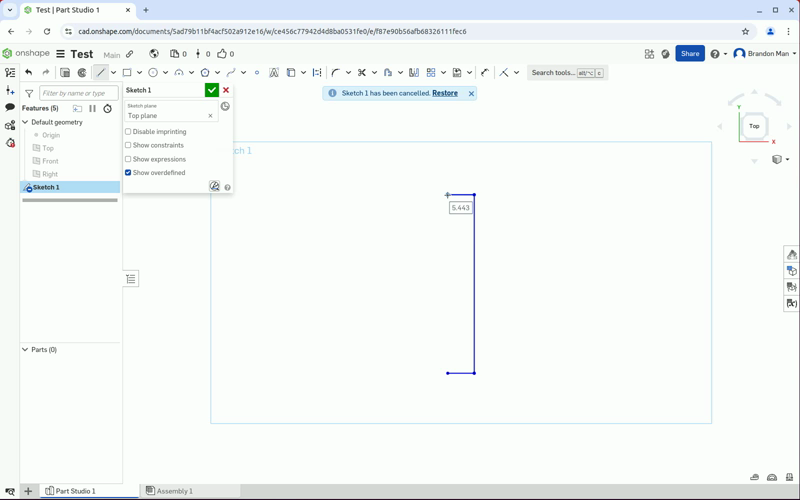
mouse_move(447, 373)
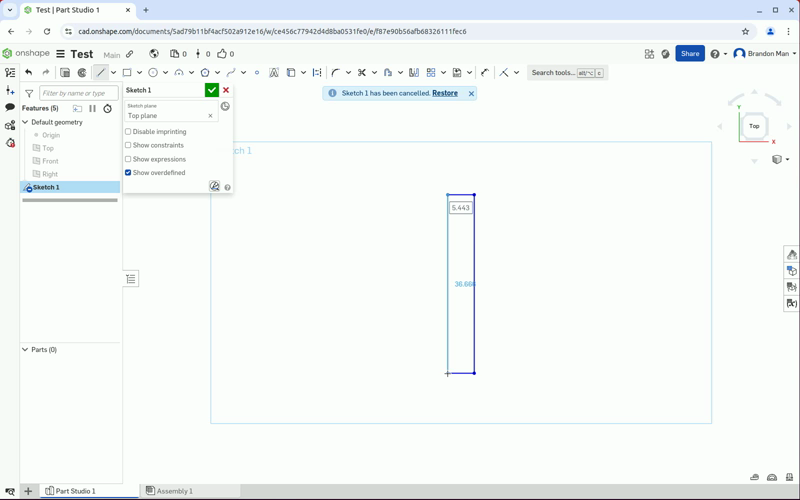
key_up(shift)
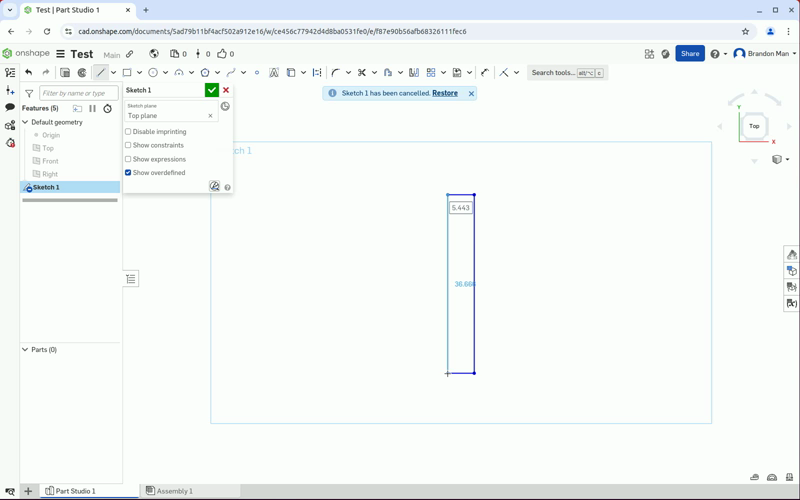
click(447, 373)
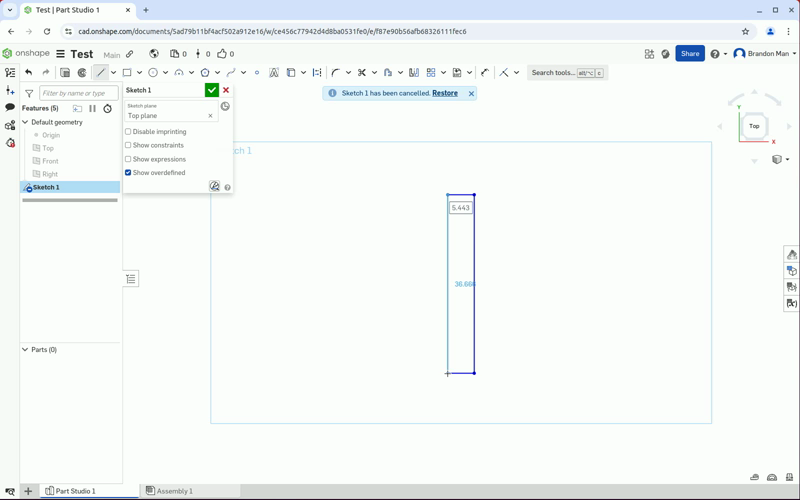
key(esc)
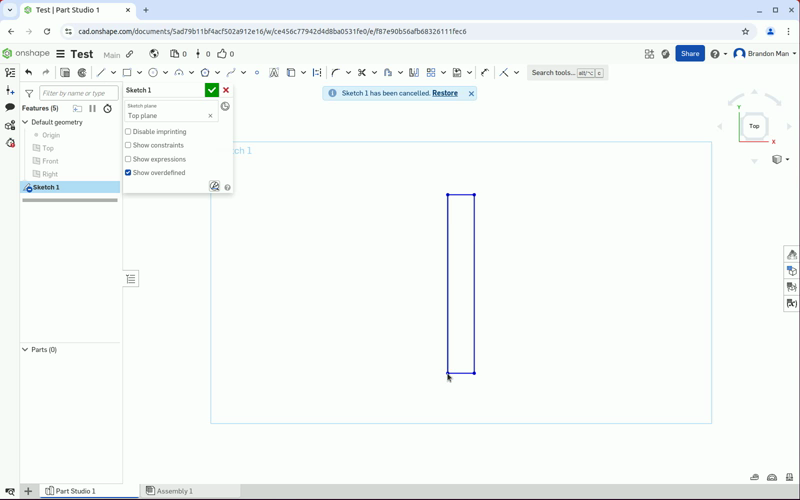
key(l)
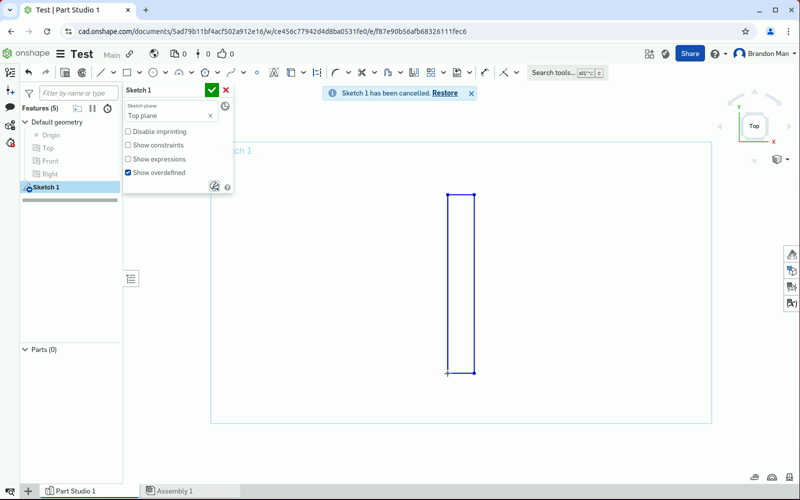
key_down(shift)
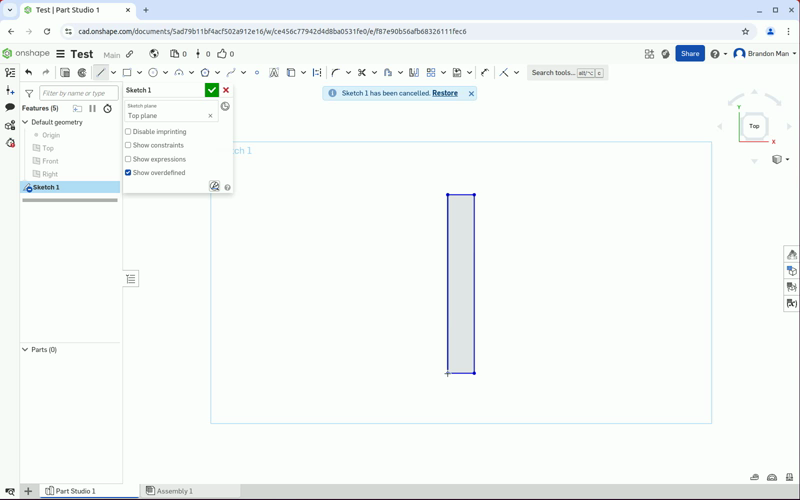
mouse_move(455, 294)
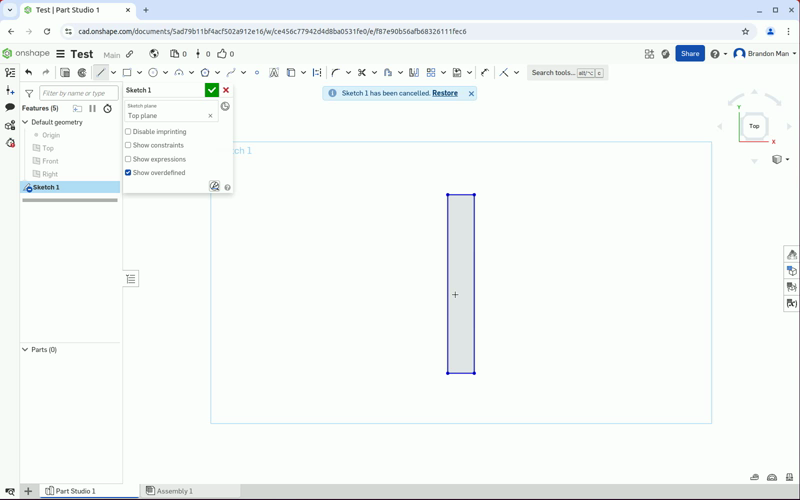
click(455, 294)
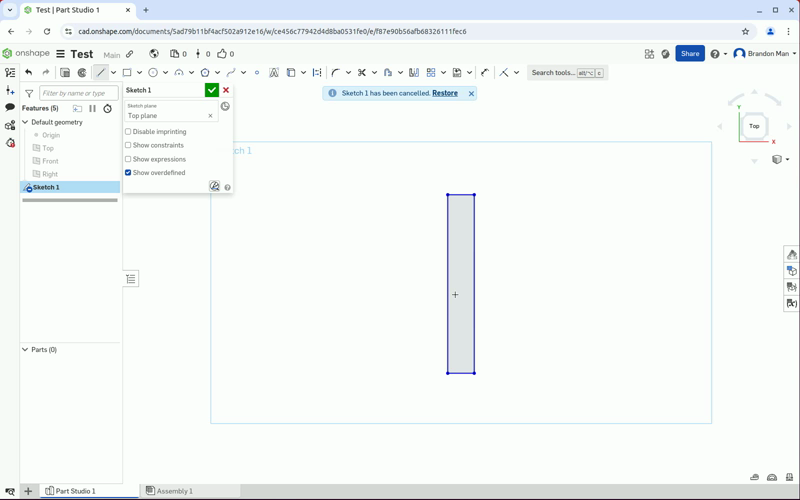
key_up(shift)
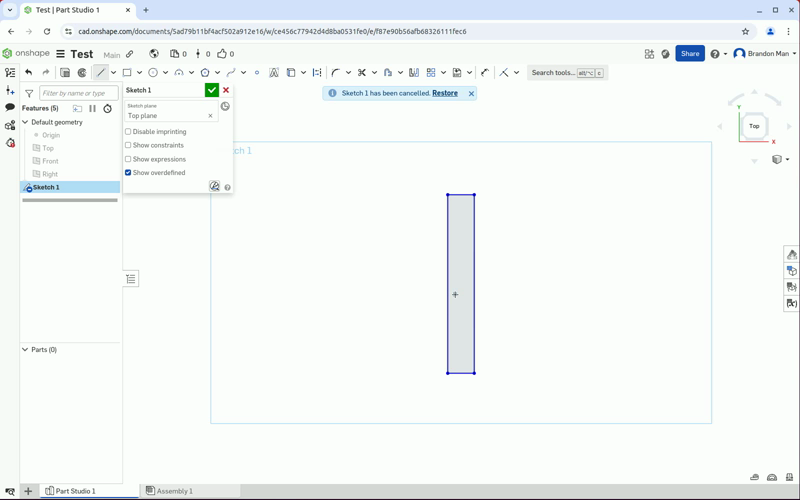
key_down(shift)
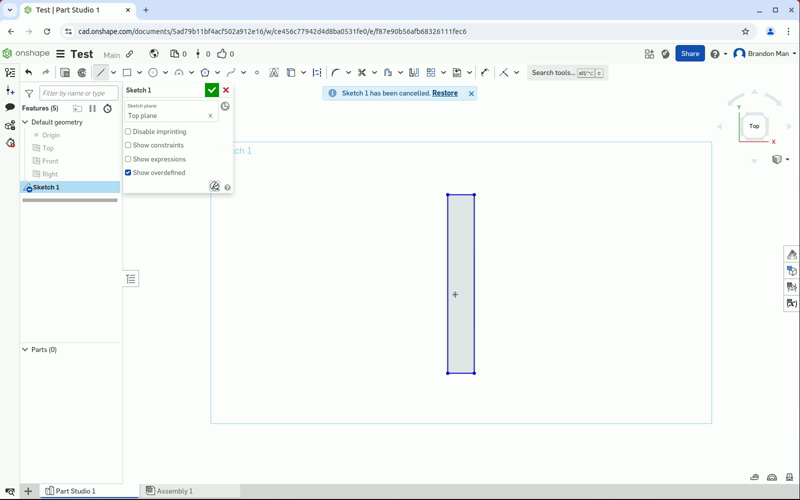
mouse_move(485, 294)
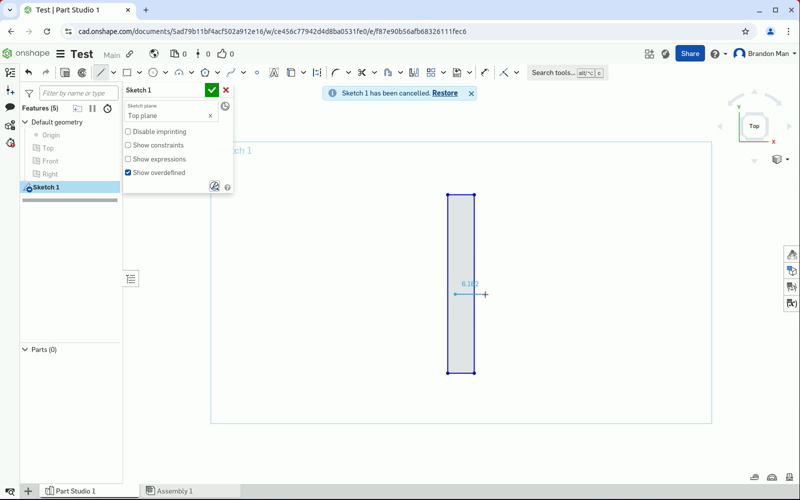
mouse_move(466, 294)
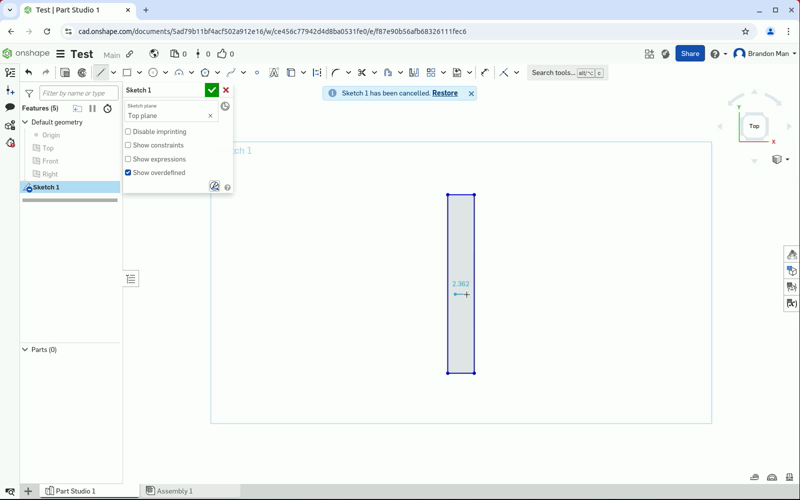
click(466, 294)
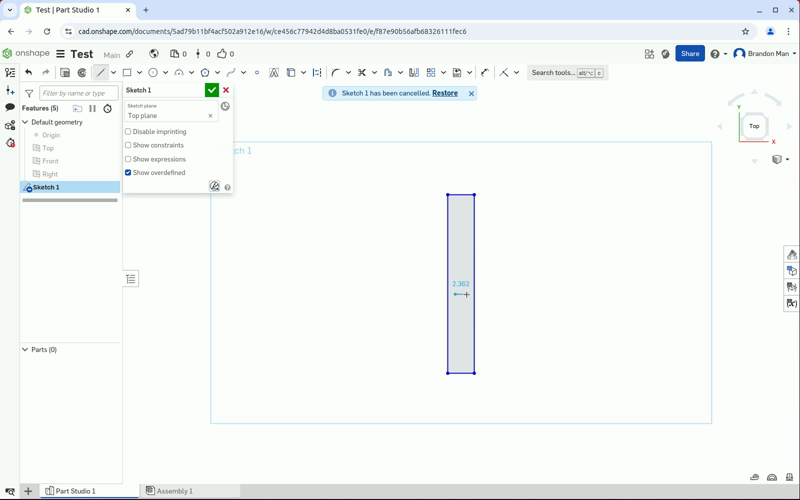
key_up(shift)
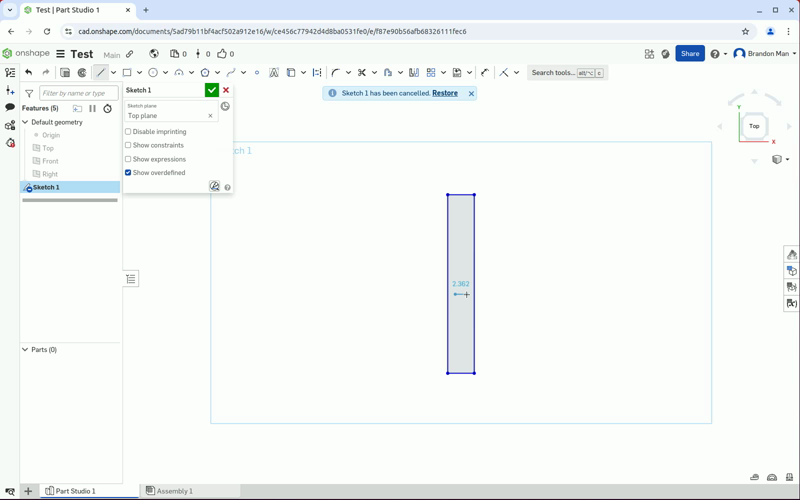
key_down(shift)
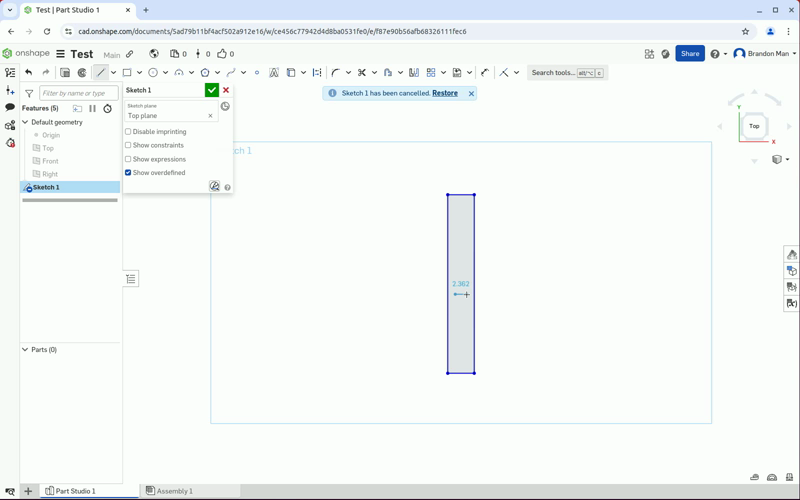
mouse_move(496, 294)
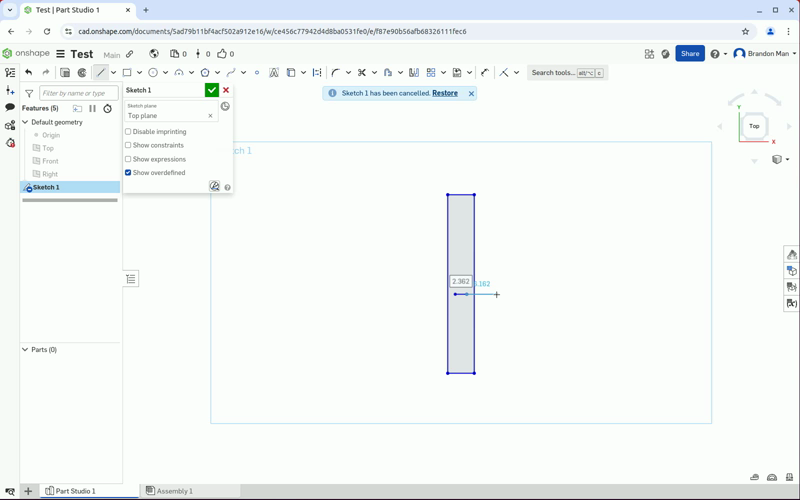
mouse_move(466, 273)
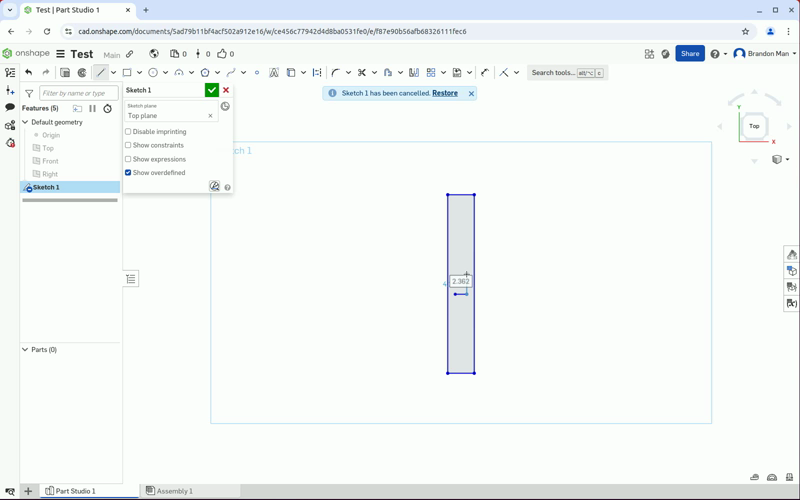
click(466, 273)
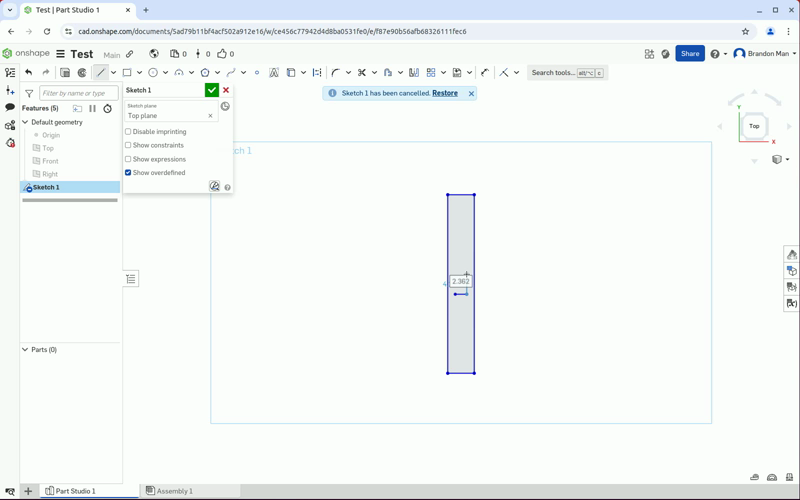
key_up(shift)
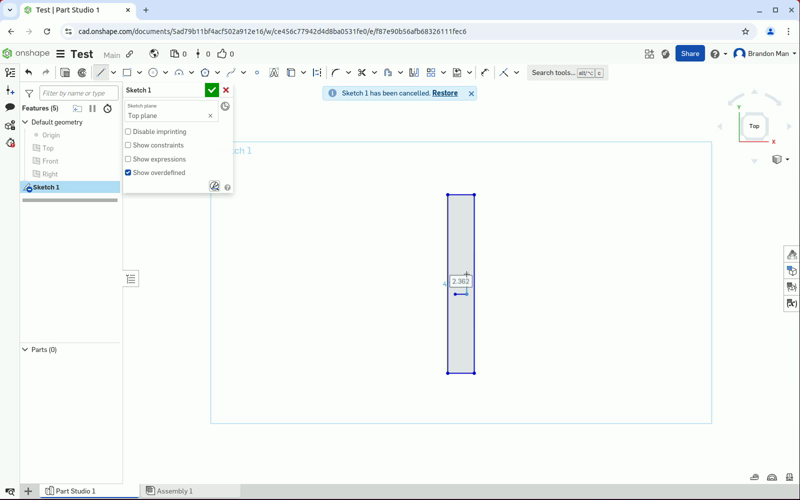
key_down(shift)
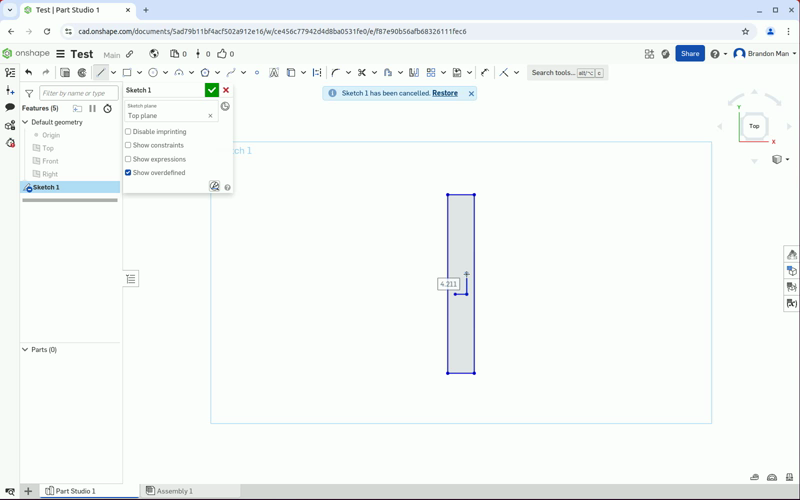
mouse_move(496, 273)
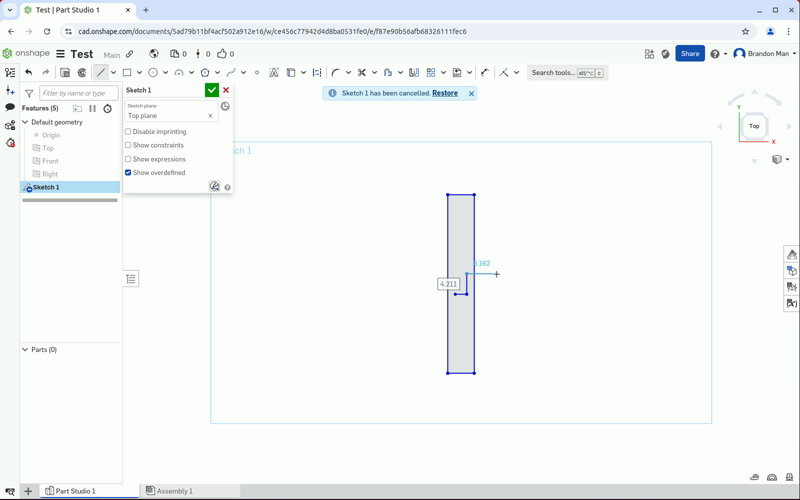
mouse_move(455, 273)
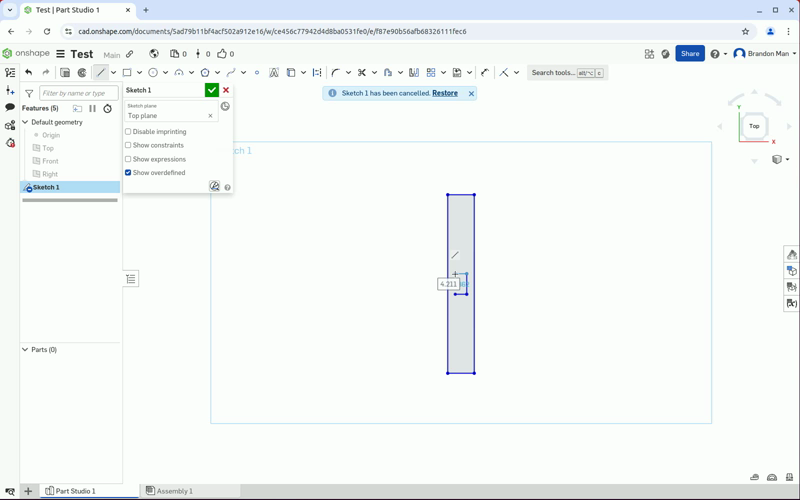
click(455, 273)
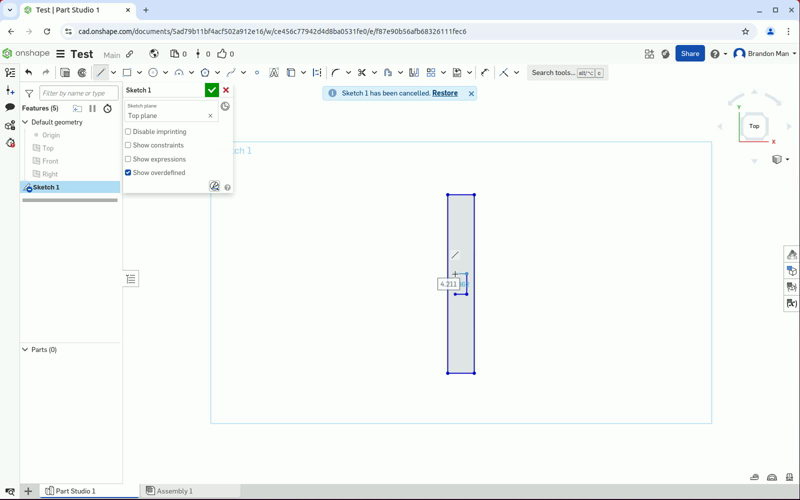
key_up(shift)
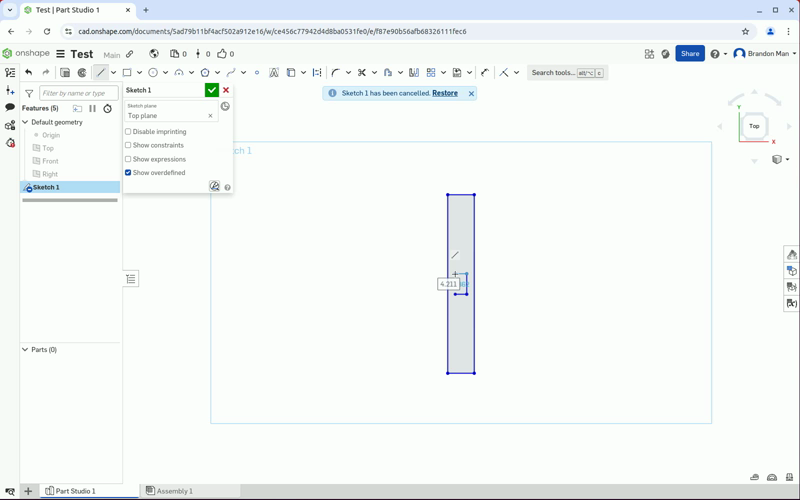
mouse_move(485, 273)
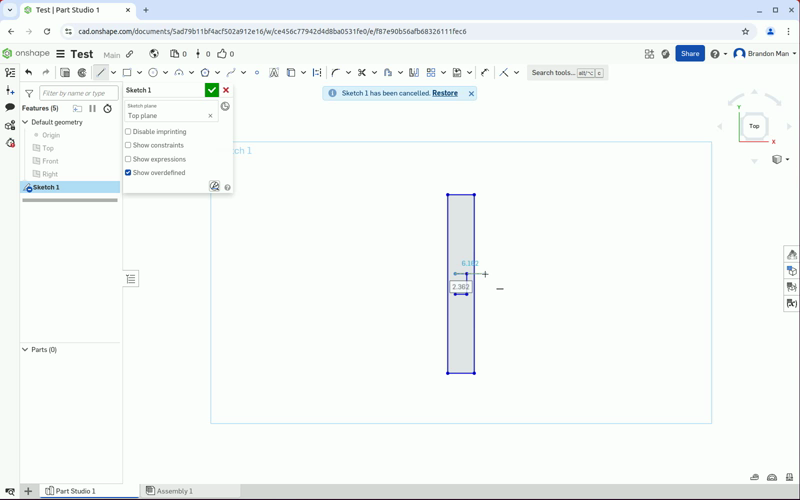
key_down(shift)
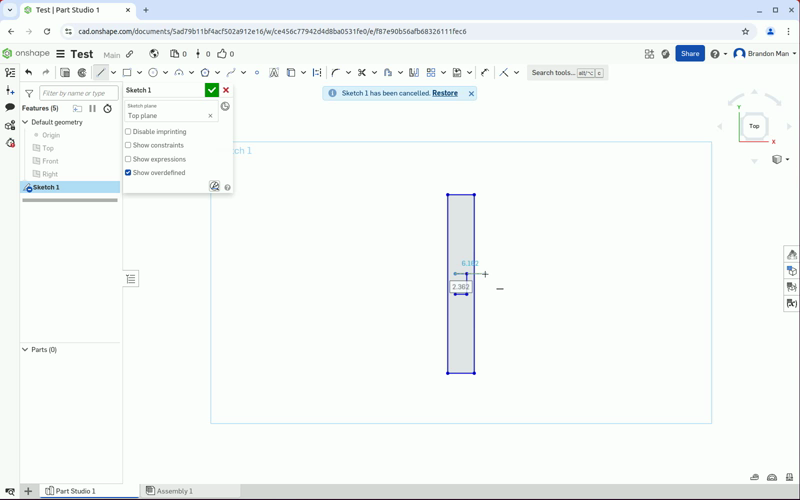
mouse_move(455, 294)
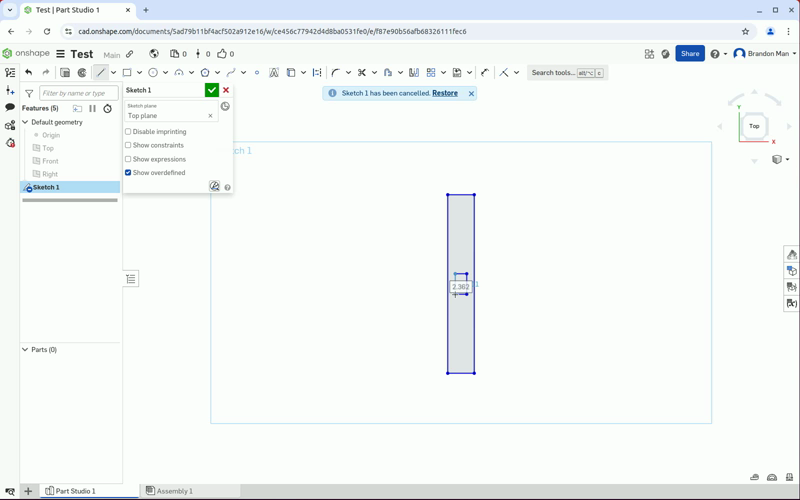
key_up(shift)
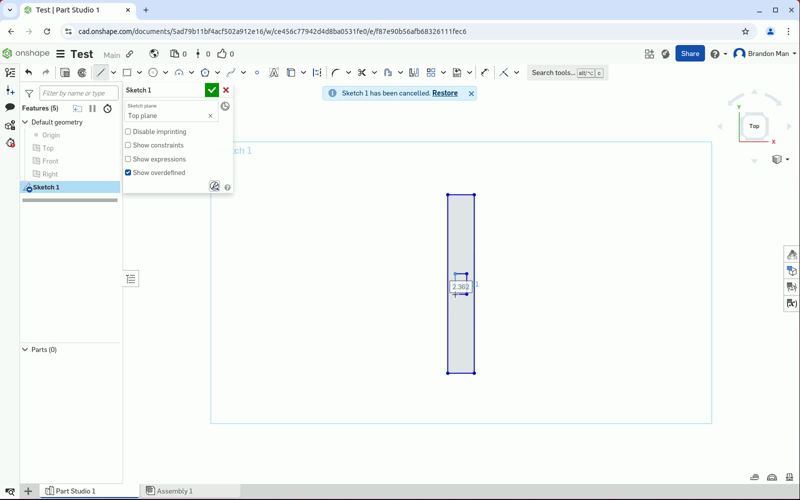
click(455, 294)
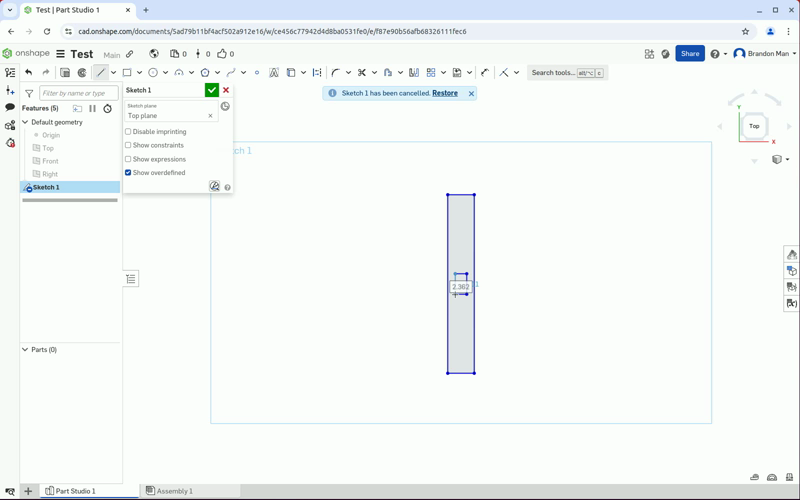
key(esc)
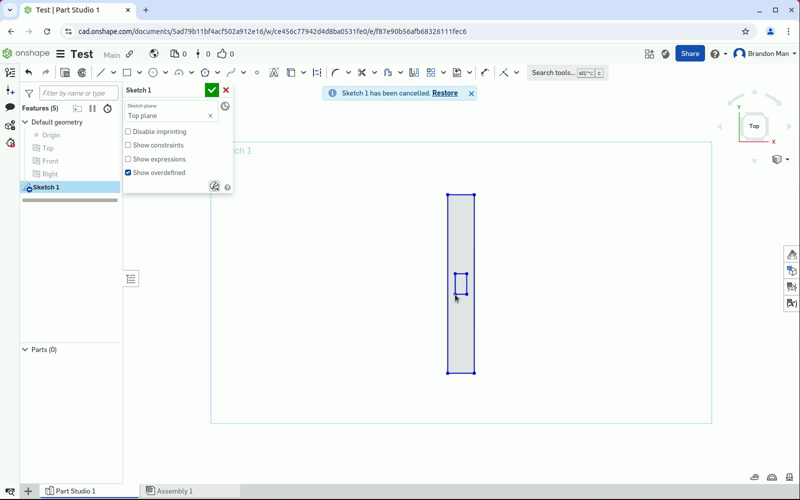
mouse_move(462, 225)
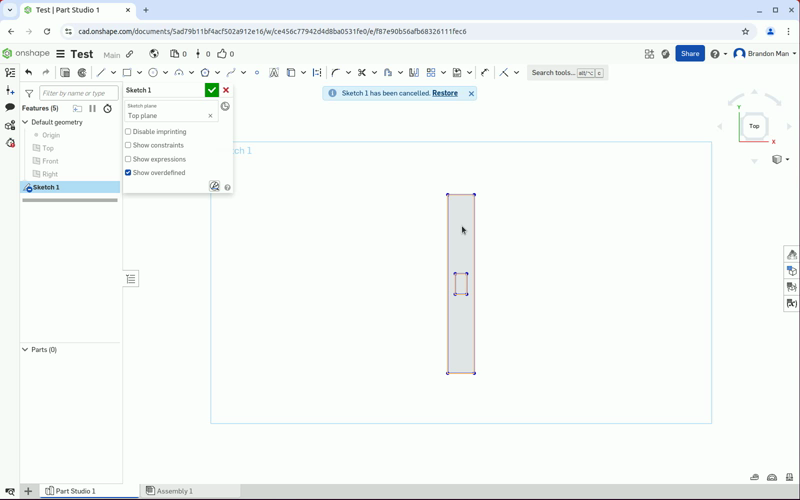
click(462, 225)
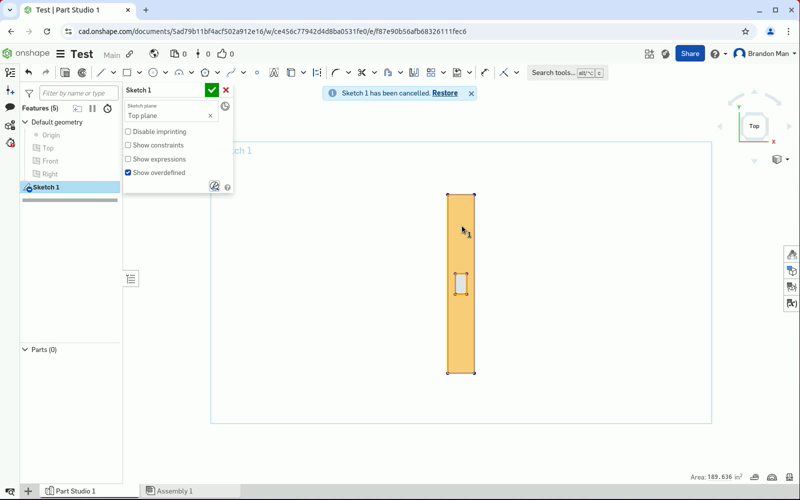
mouse_move(73, 352)
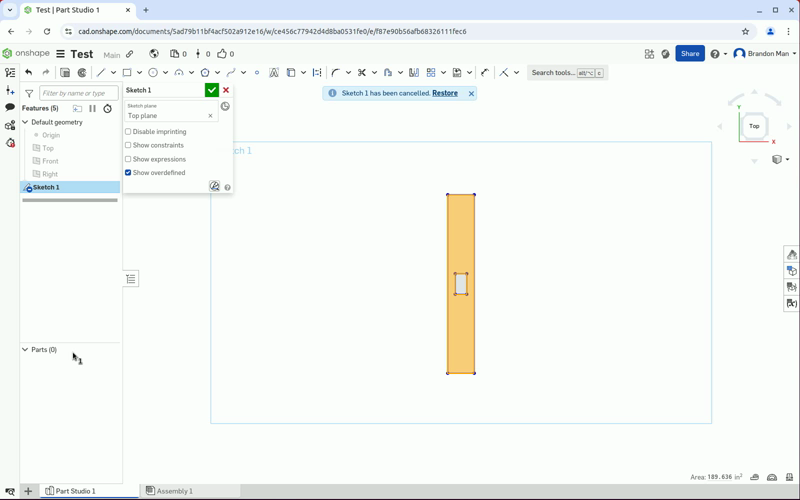
key(shift+y)
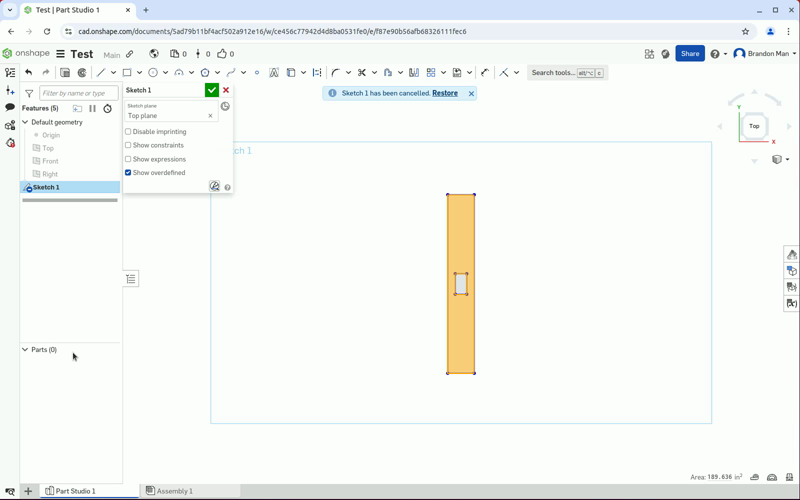
key(shift+e)
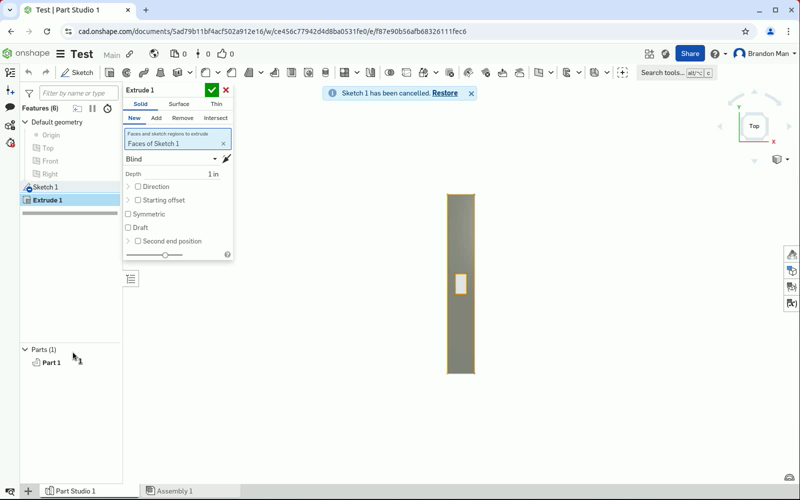
mouse_move(143, 106)
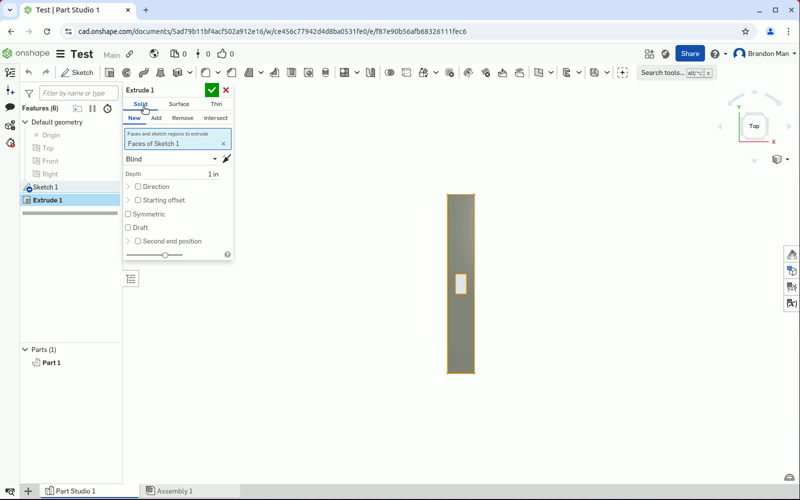
click(143, 106)
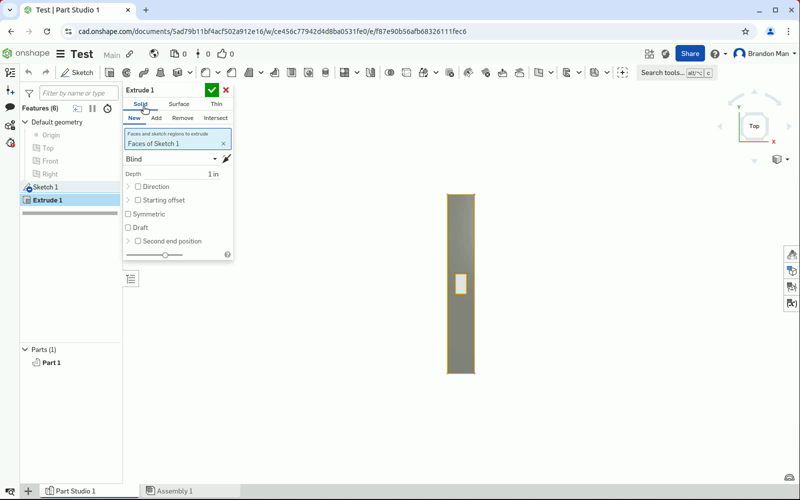
mouse_move(137, 120)
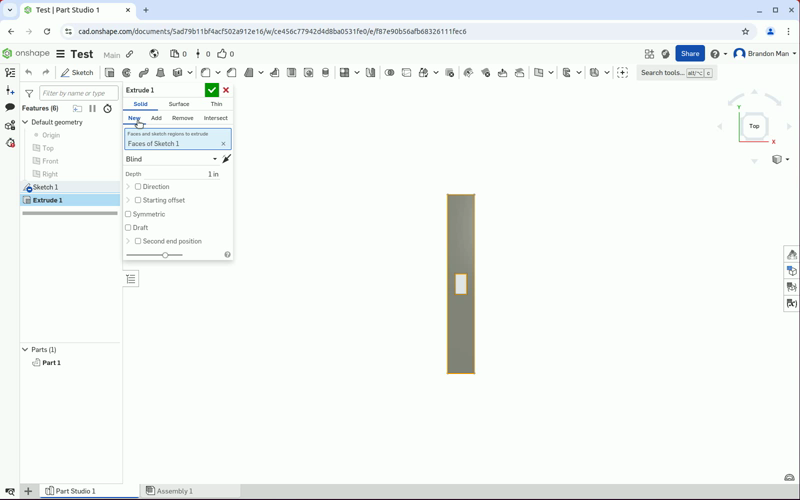
click(137, 120)
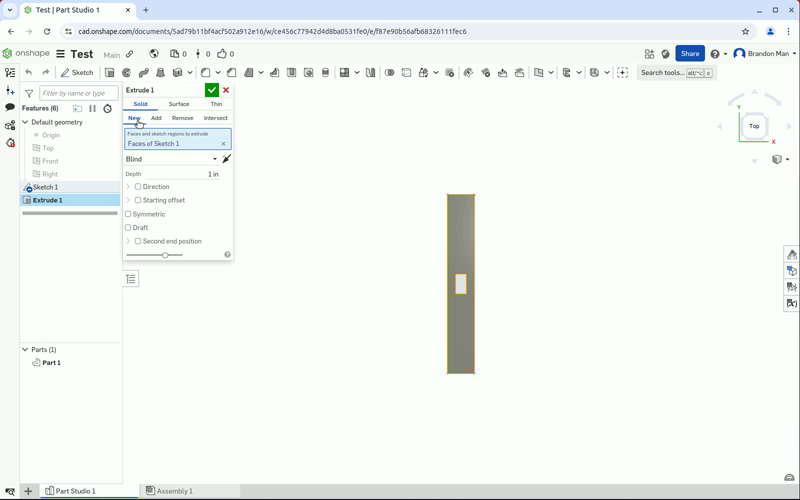
key(tab, 4)
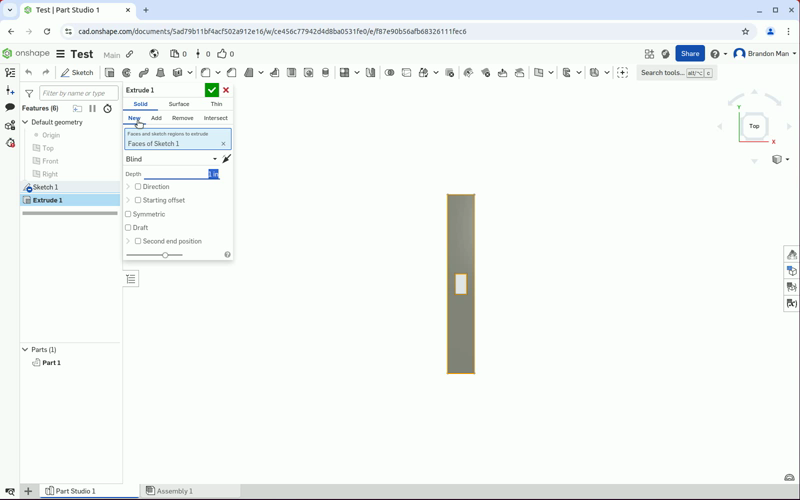
text(-7.703)
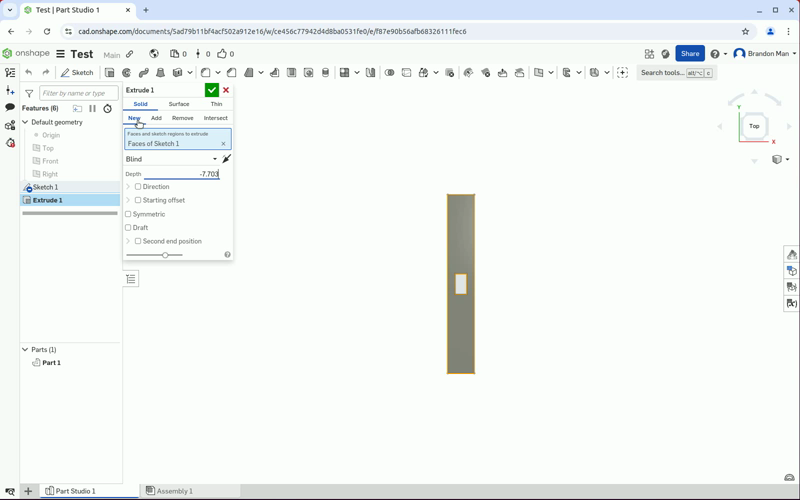
key(enter)
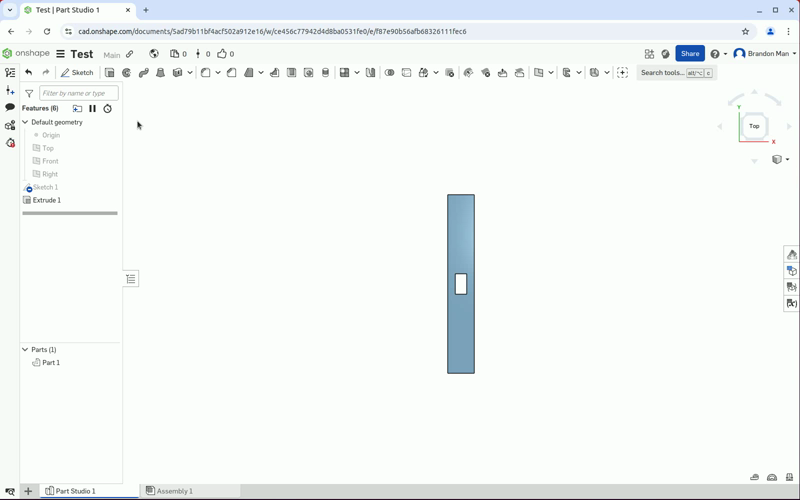
key(shift+h)
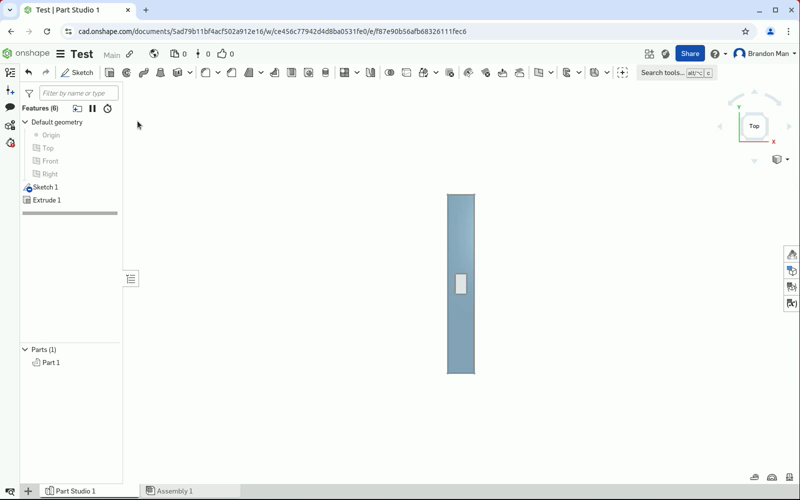
key(shift+h)
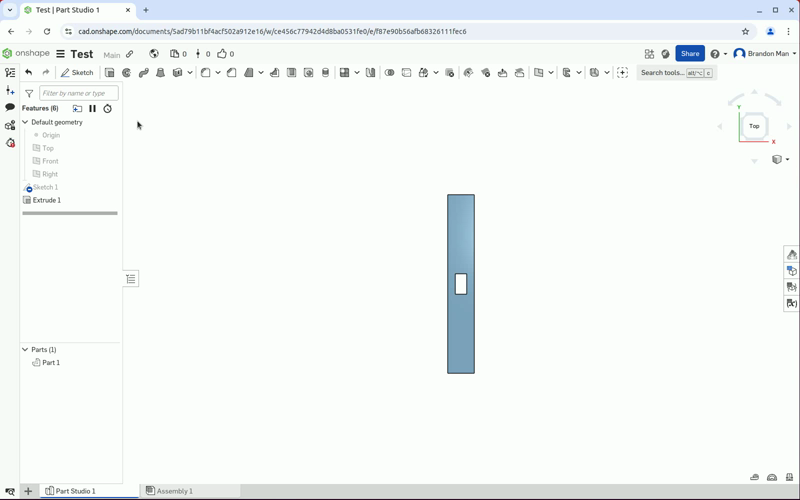
mouse_move(73, 189)
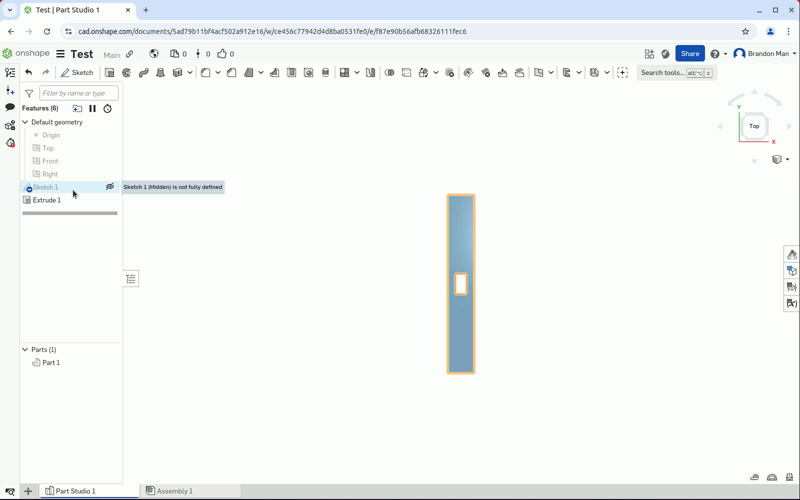
click(73, 189)
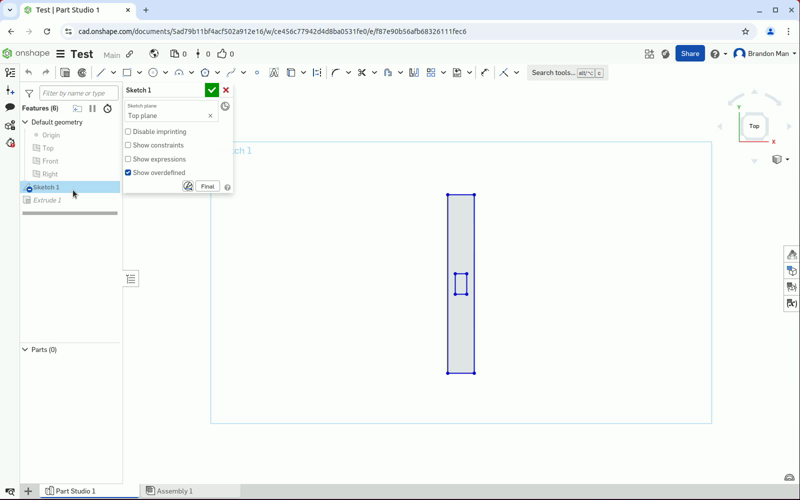
mouse_move(229, 92)
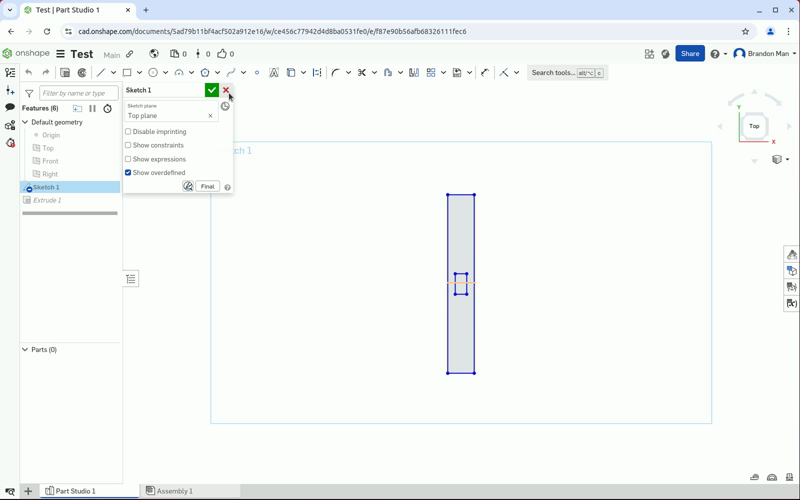
click(229, 92)
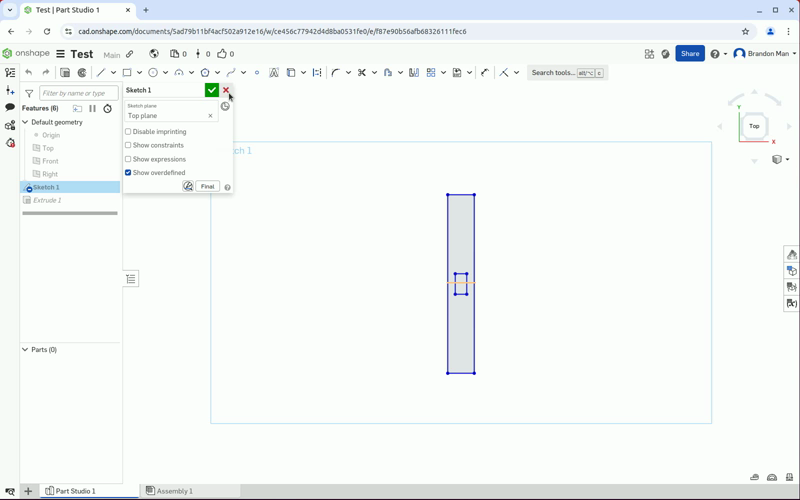
key(shift+s)
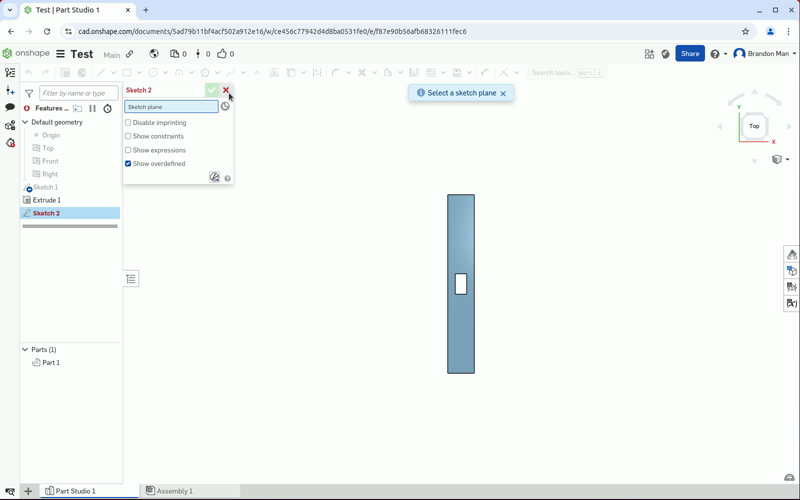
mouse_move(73, 150)
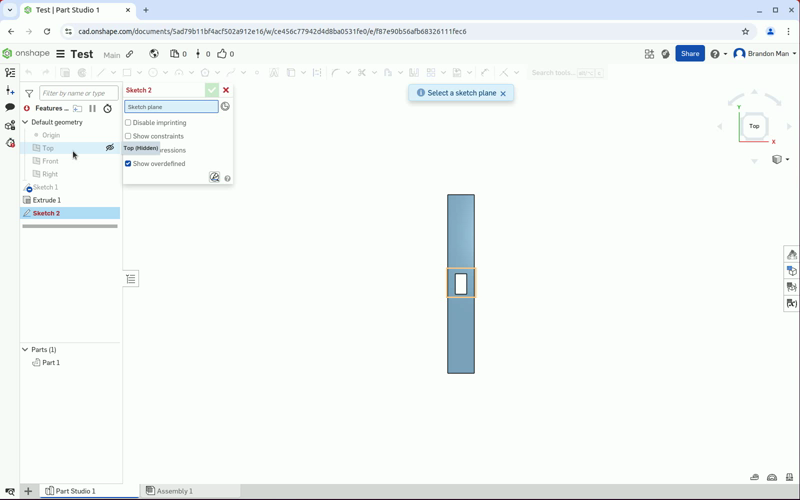
click(73, 150)
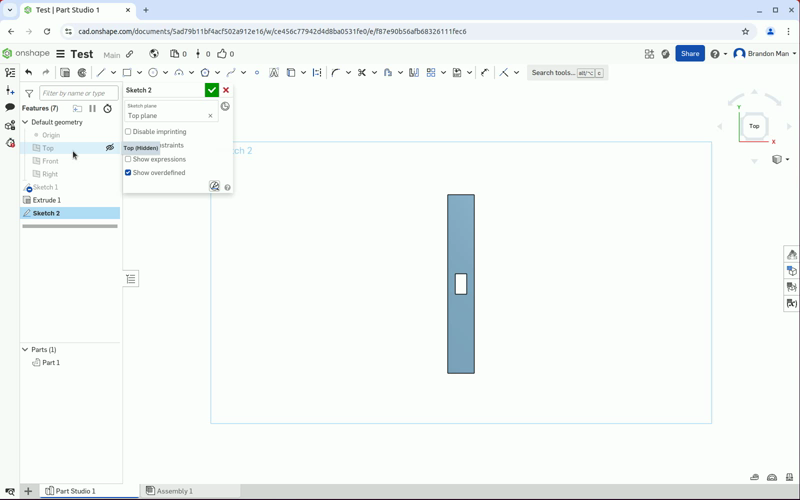
mouse_move(73, 352)
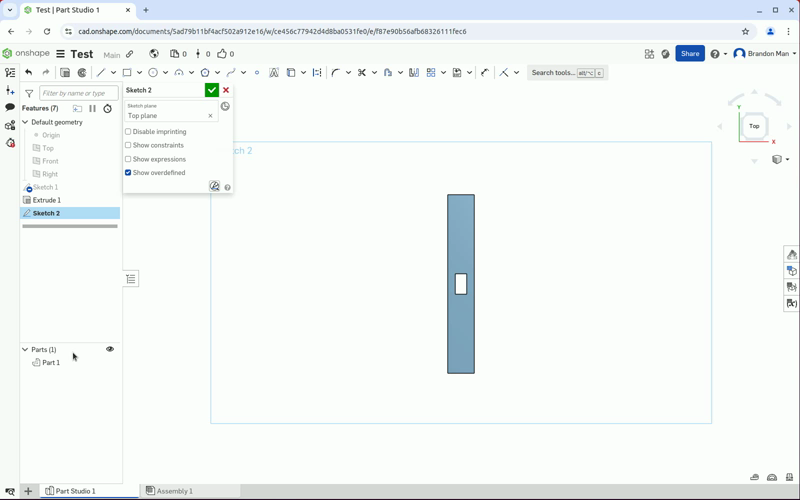
key(y)
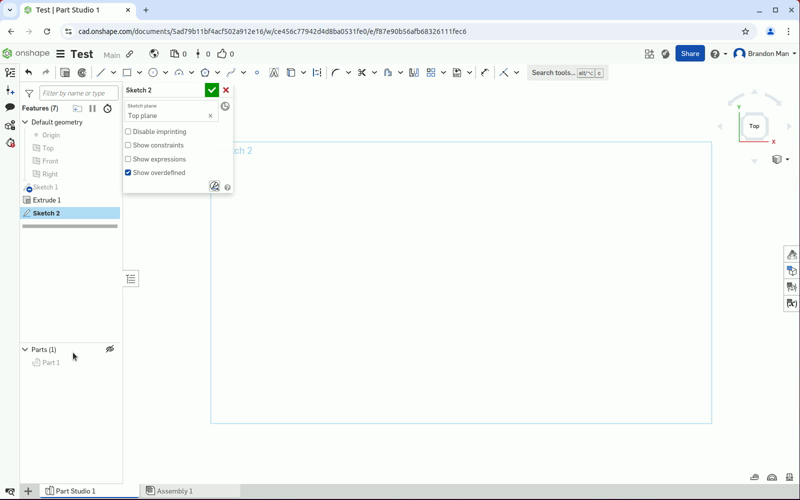
key(l)
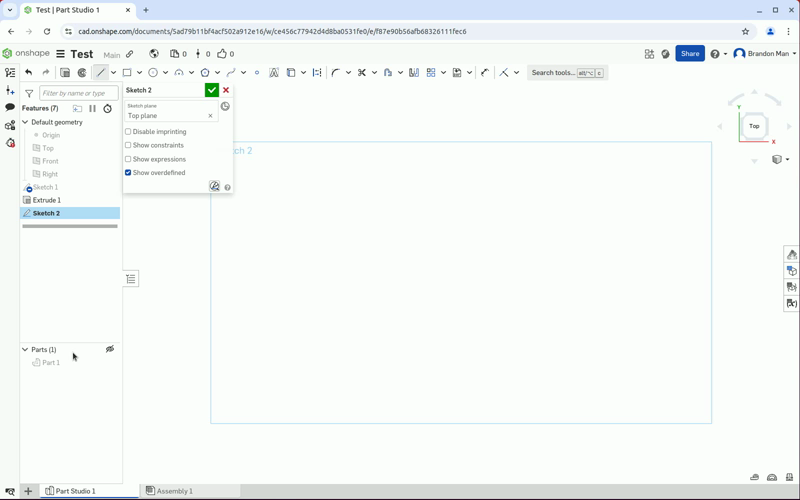
key_down(shift)
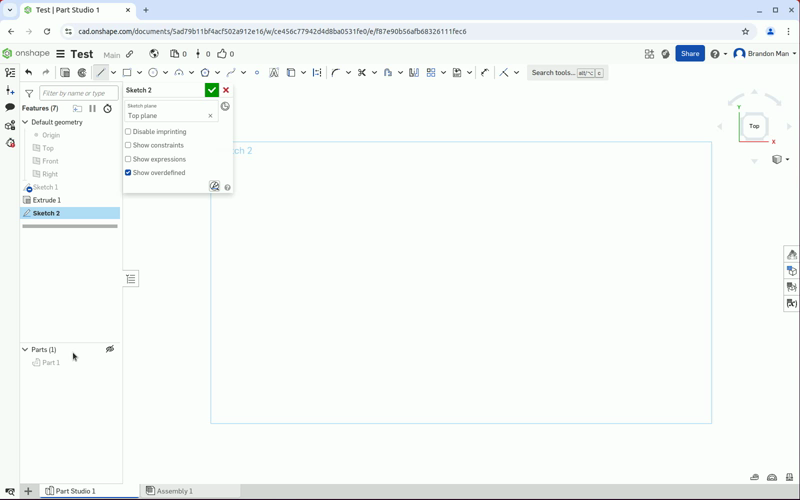
mouse_move(454, 293)
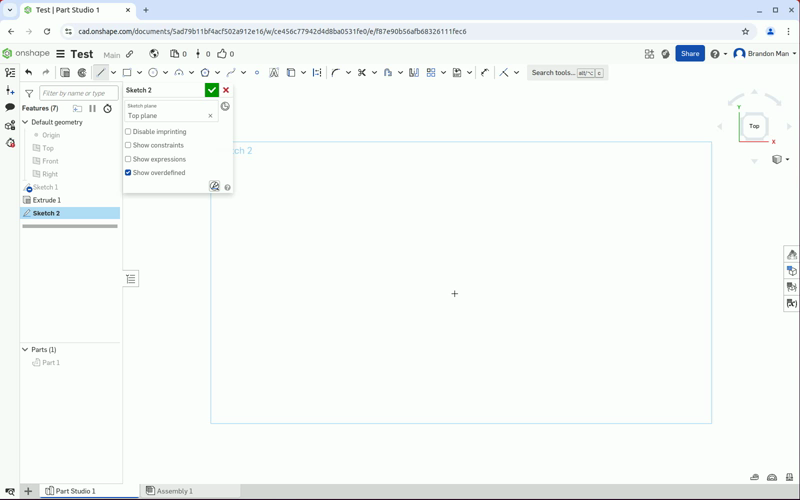
click(454, 293)
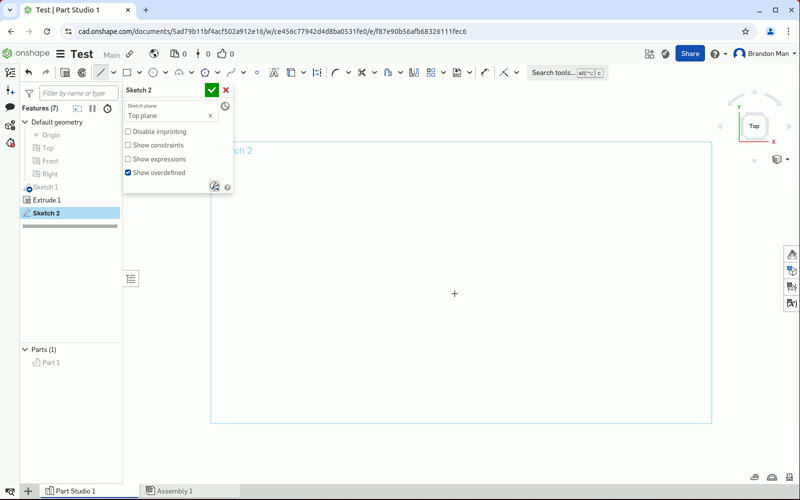
key_up(shift)
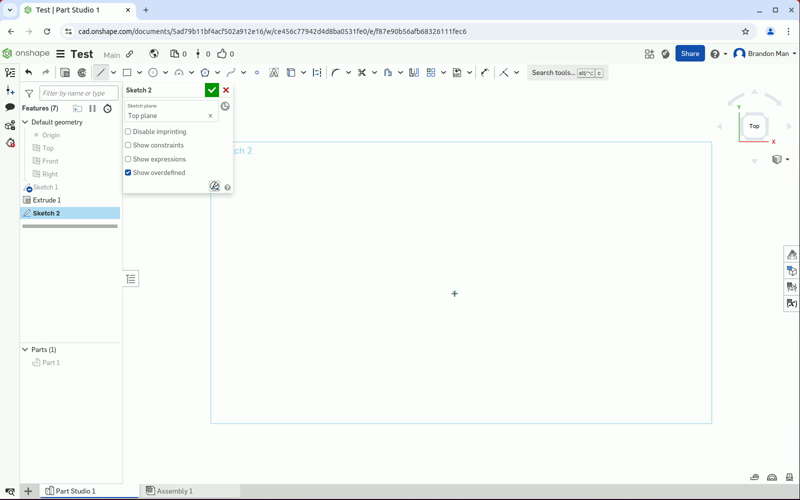
key_down(shift)
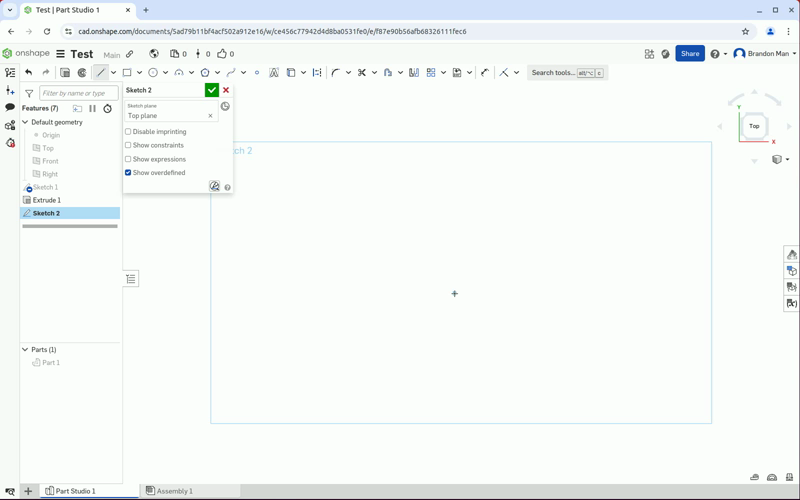
mouse_move(484, 293)
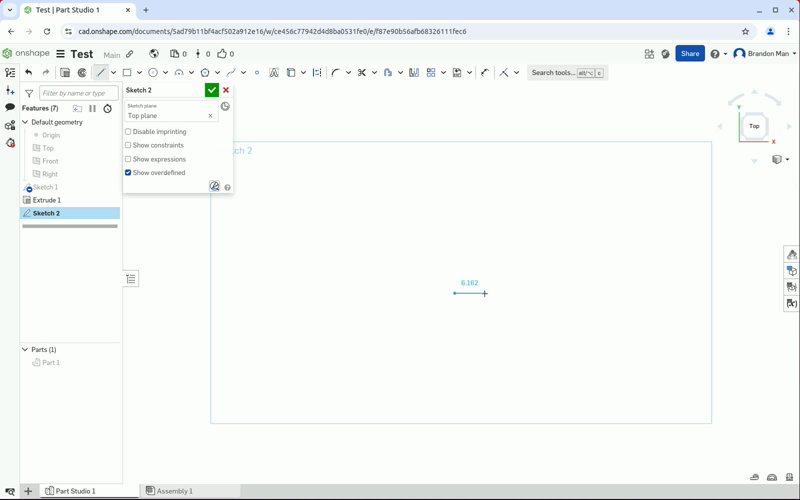
mouse_move(467, 293)
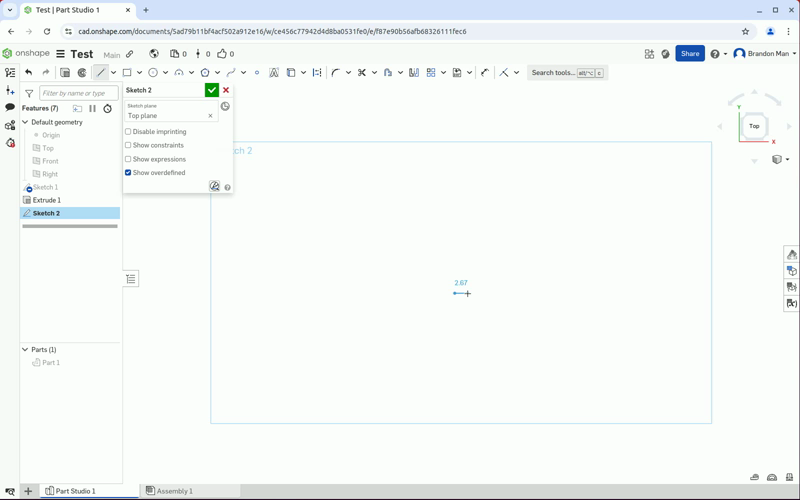
click(467, 293)
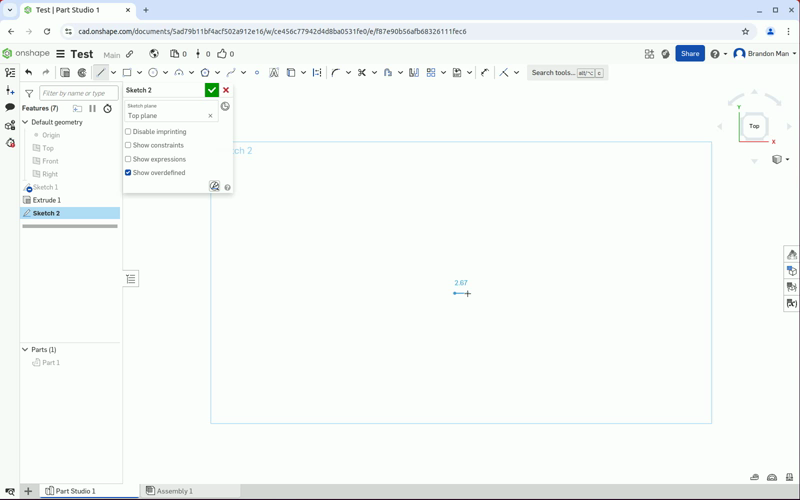
key_up(shift)
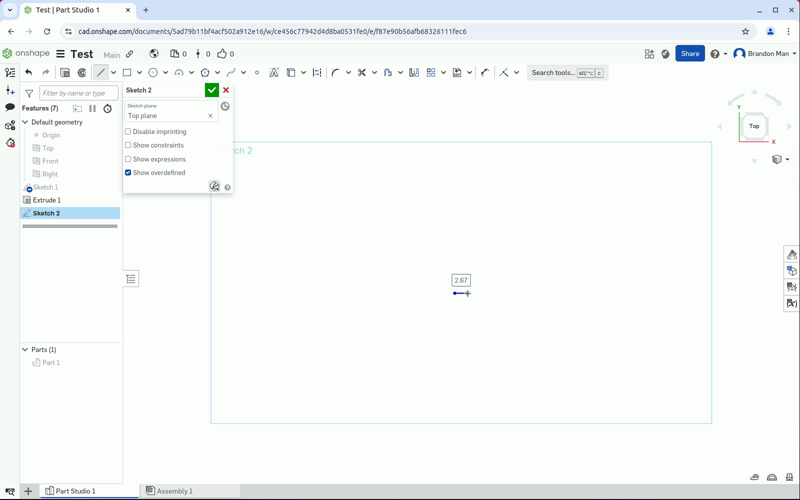
key_down(shift)
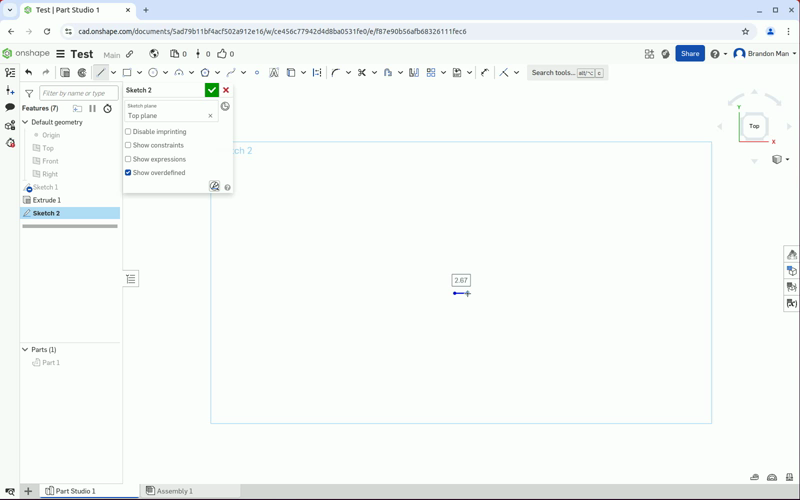
mouse_move(497, 293)
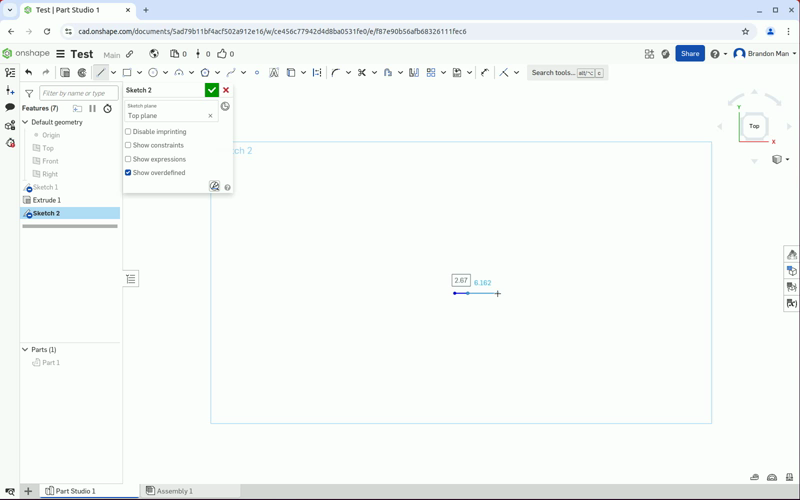
mouse_move(467, 271)
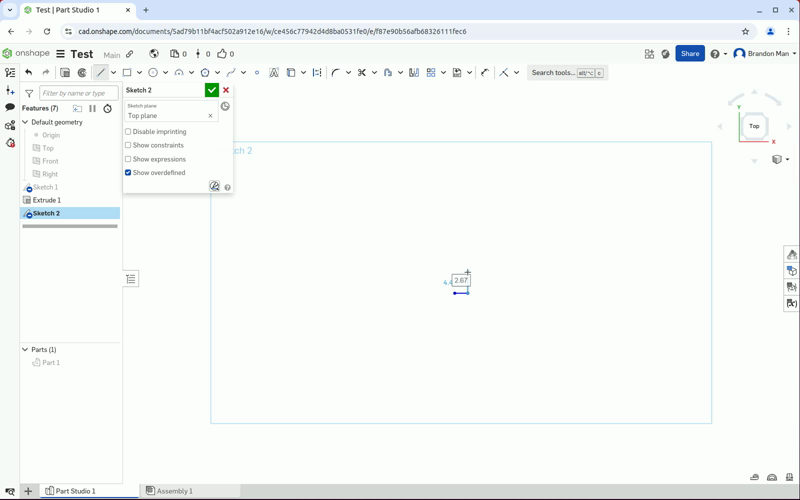
click(467, 271)
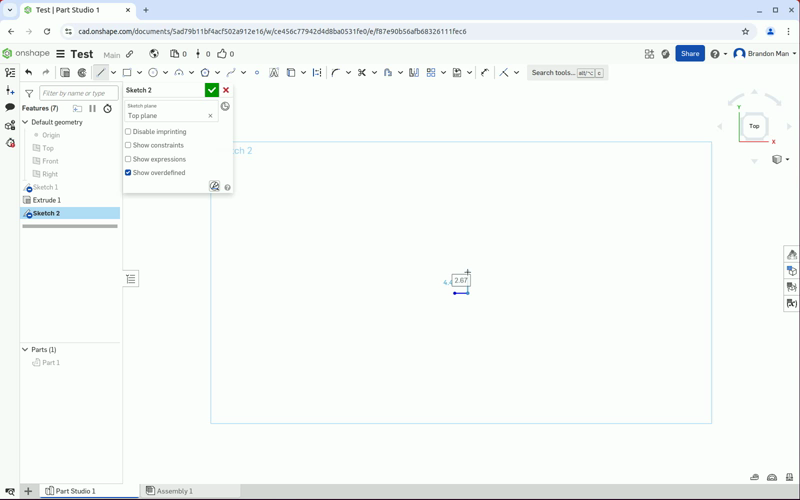
key_up(shift)
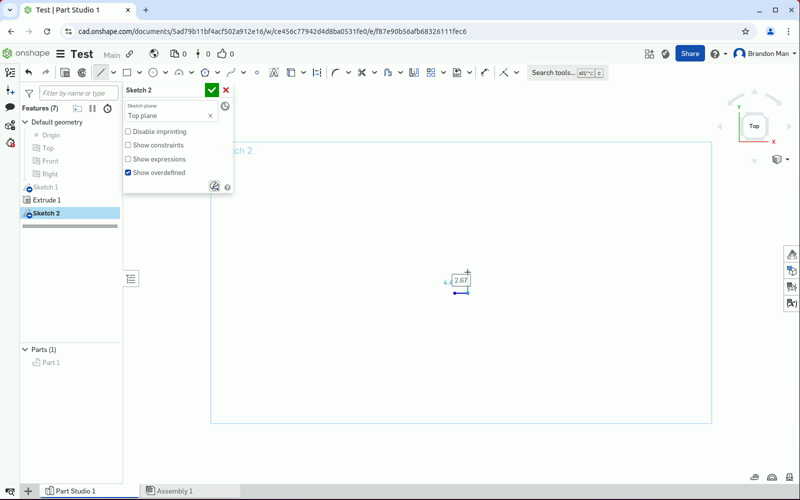
key_down(shift)
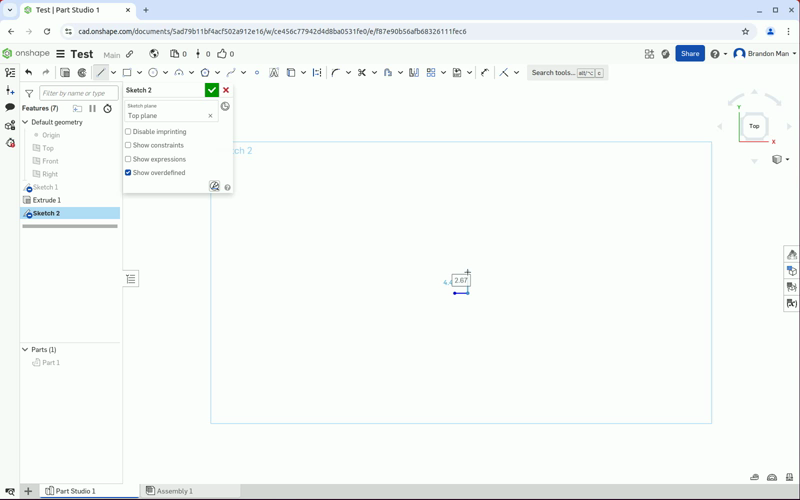
mouse_move(497, 271)
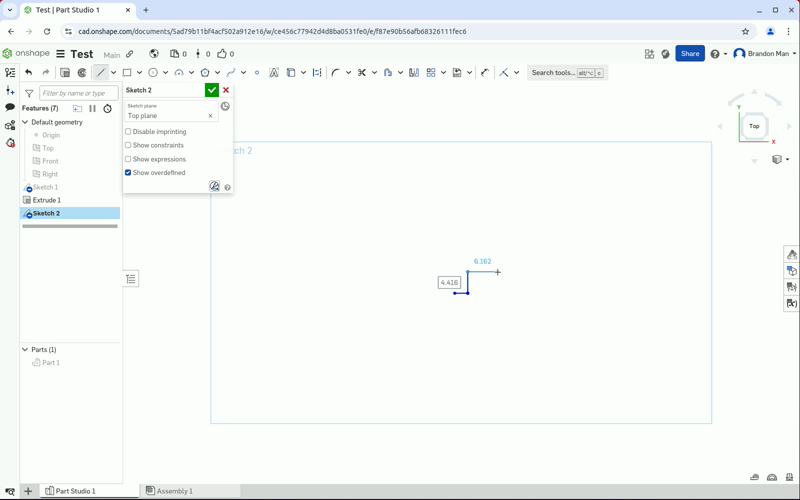
mouse_move(454, 271)
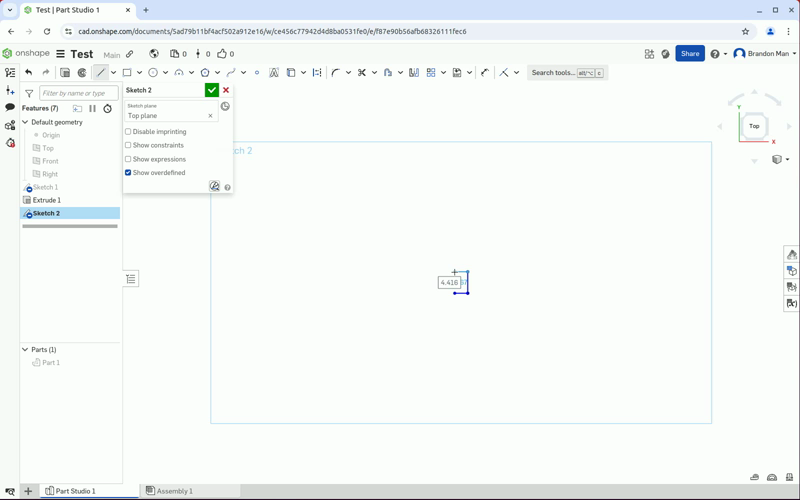
click(454, 271)
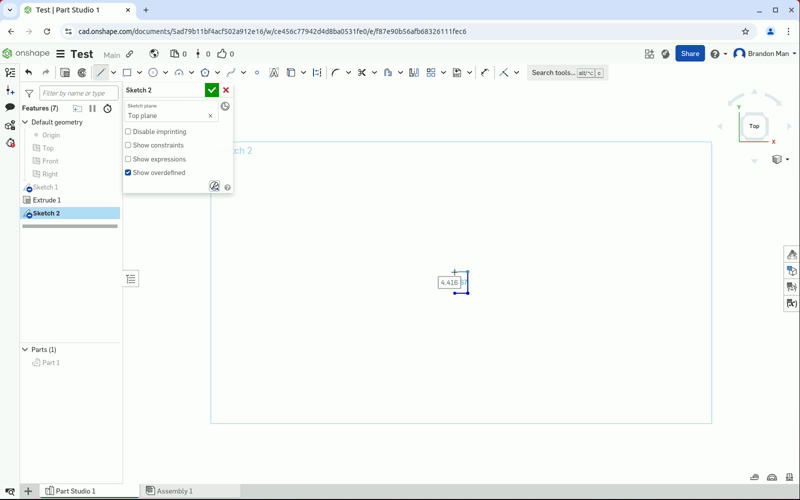
key_up(shift)
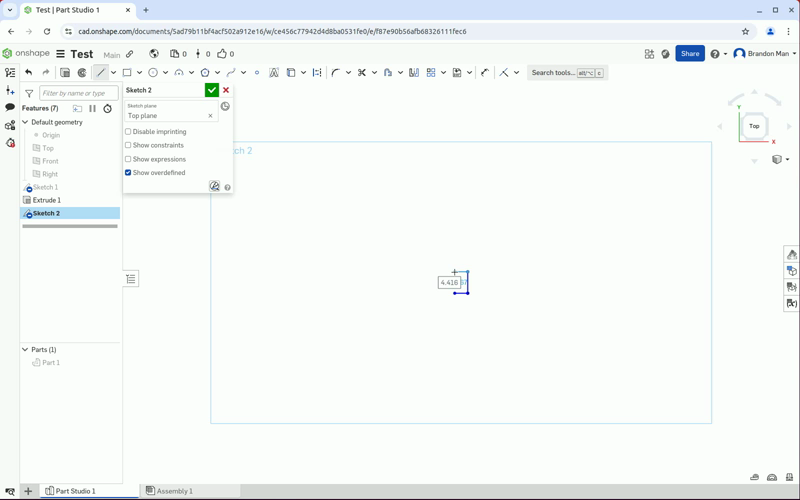
mouse_move(484, 271)
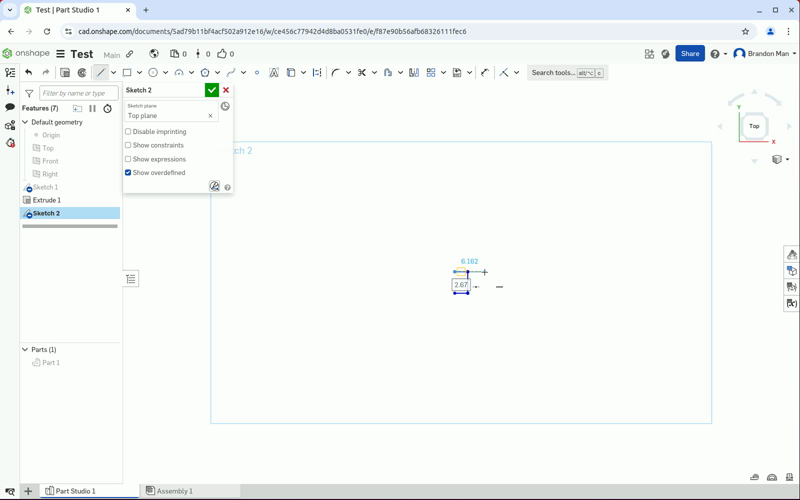
key_down(shift)
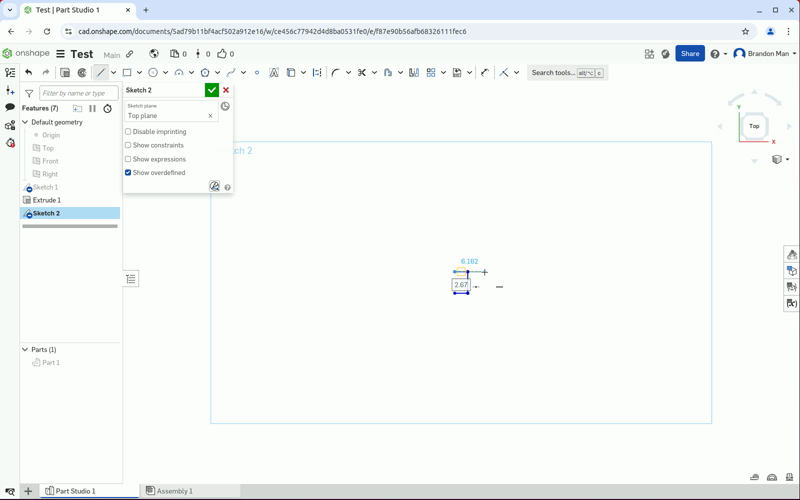
mouse_move(454, 293)
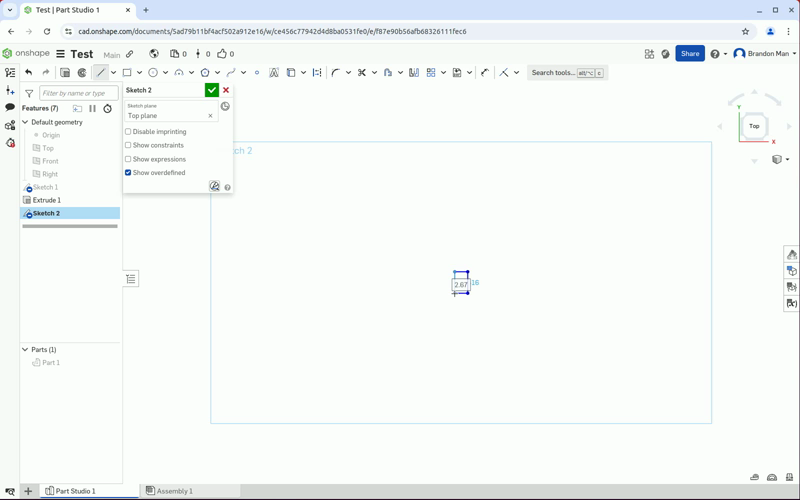
key_up(shift)
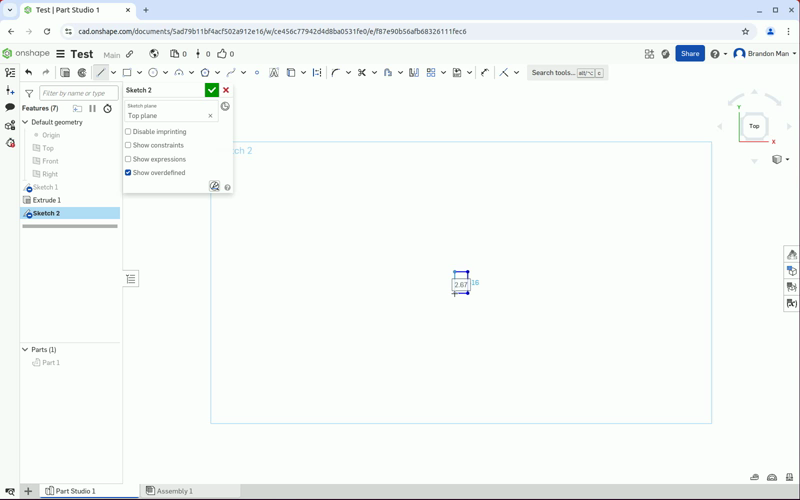
click(454, 293)
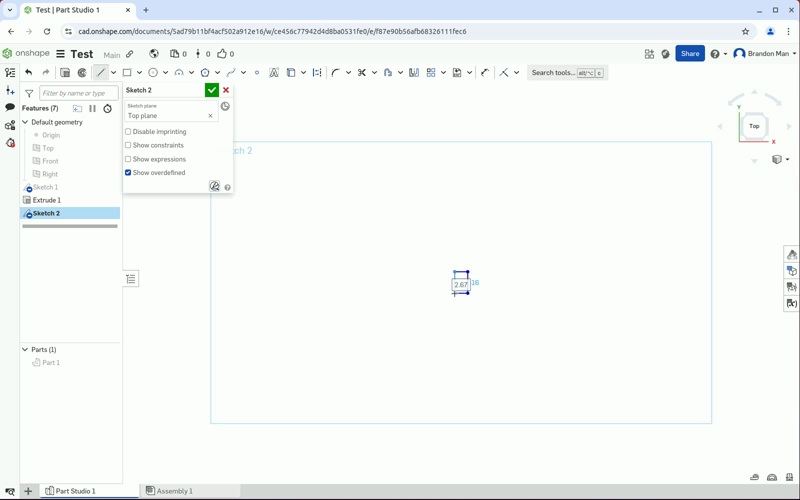
key(esc)
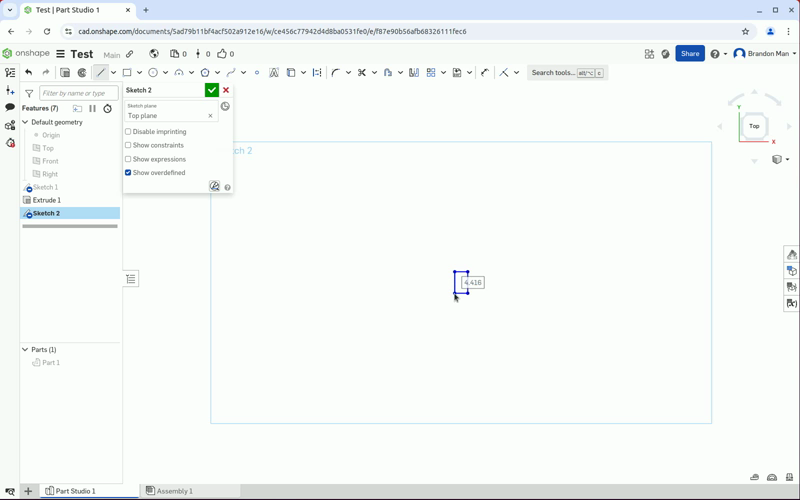
mouse_move(457, 280)
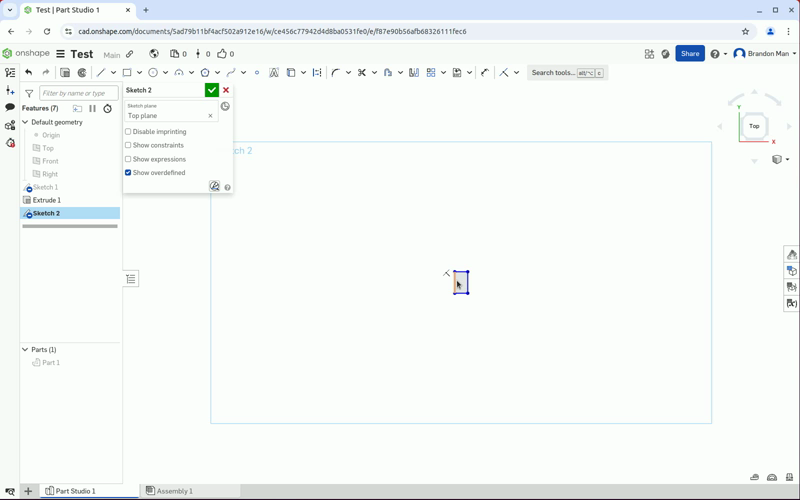
scroll(6)
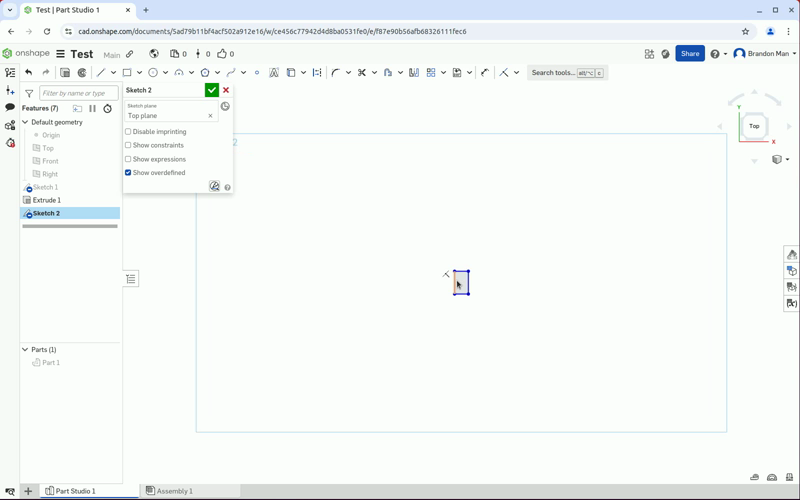
scroll(6)
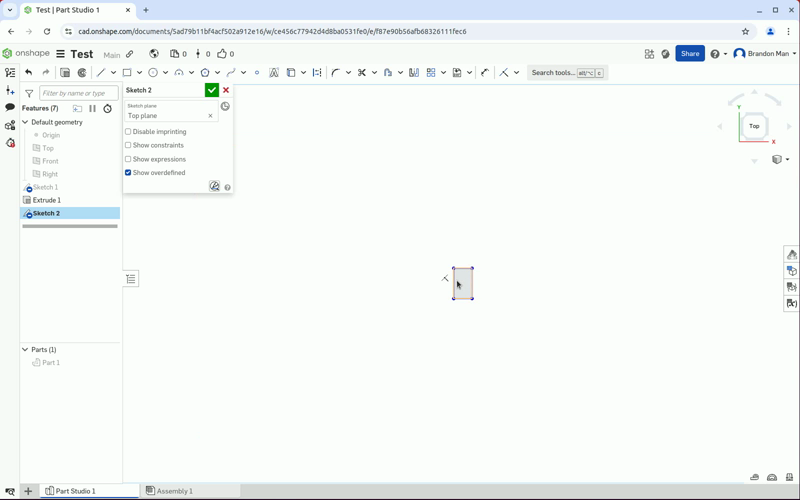
scroll(6)
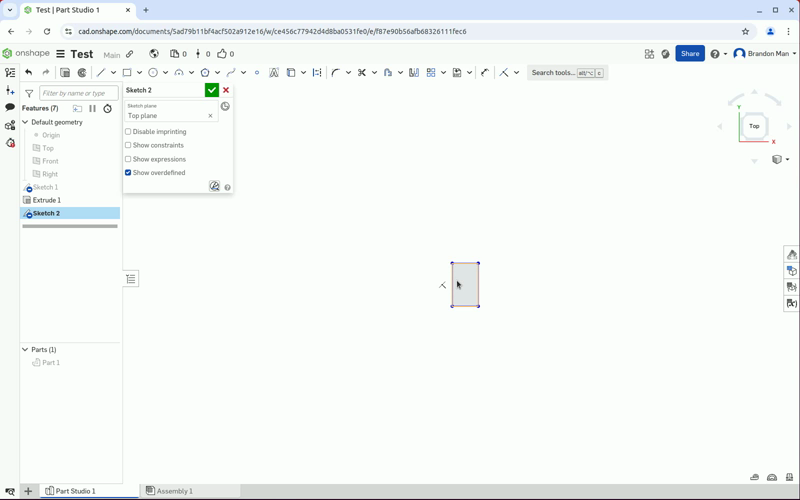
scroll(6)
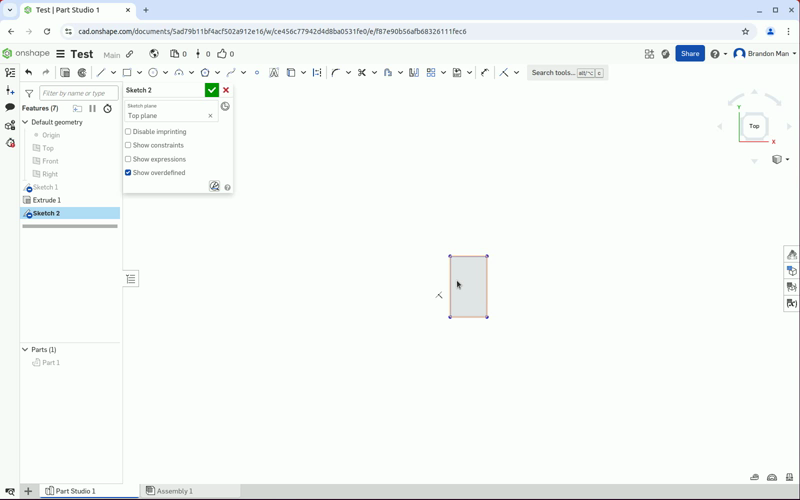
scroll(6)
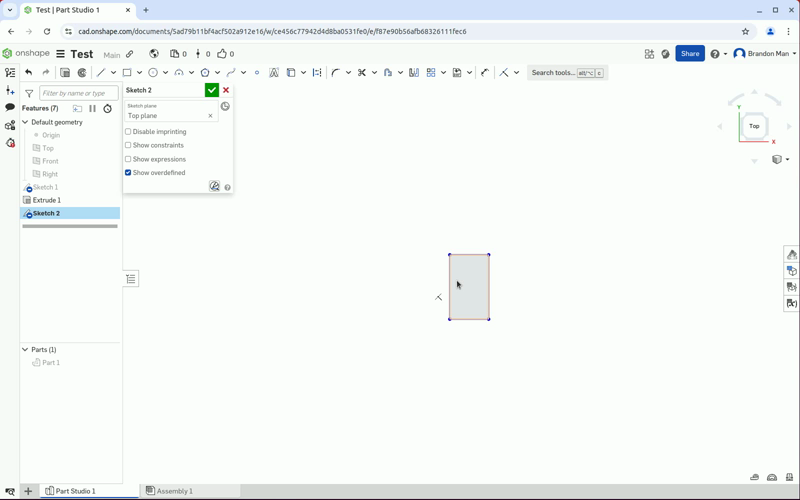
scroll(6)
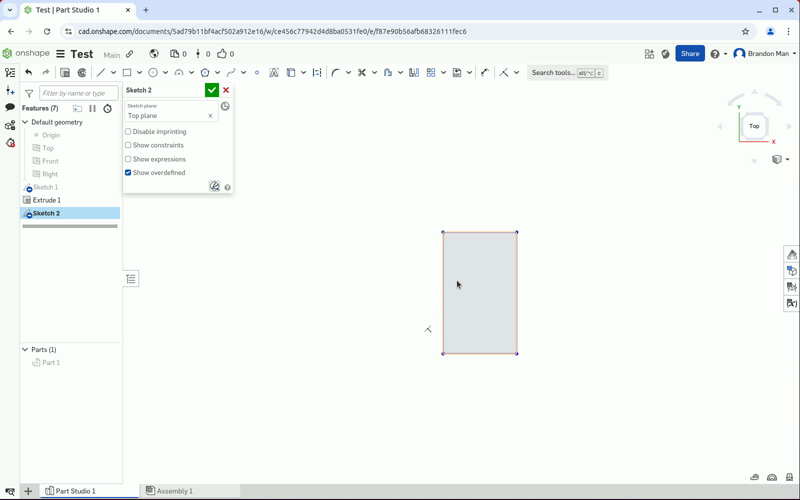
scroll(6)
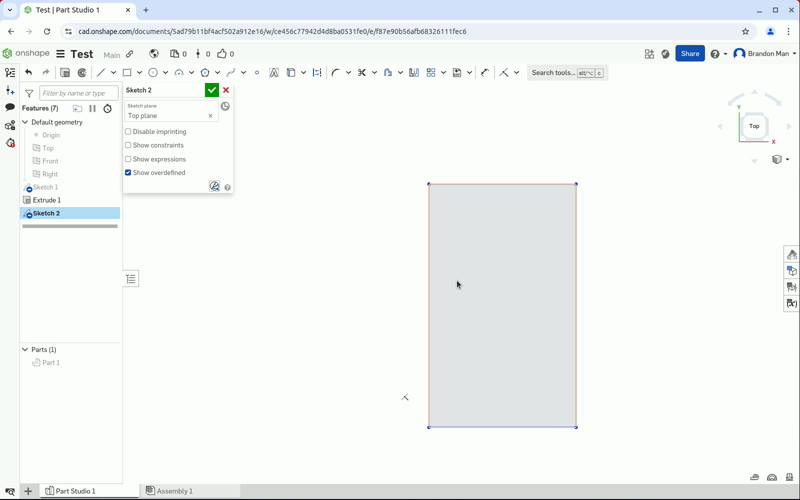
click(457, 280)
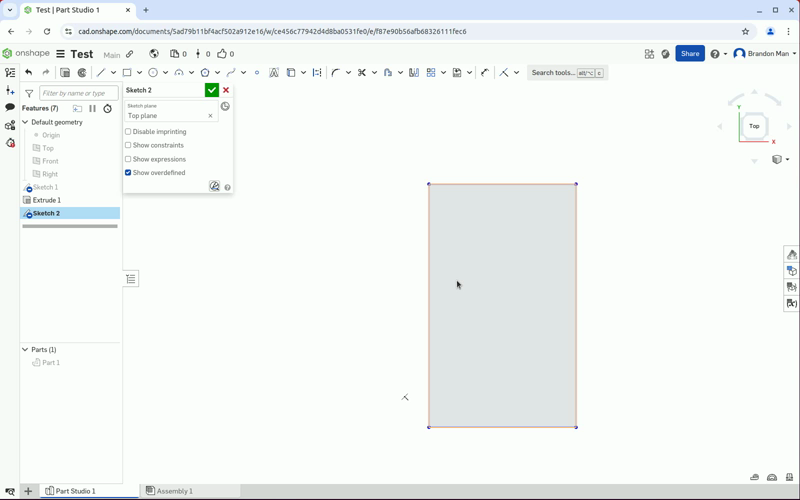
scroll(-6)
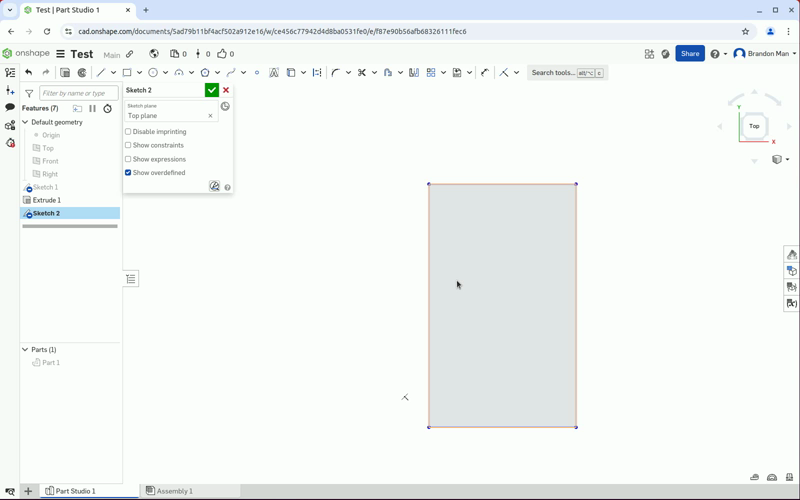
scroll(-6)
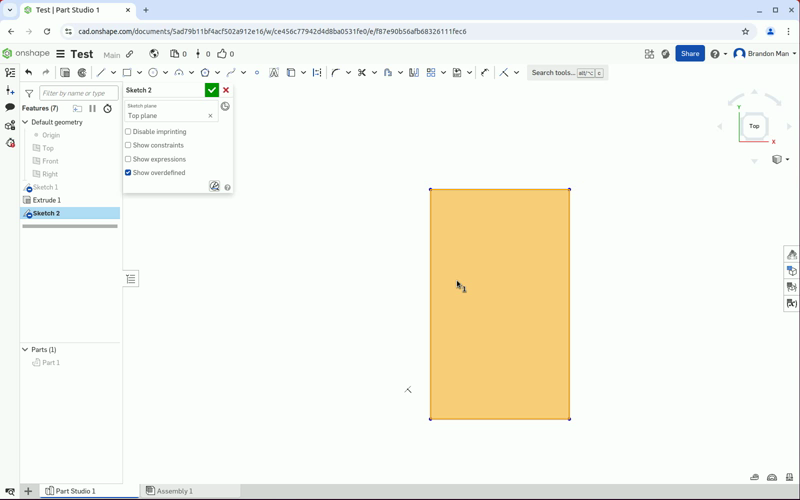
scroll(-6)
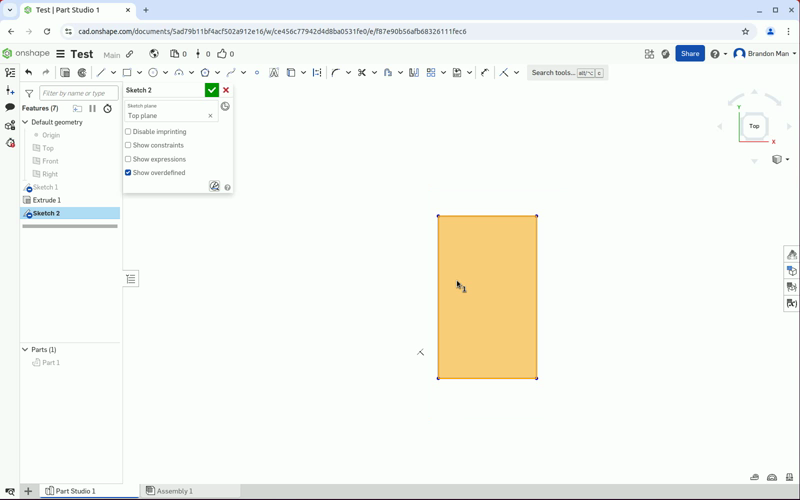
scroll(-6)
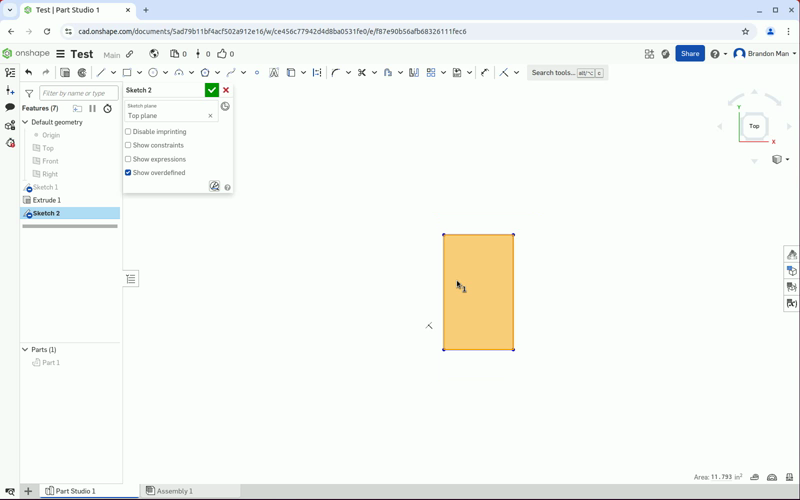
scroll(-6)
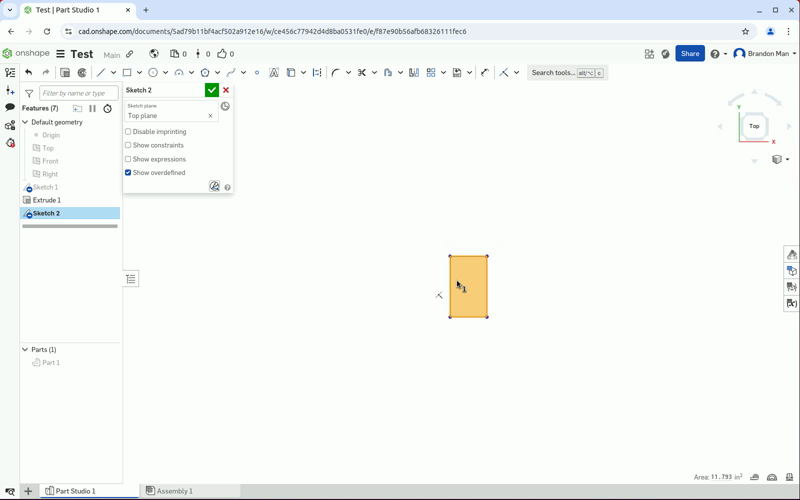
scroll(-6)
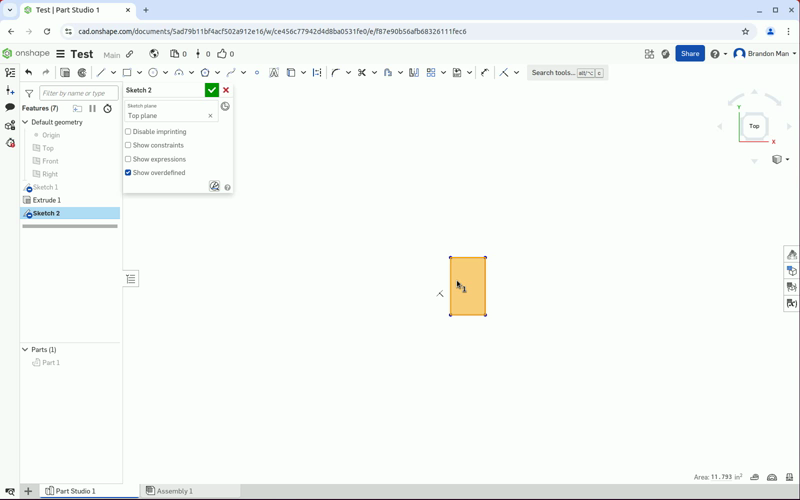
scroll(-6)
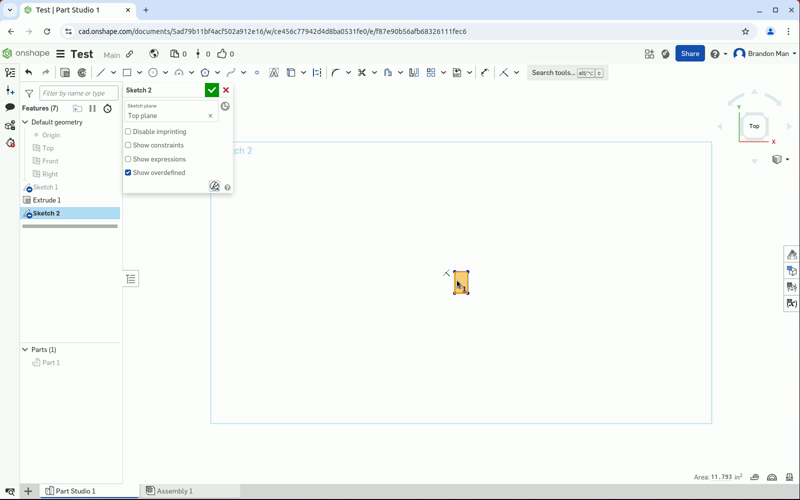
mouse_move(73, 352)
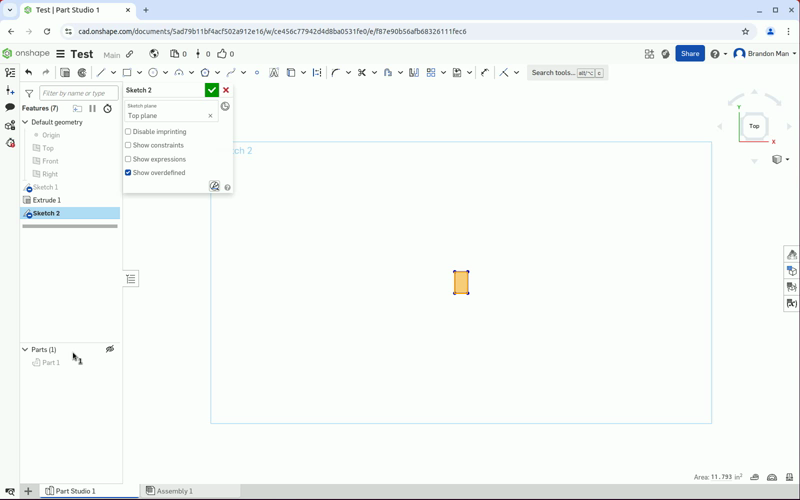
key(shift+y)
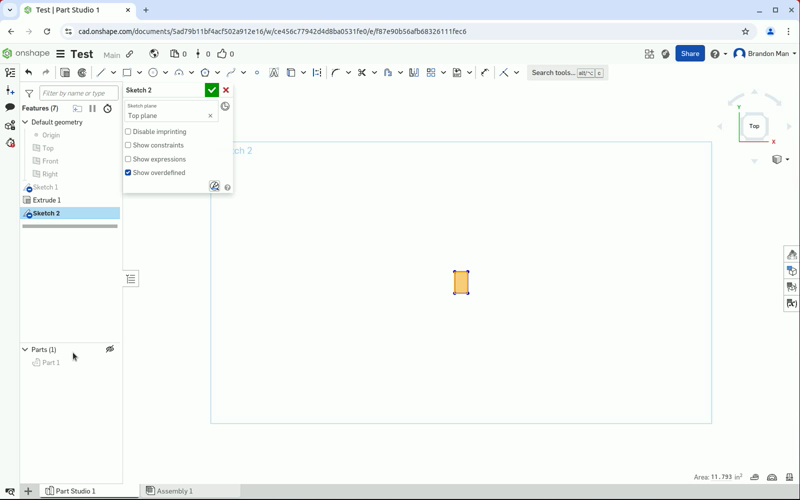
key(shift+e)
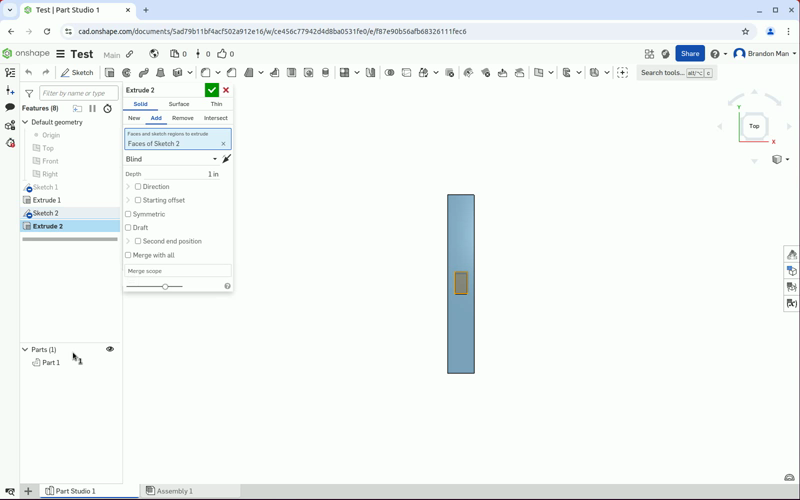
mouse_move(143, 106)
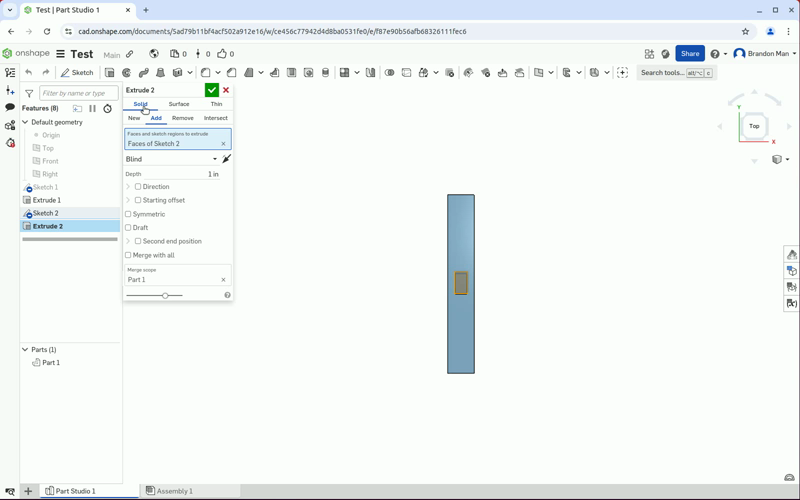
click(143, 106)
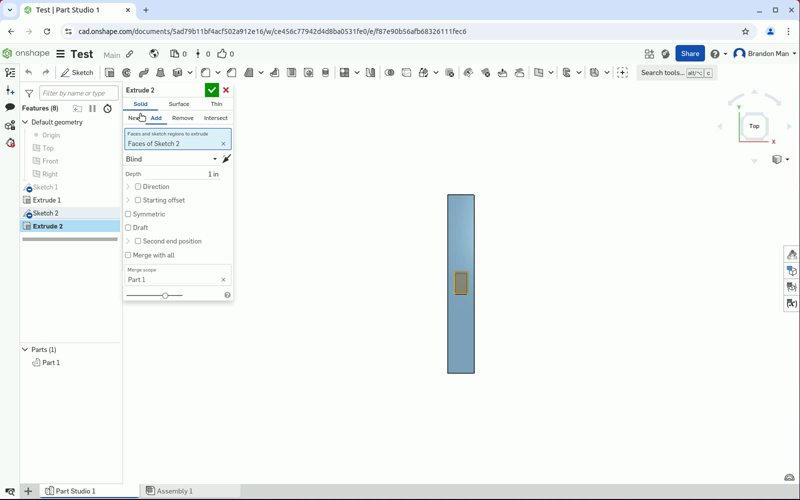
mouse_move(137, 120)
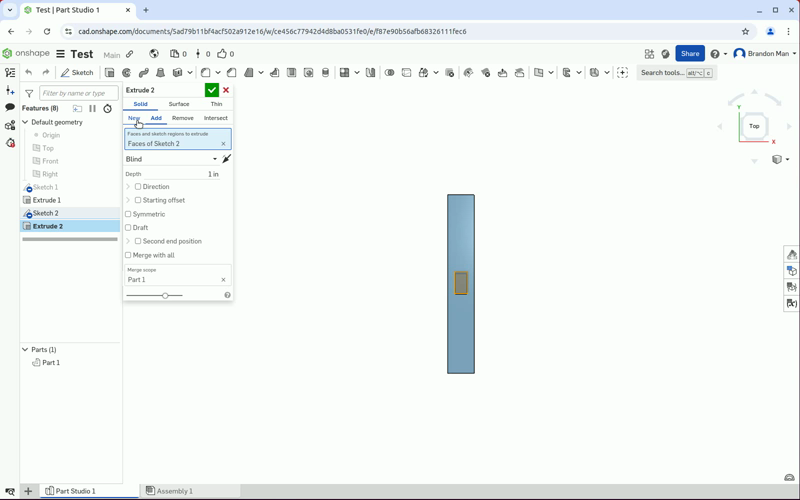
click(137, 120)
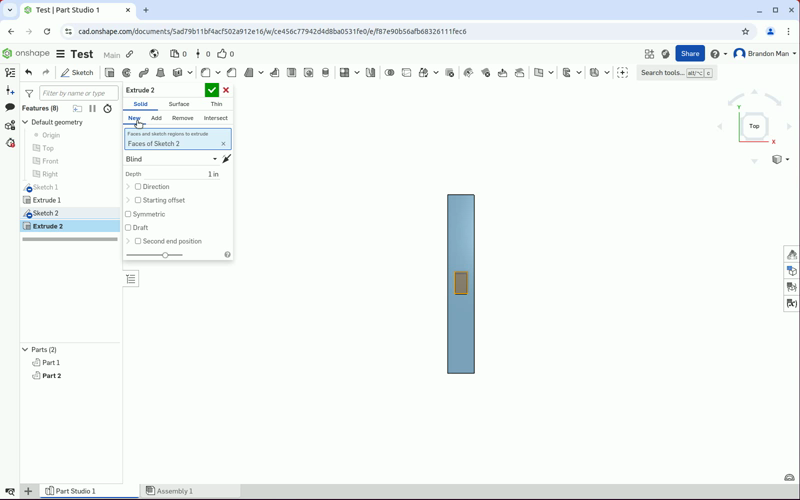
key(tab, 4)
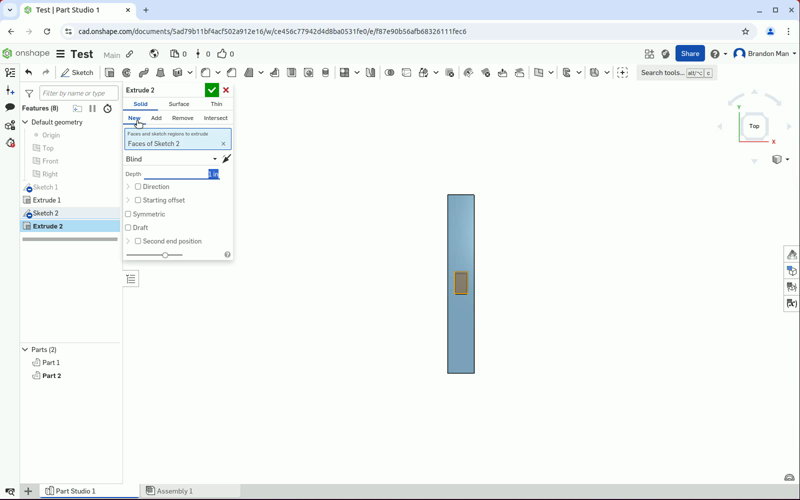
text(-7.703)
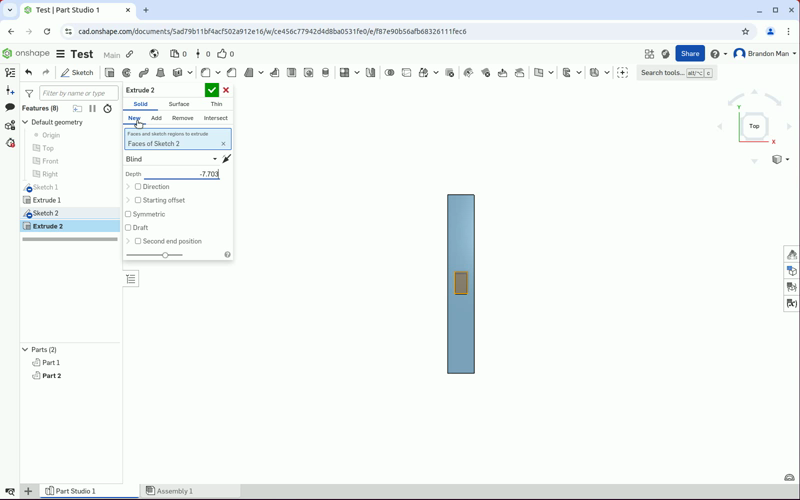
key(enter)
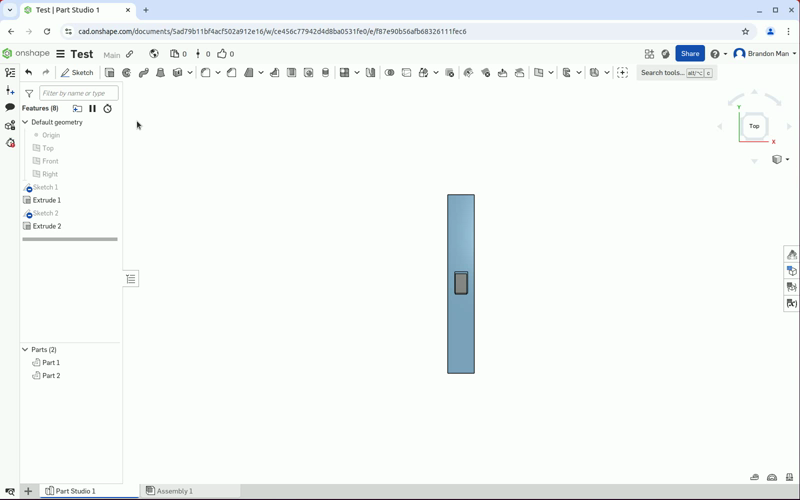
key(shift+h)
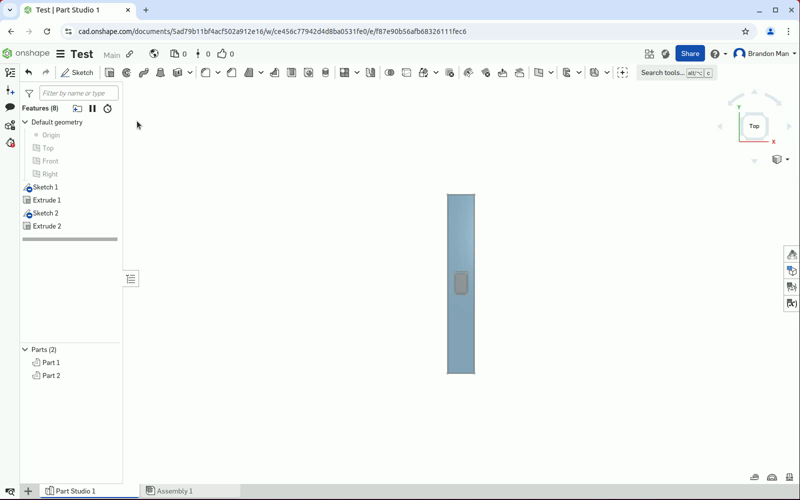
key(shift+h)
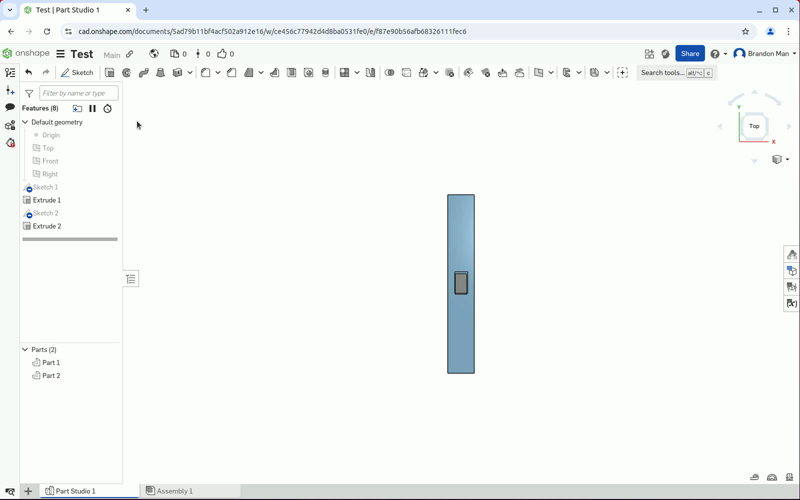
mouse_move(73, 189)
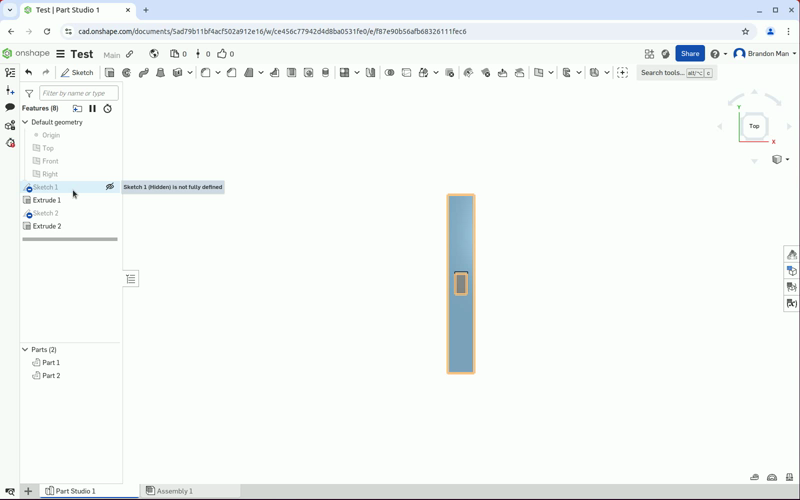
click(73, 189)
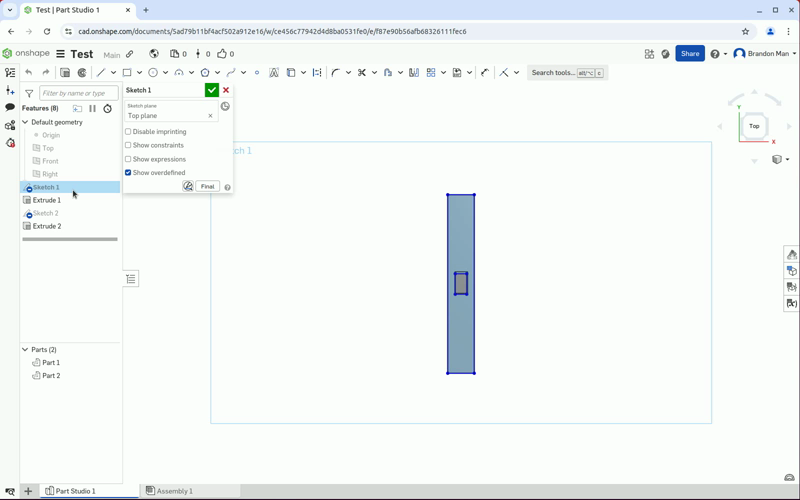
mouse_move(229, 92)
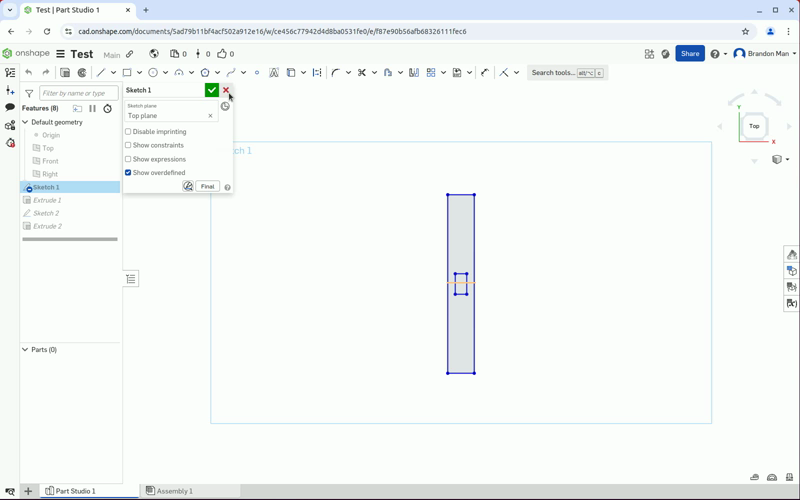
click(229, 92)
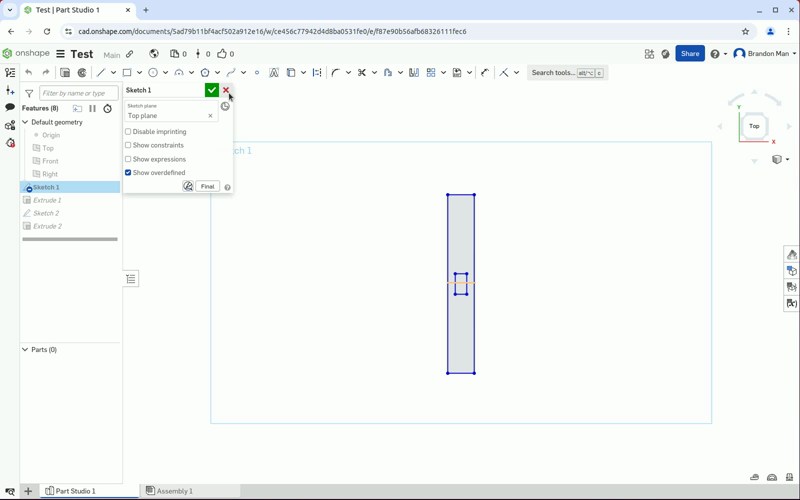
key(shift+s)
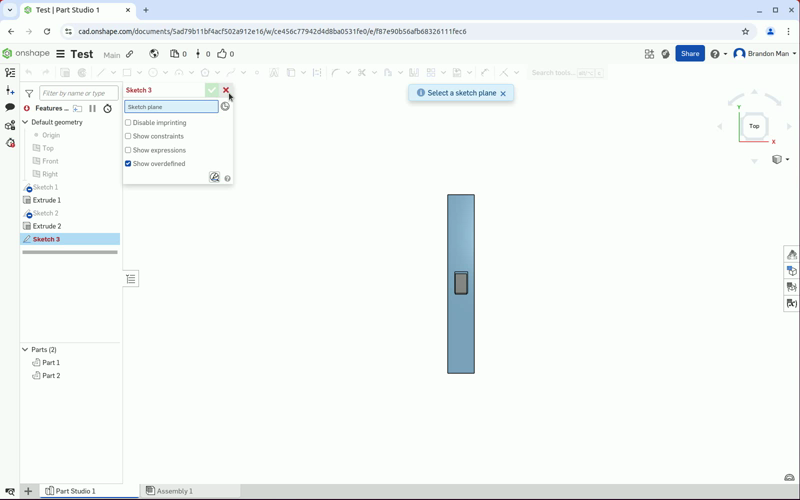
mouse_move(73, 150)
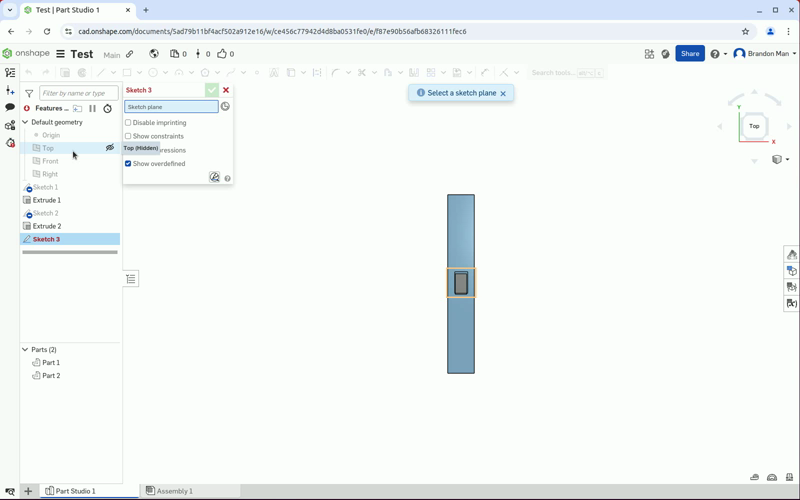
click(73, 150)
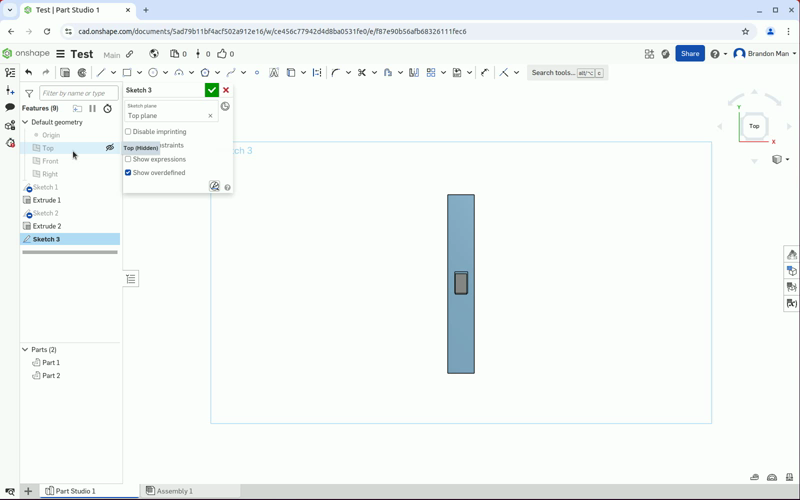
mouse_move(73, 352)
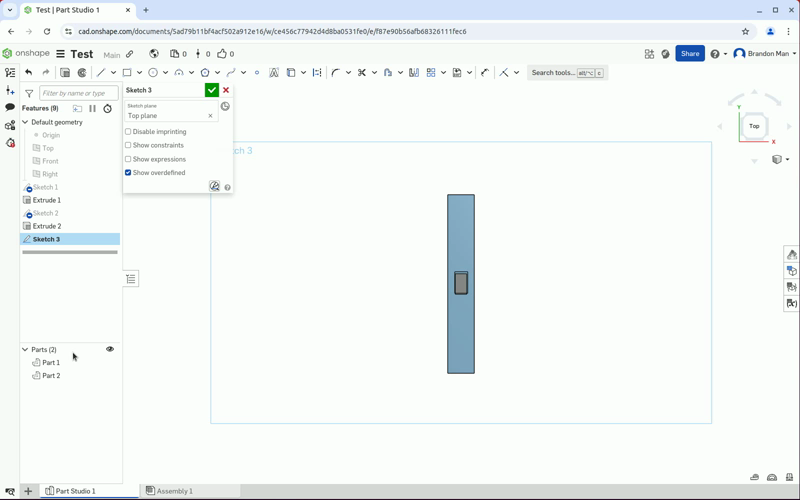
key(y)
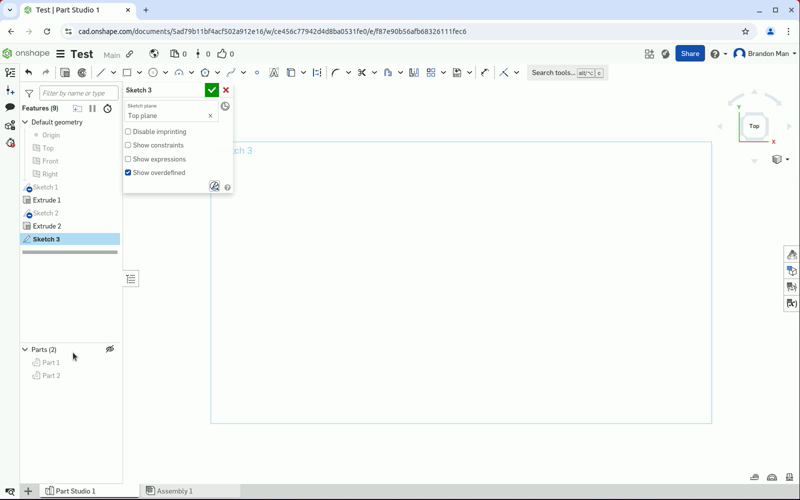
key(l)
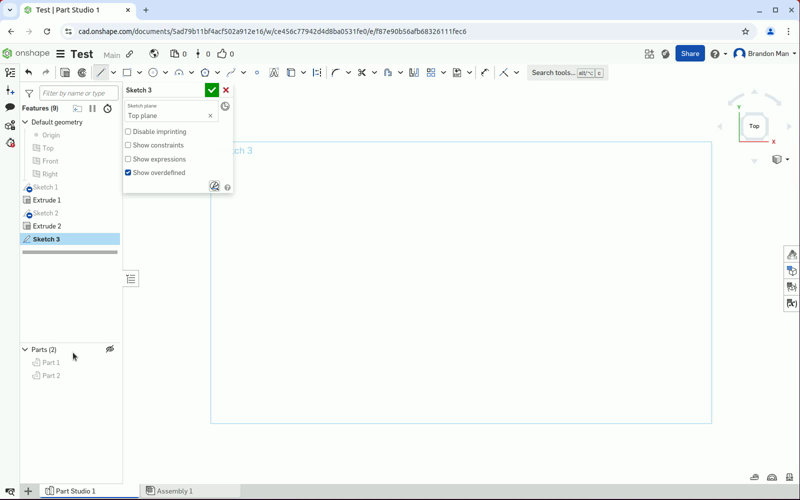
key_down(shift)
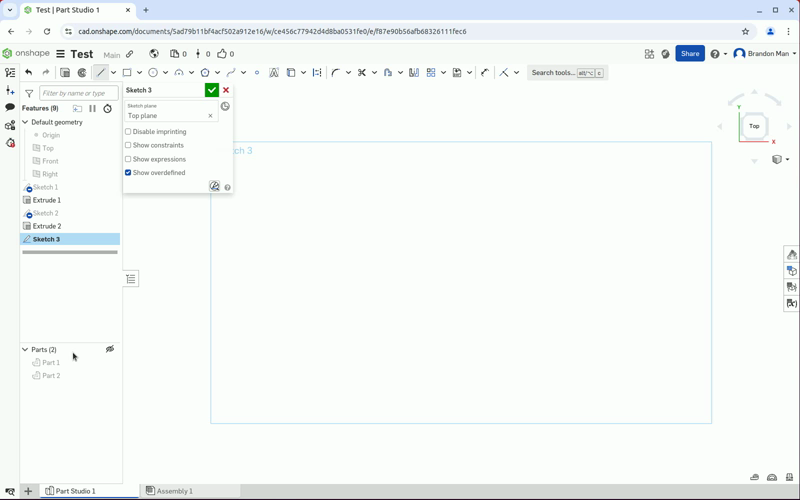
mouse_move(447, 395)
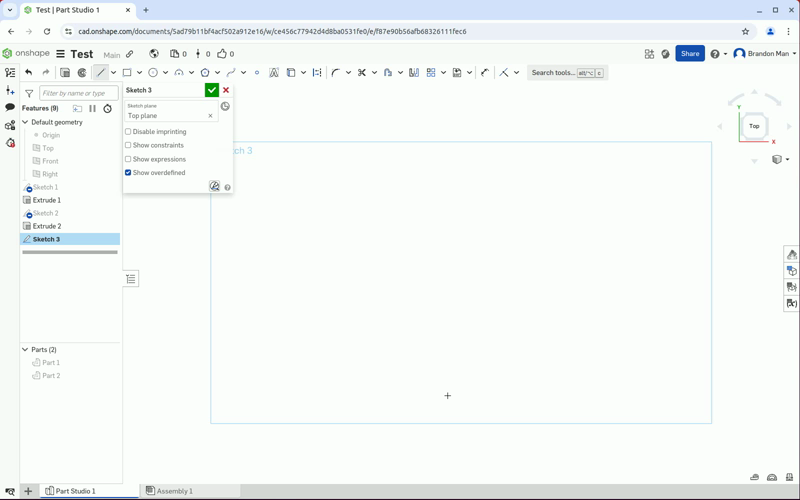
click(447, 395)
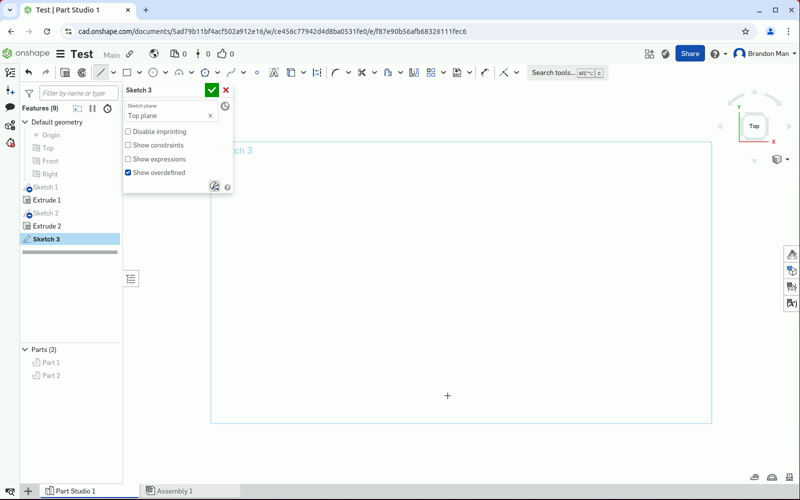
key_up(shift)
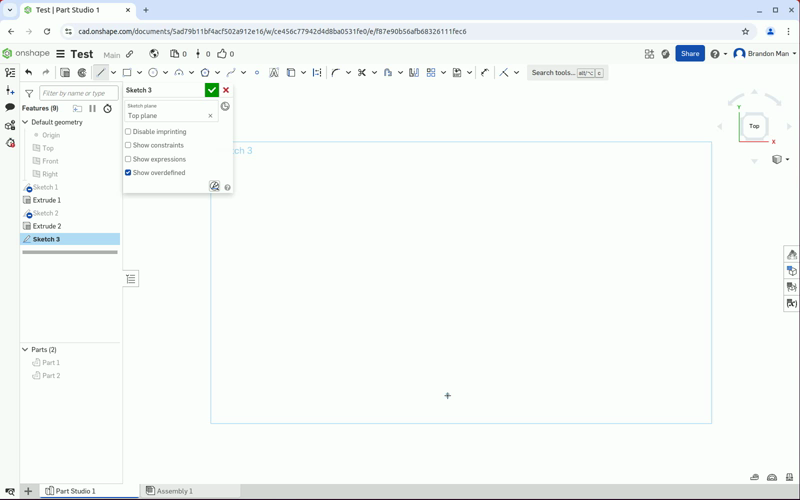
key_down(shift)
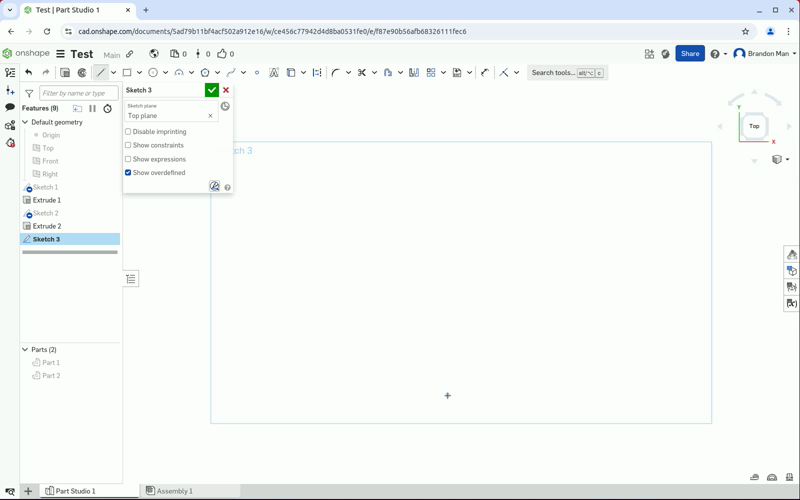
mouse_move(477, 395)
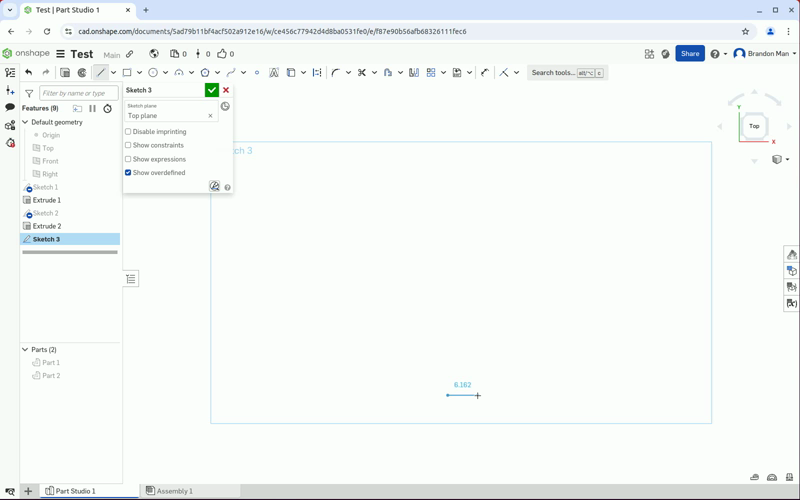
mouse_move(475, 395)
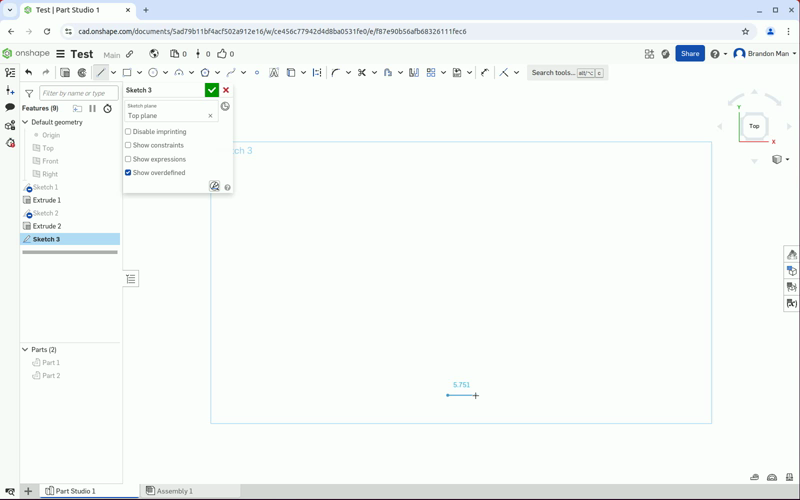
click(475, 395)
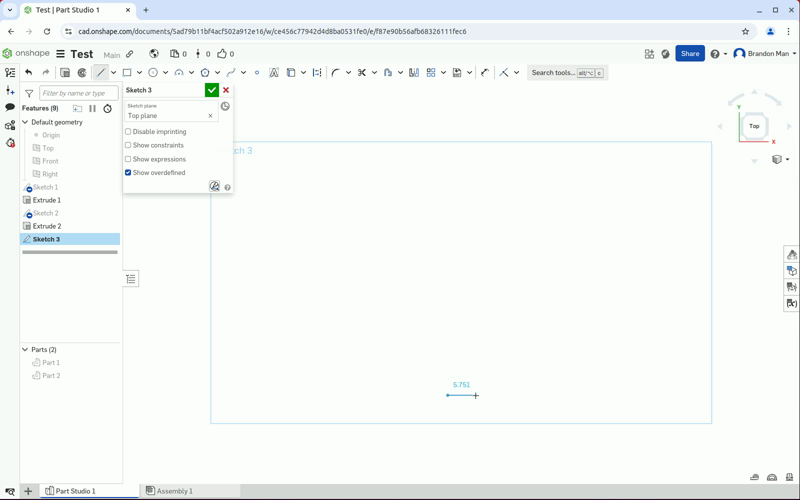
key_up(shift)
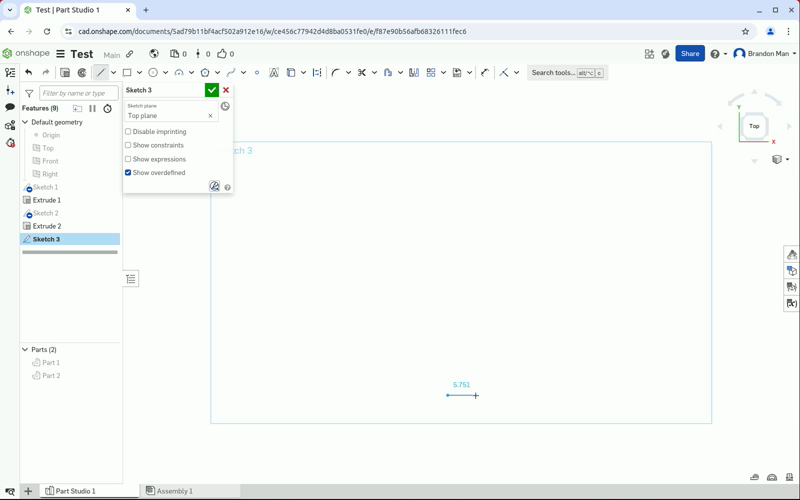
key_down(shift)
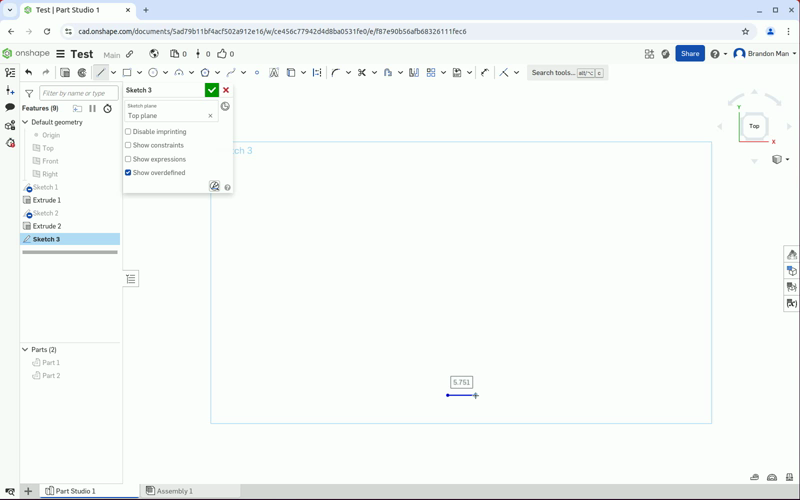
mouse_move(505, 395)
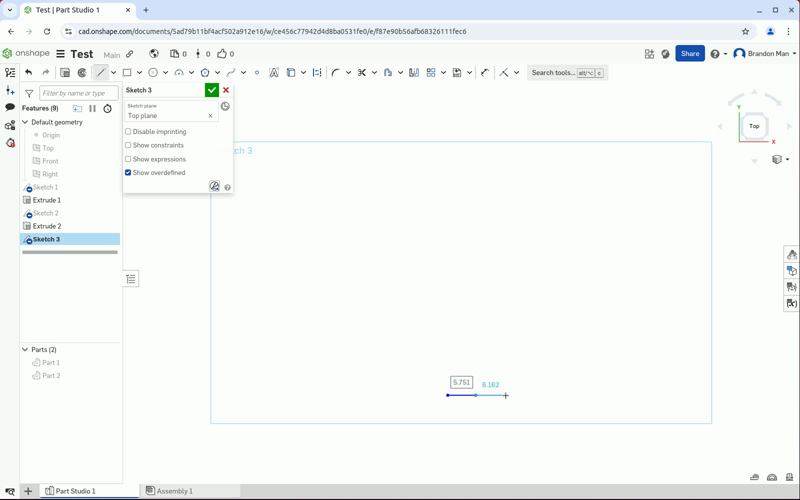
mouse_move(475, 372)
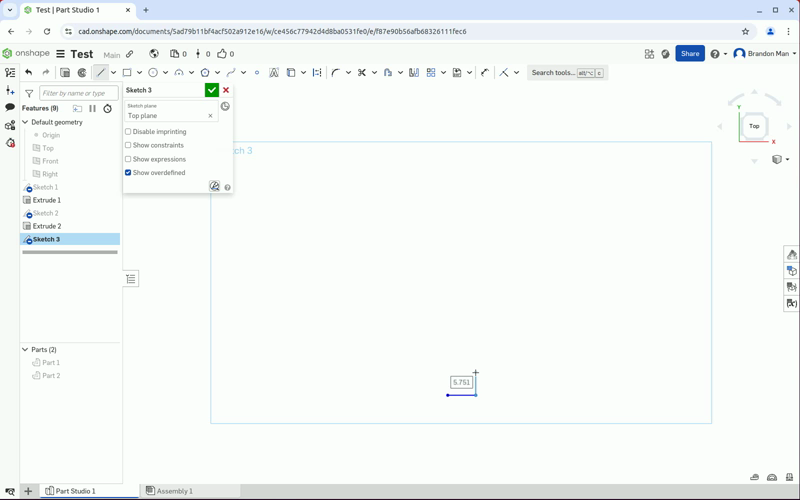
click(475, 372)
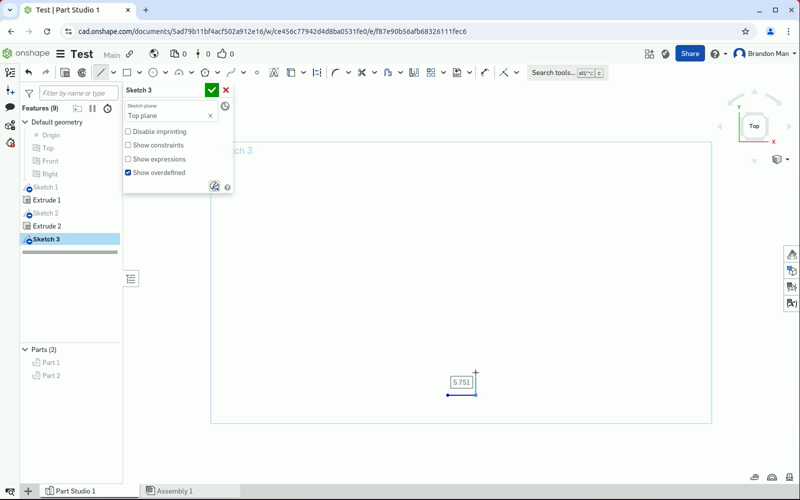
key_up(shift)
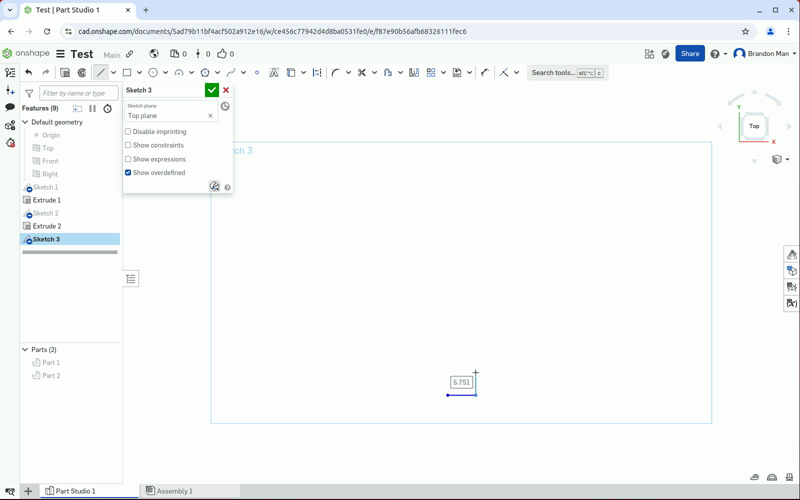
key_down(shift)
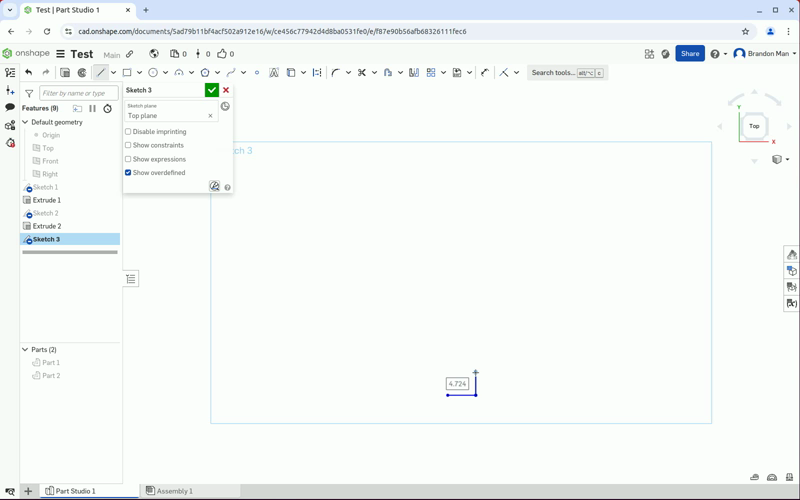
mouse_move(505, 372)
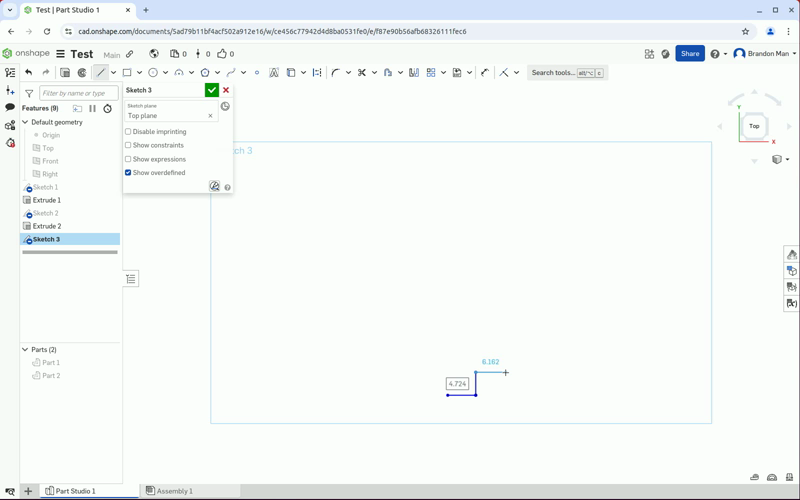
mouse_move(447, 372)
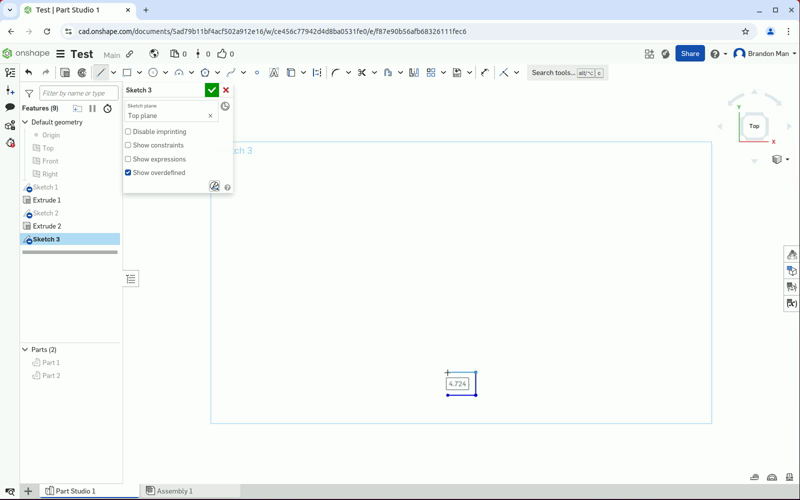
click(447, 372)
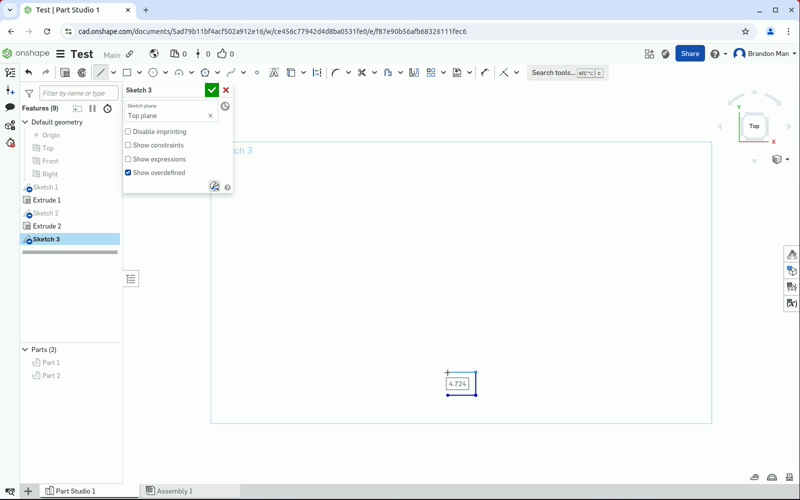
key_up(shift)
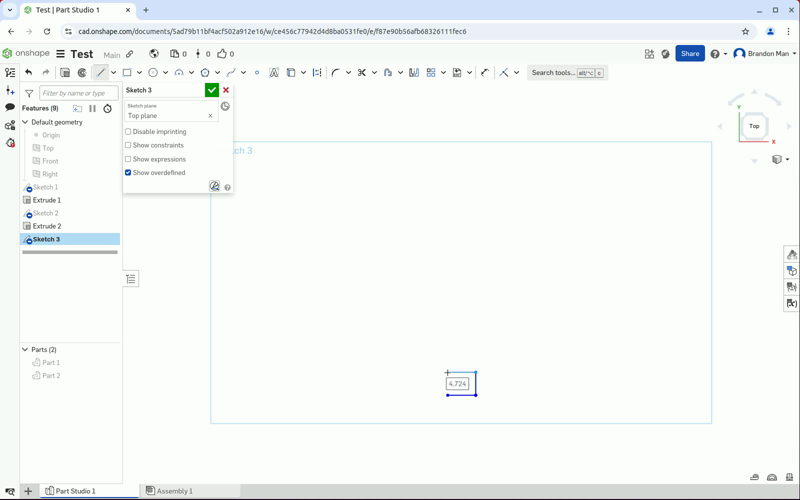
mouse_move(477, 372)
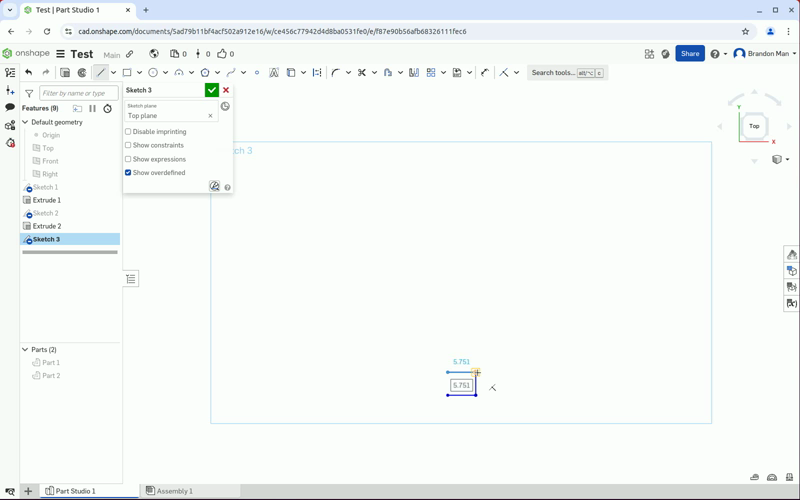
key_down(shift)
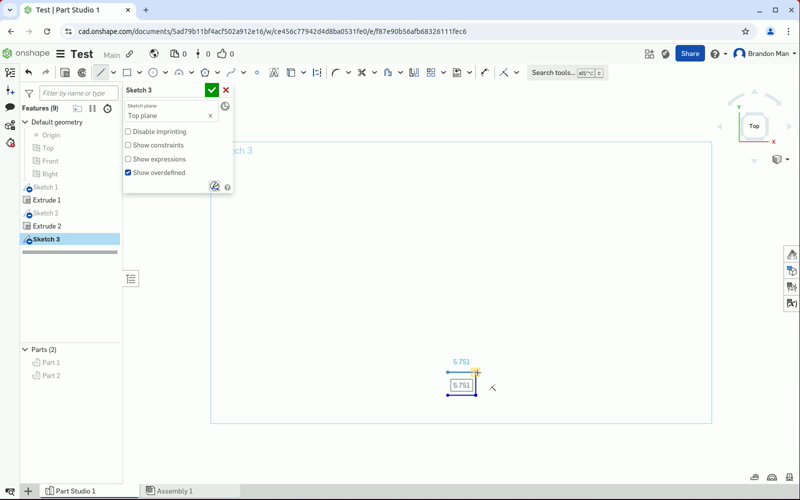
mouse_move(447, 395)
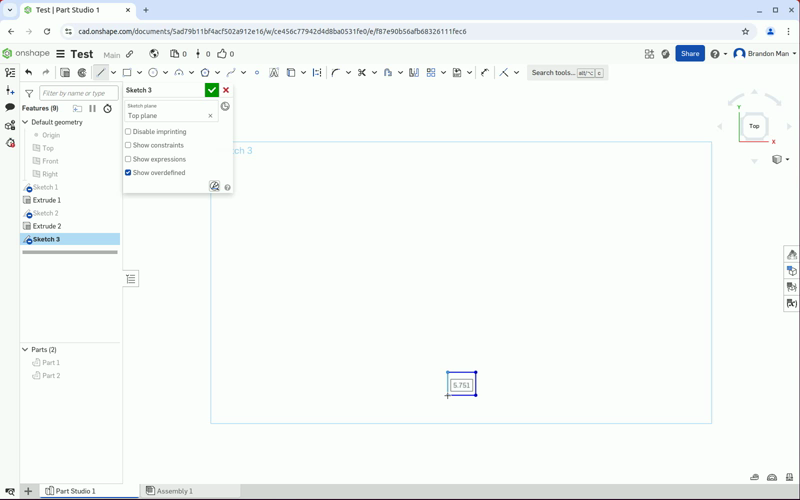
key_up(shift)
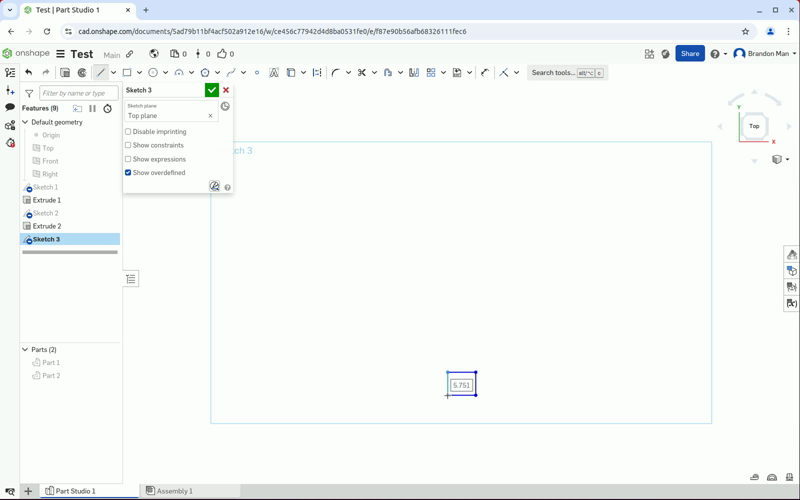
click(447, 395)
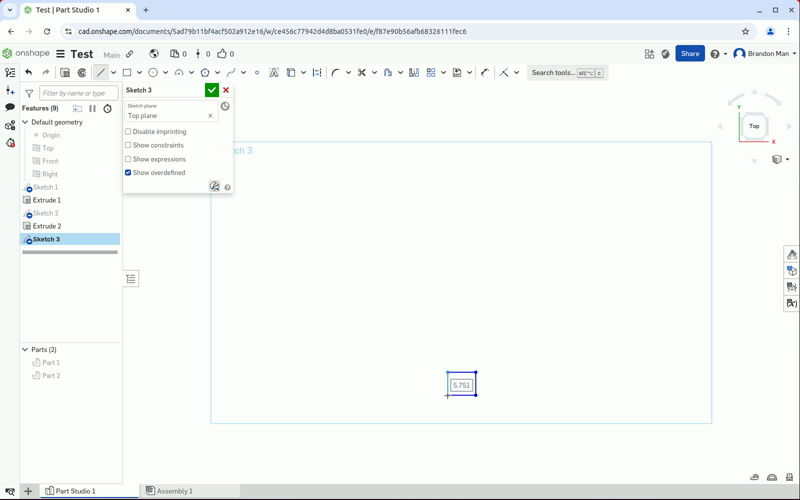
key(esc)
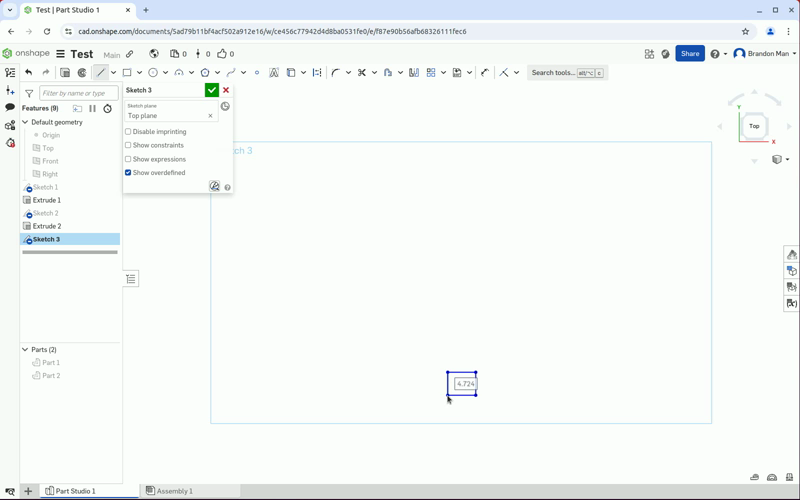
mouse_move(461, 383)
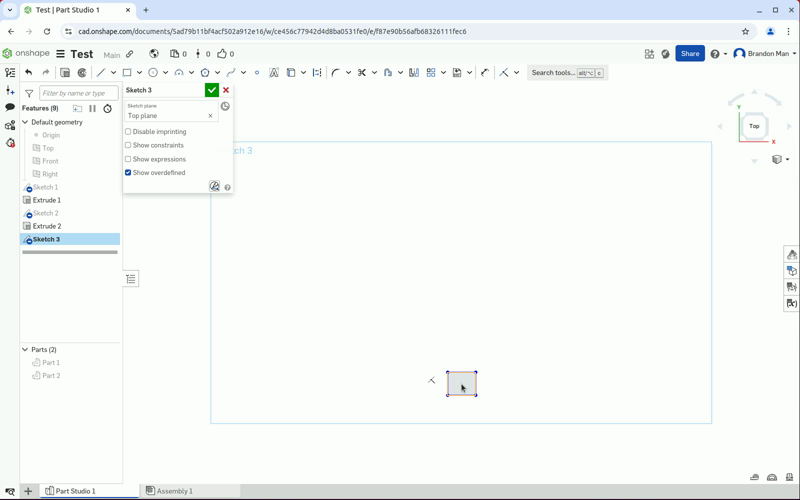
scroll(6)
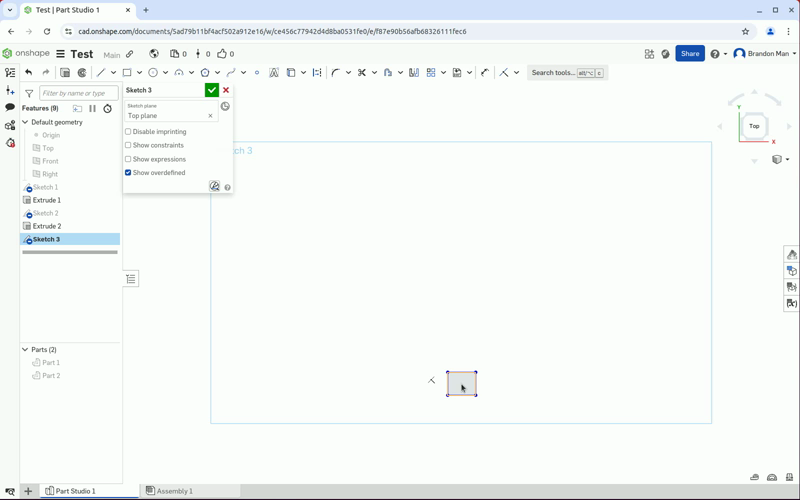
scroll(6)
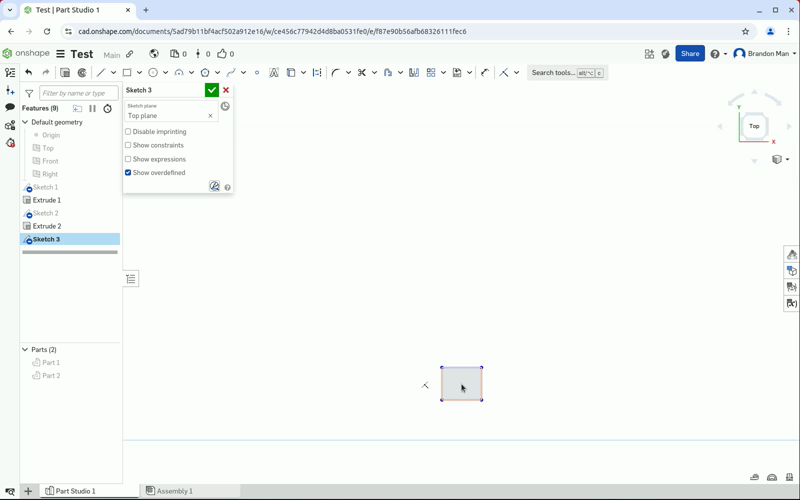
scroll(6)
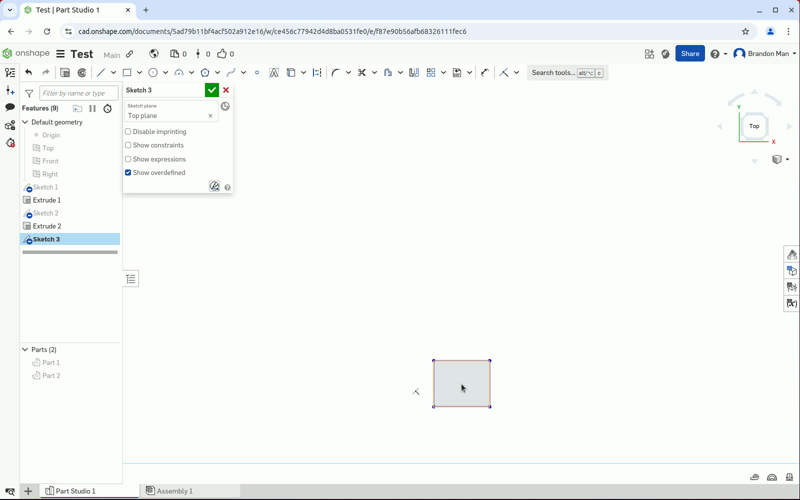
scroll(6)
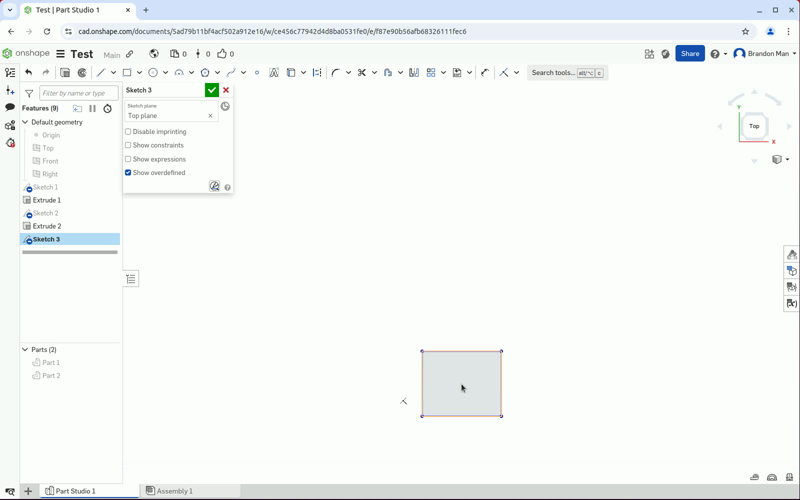
scroll(6)
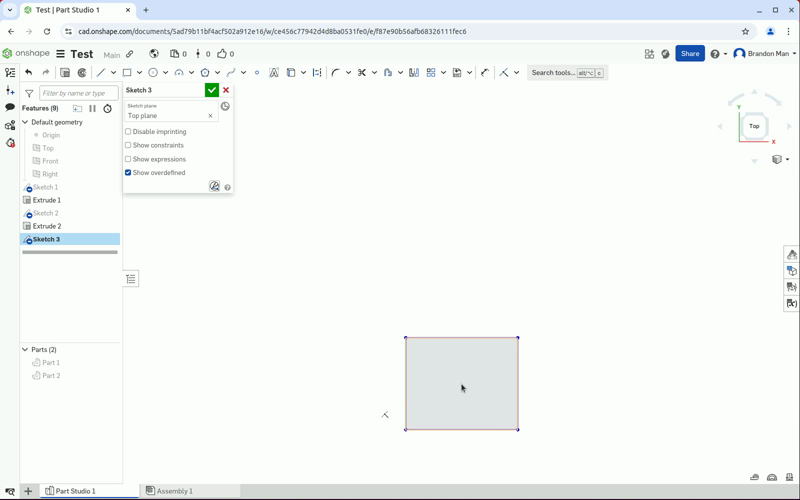
scroll(6)
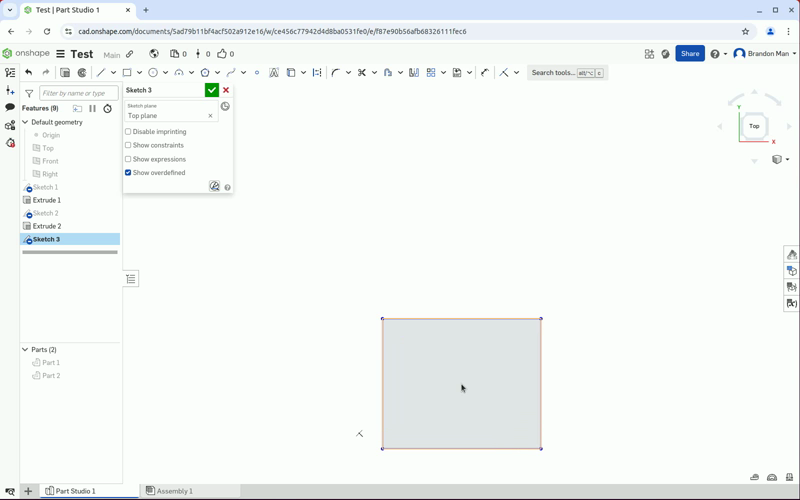
scroll(6)
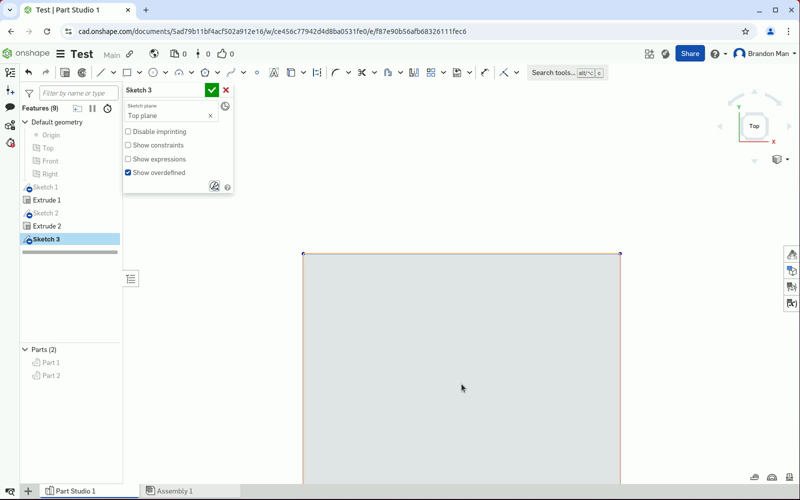
click(461, 383)
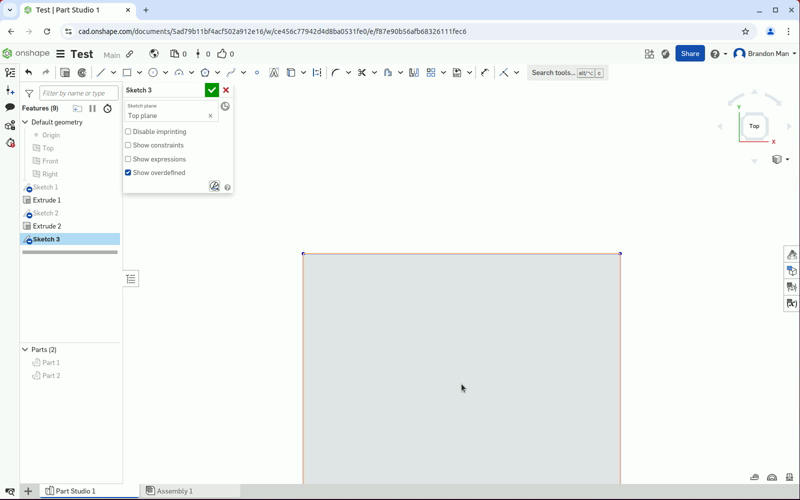
scroll(-6)
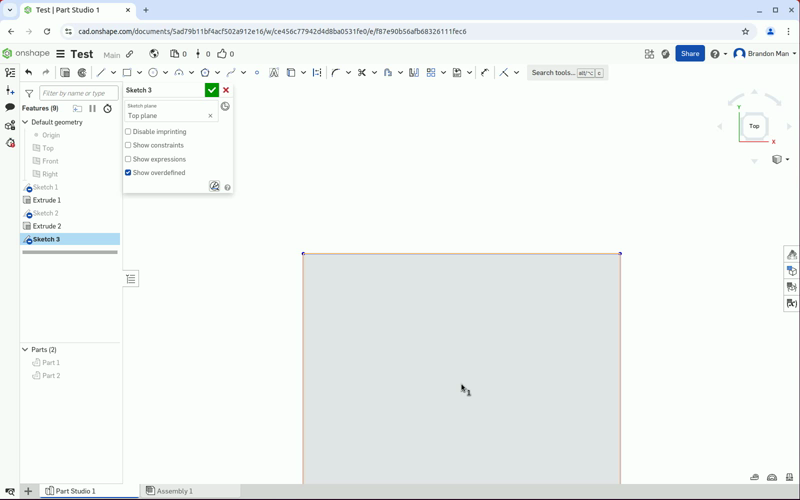
scroll(-6)
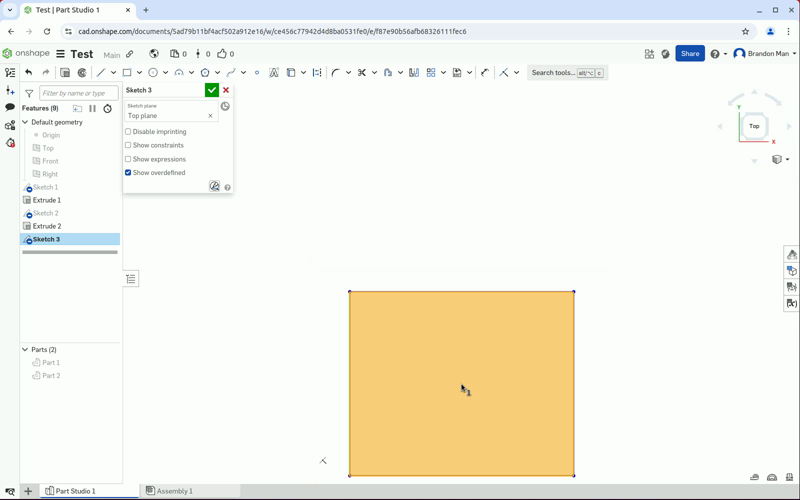
scroll(-6)
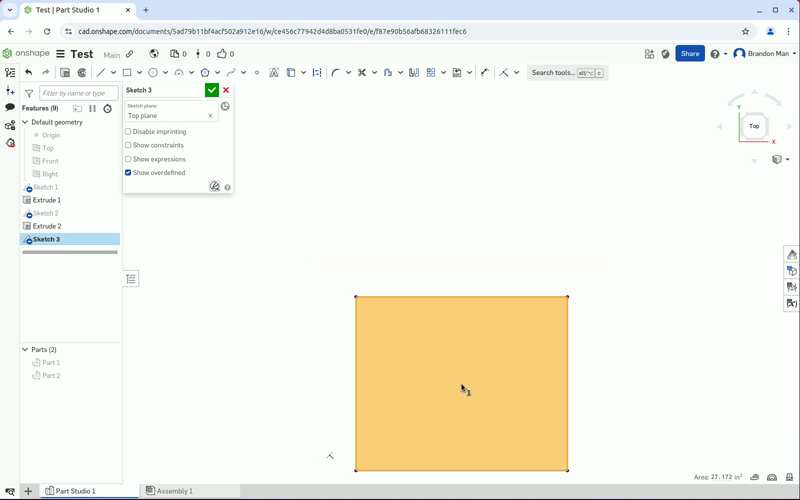
scroll(-6)
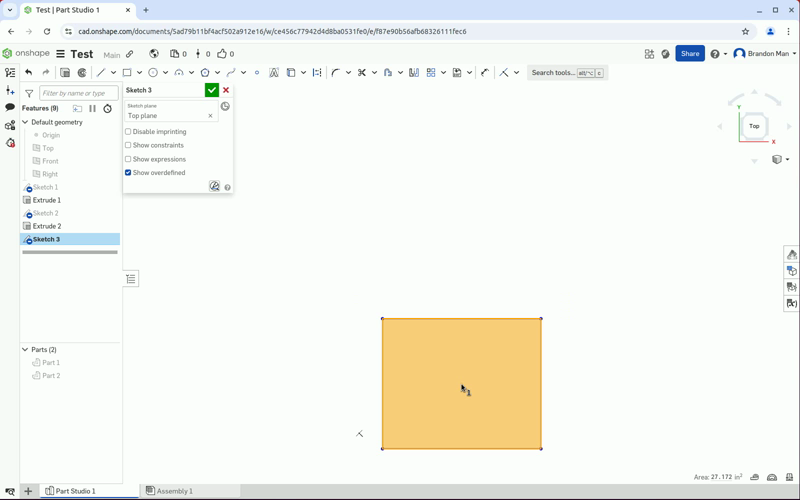
scroll(-6)
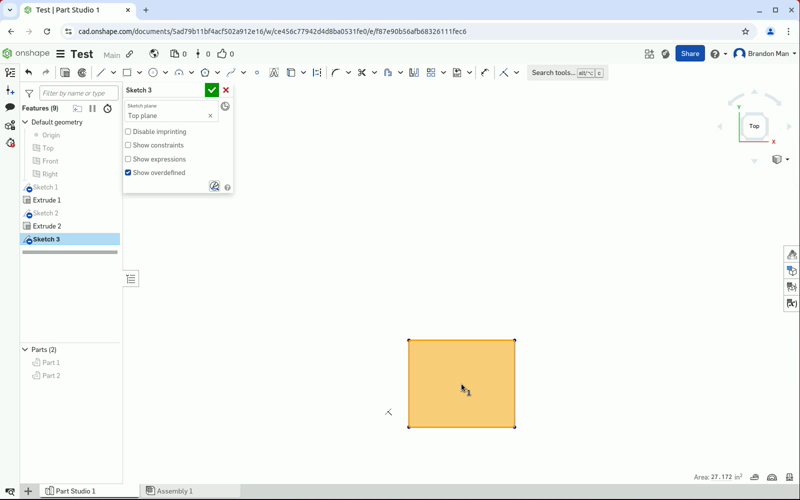
scroll(-6)
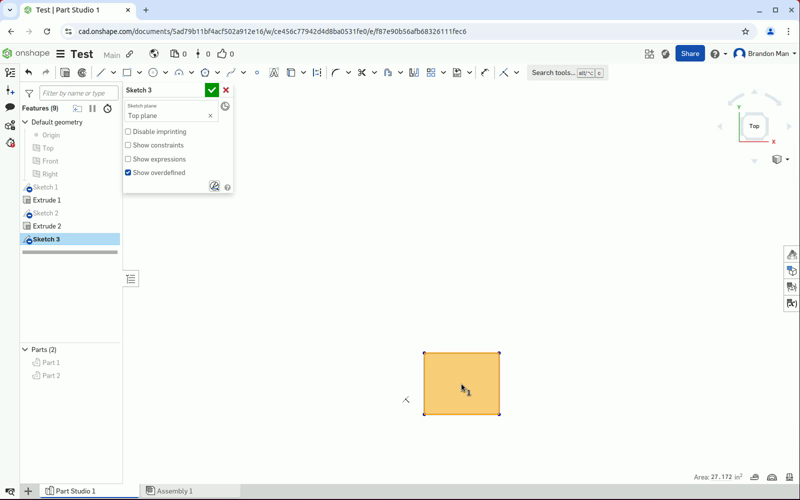
scroll(-6)
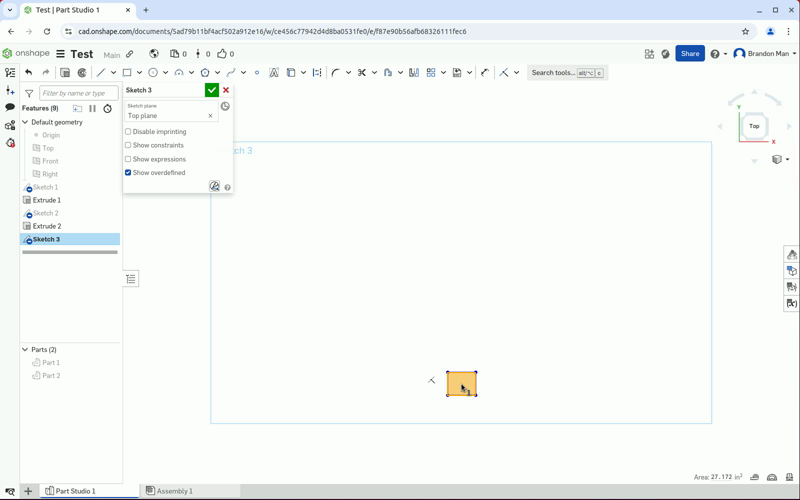
mouse_move(73, 352)
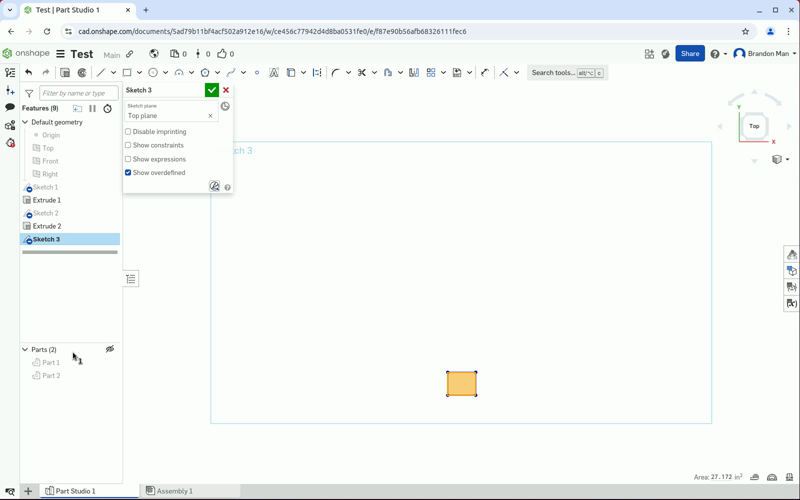
key(shift+y)
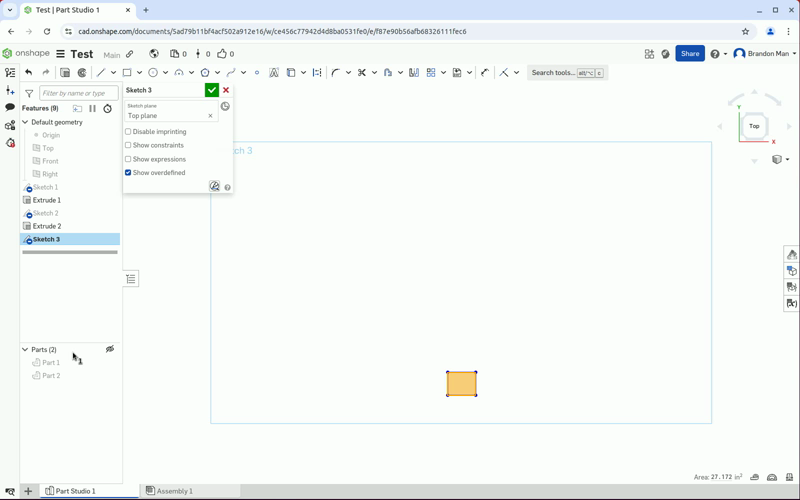
key(shift+e)
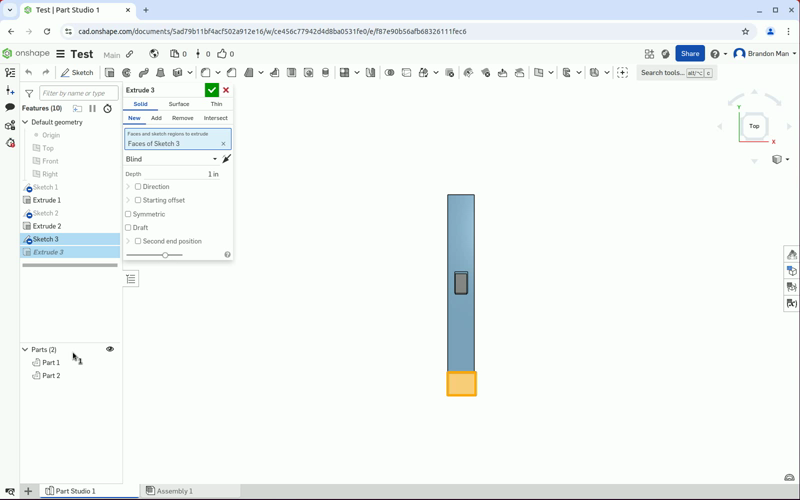
mouse_move(143, 106)
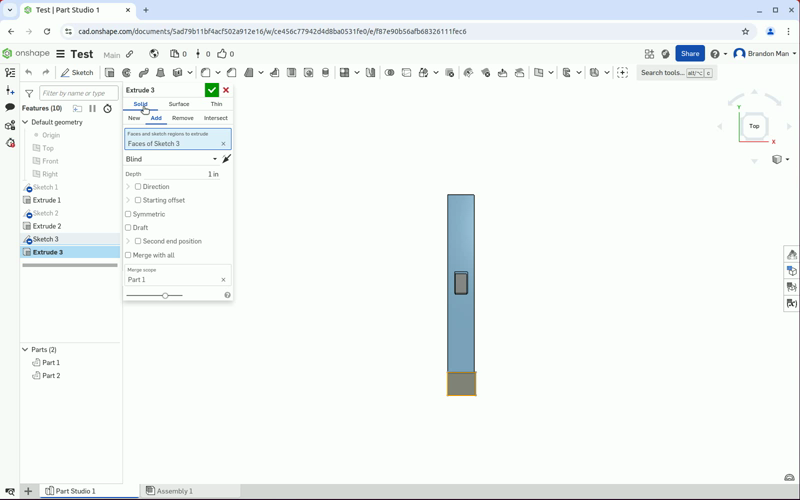
click(143, 106)
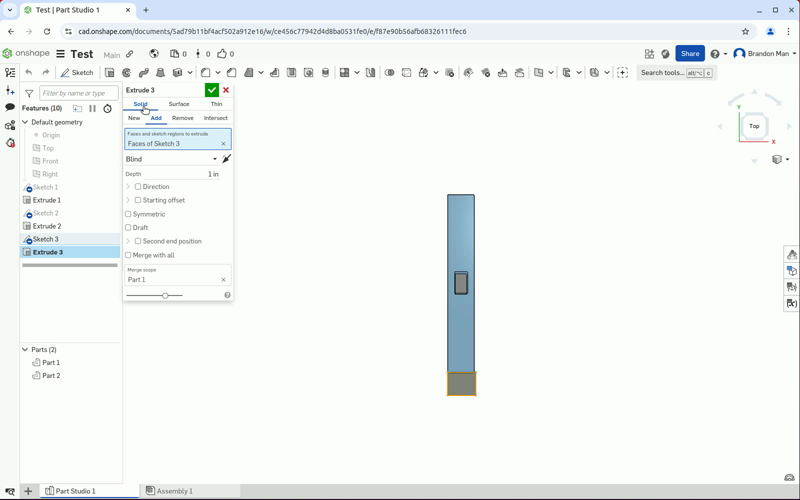
mouse_move(137, 120)
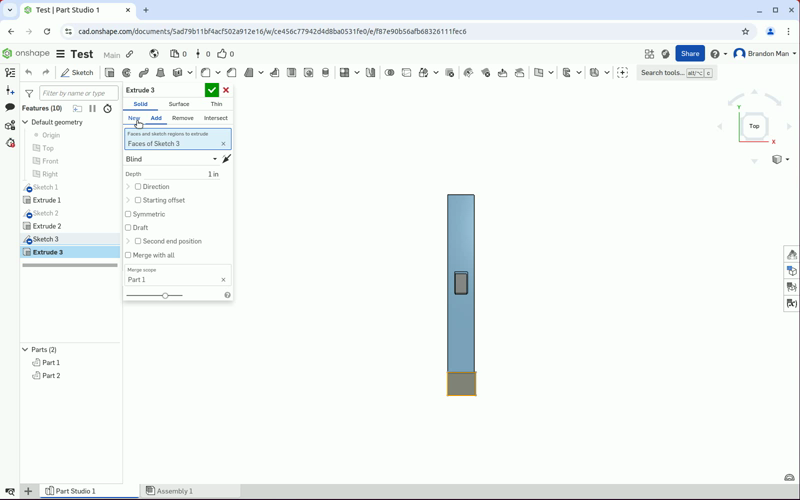
click(137, 120)
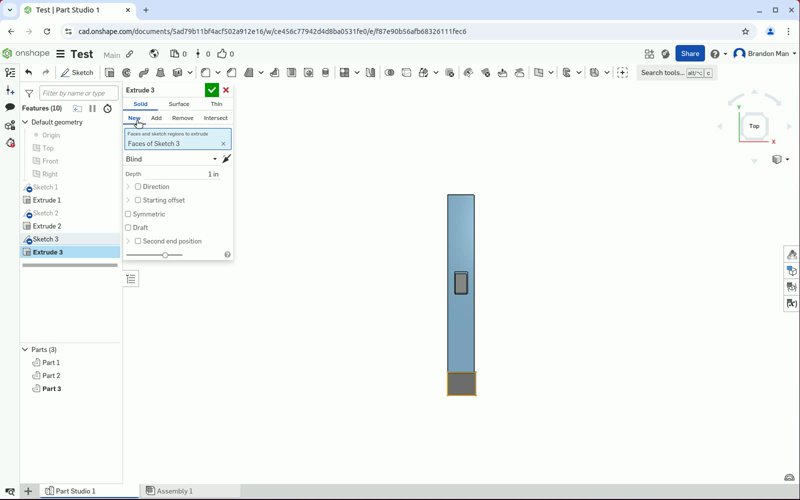
key(tab, 4)
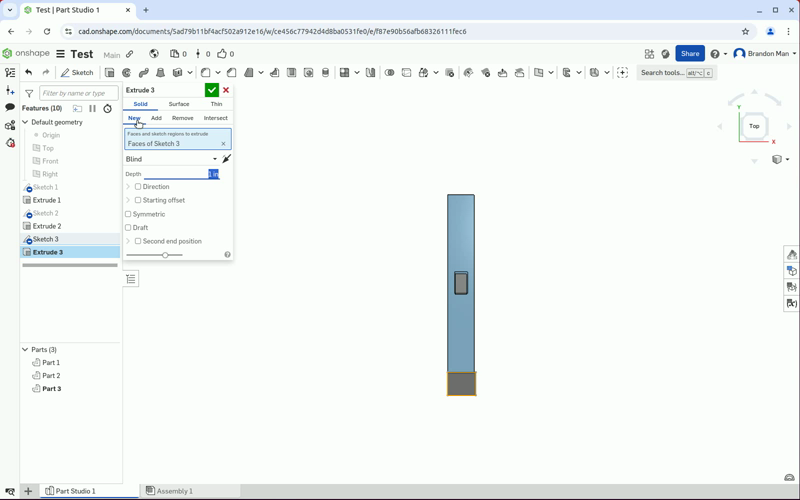
text(-1.204)
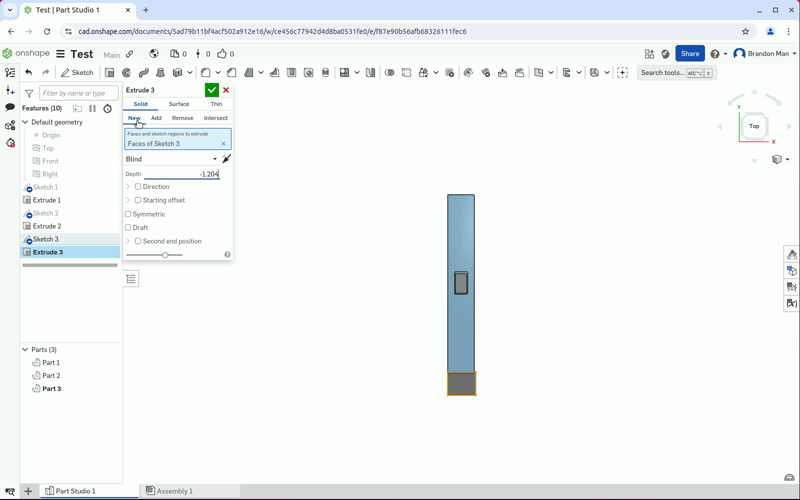
key(enter)
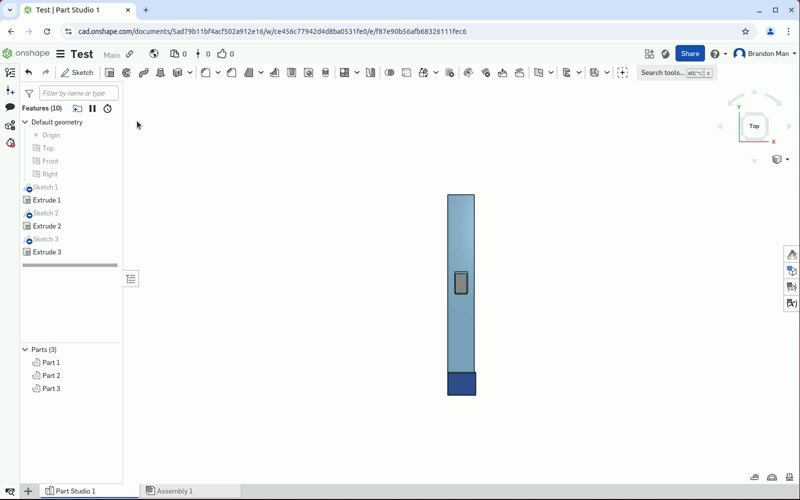
key(shift+h)
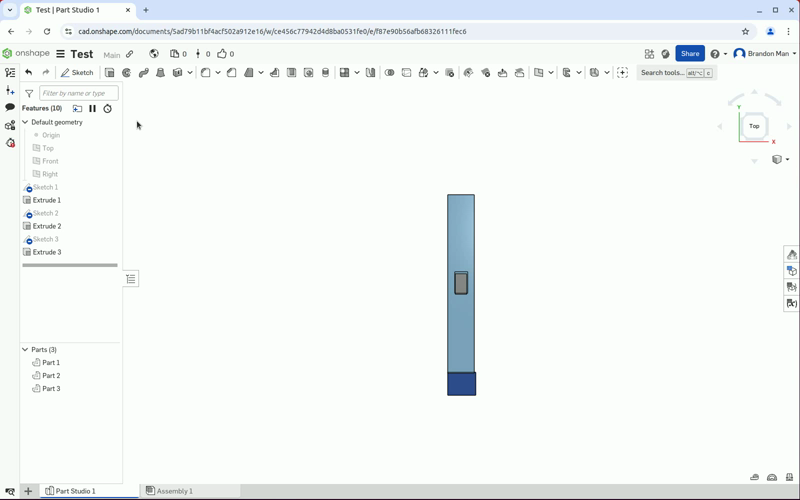
key(shift+h)
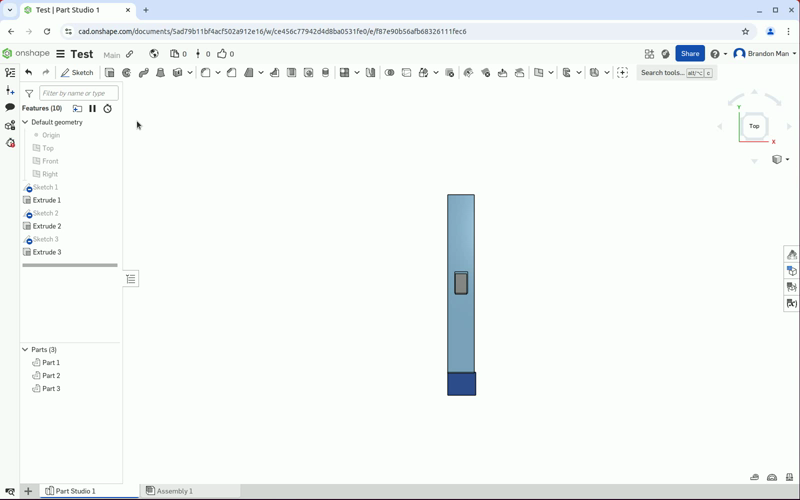
mouse_move(73, 189)
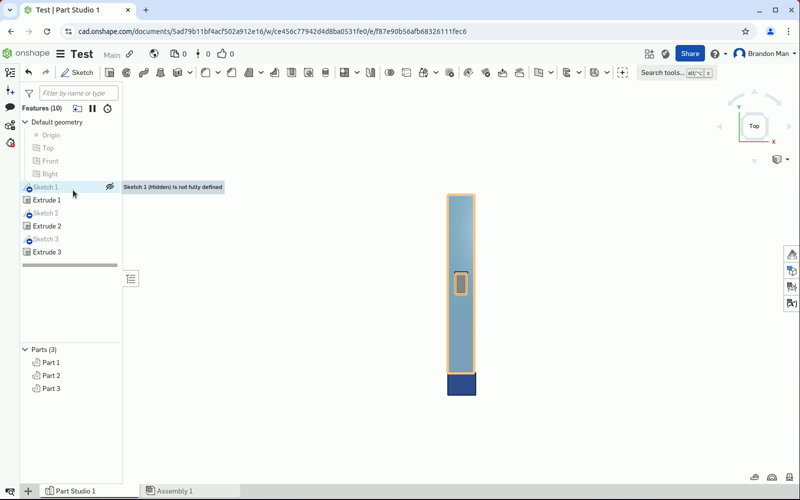
click(73, 189)
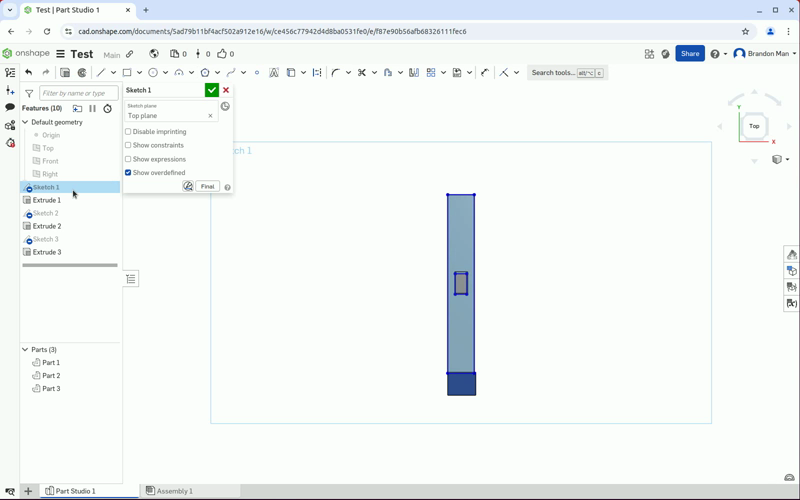
mouse_move(229, 92)
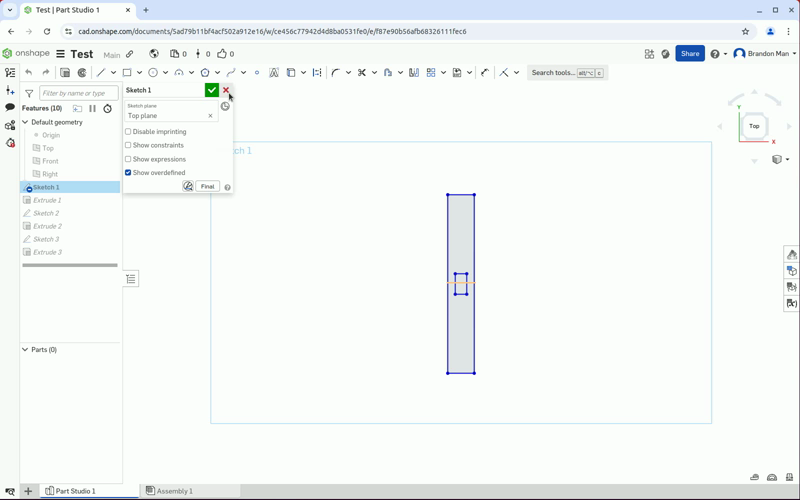
click(229, 92)
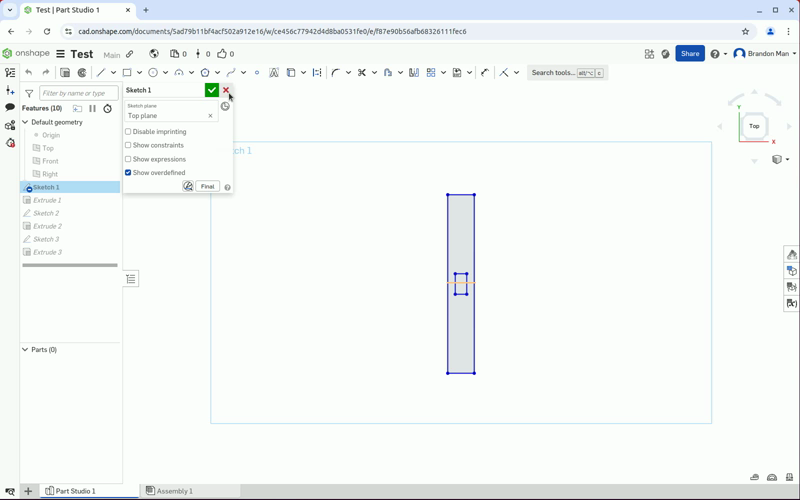
key(shift+s)
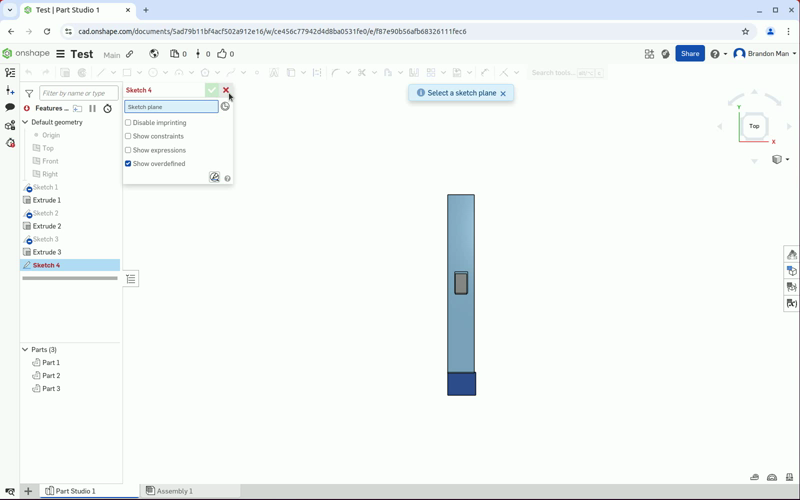
mouse_move(73, 150)
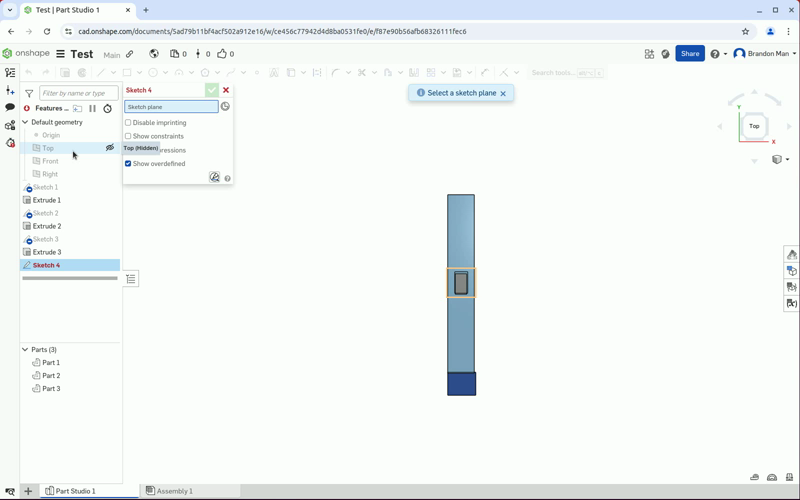
click(73, 150)
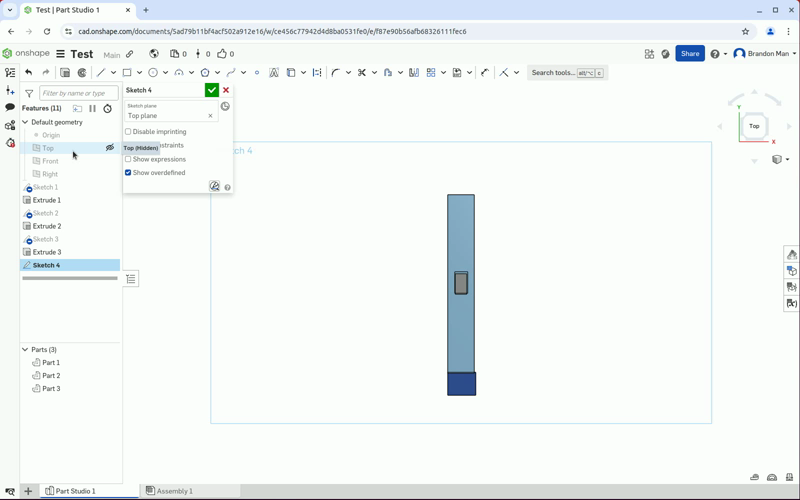
mouse_move(73, 352)
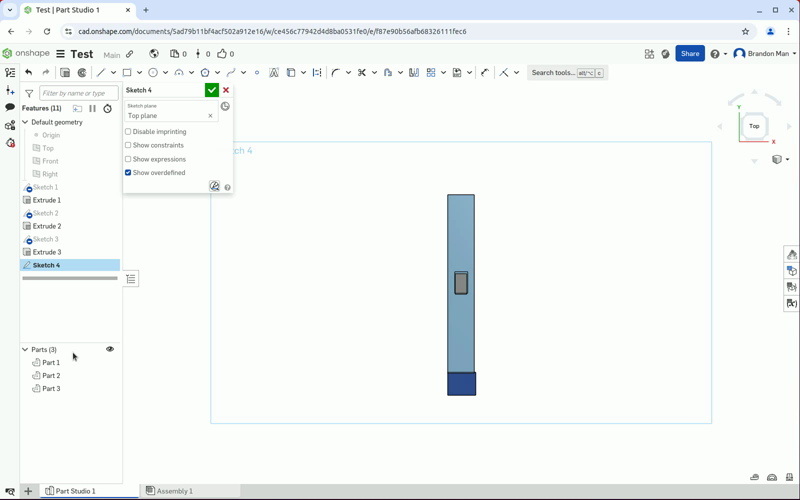
key(y)
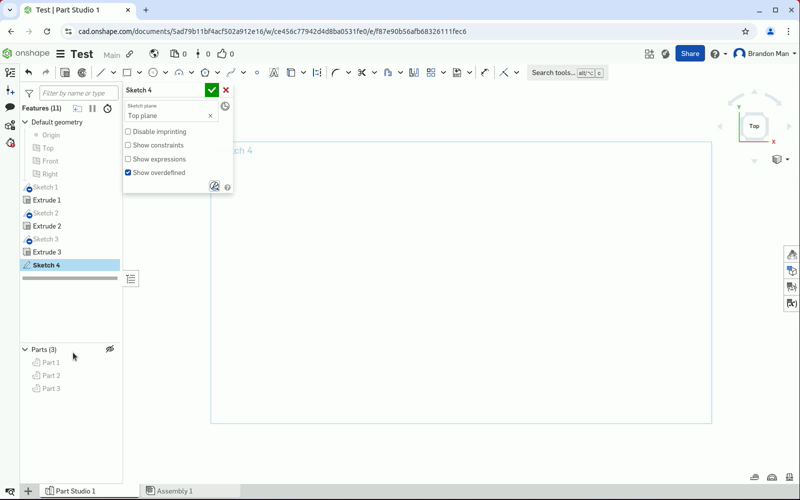
key(l)
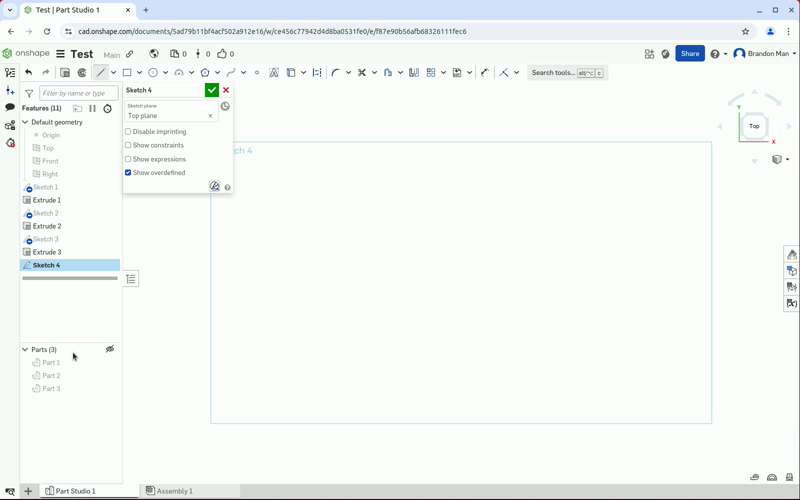
key_down(shift)
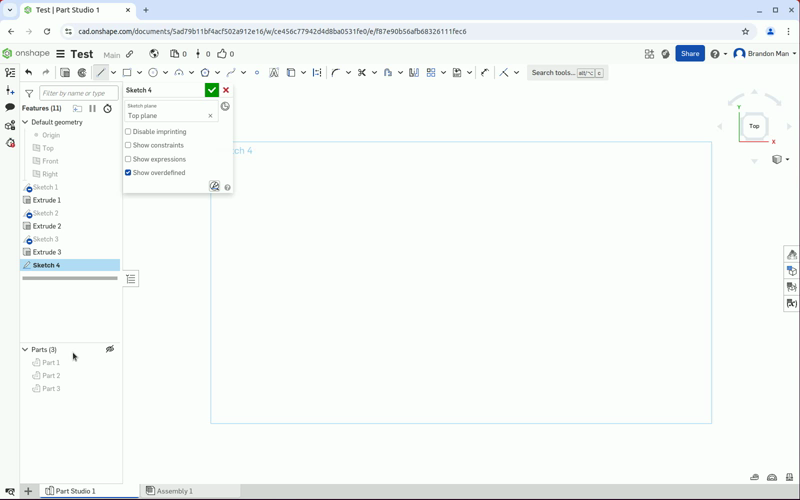
mouse_move(447, 192)
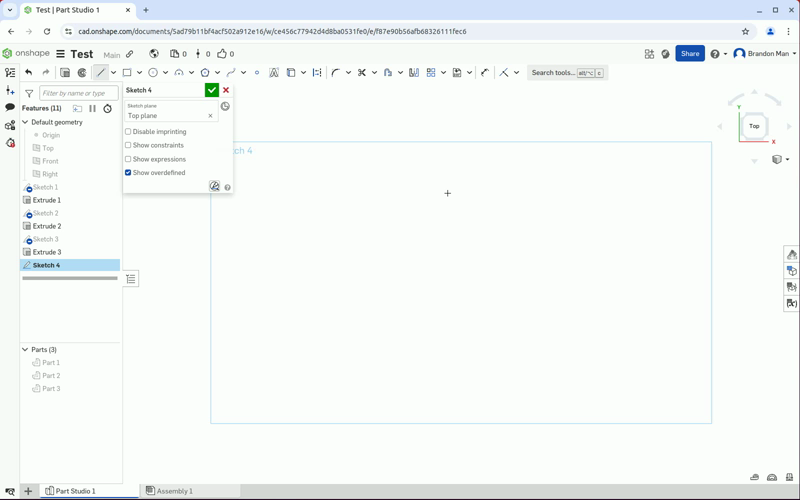
click(447, 192)
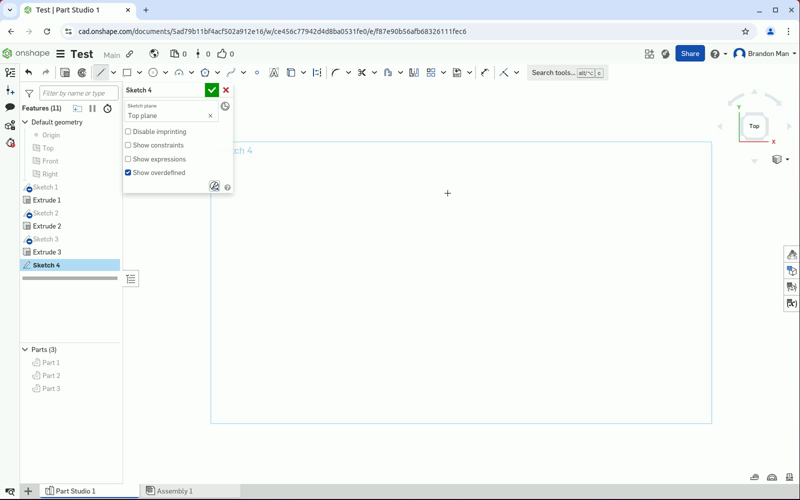
key_up(shift)
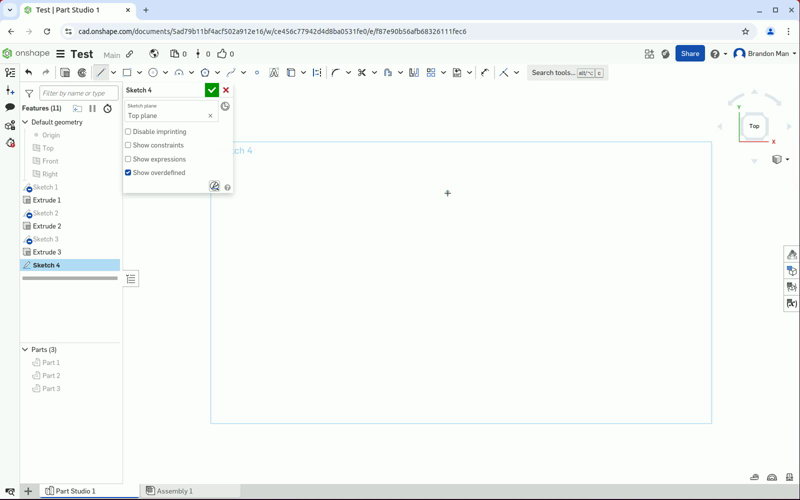
key_down(shift)
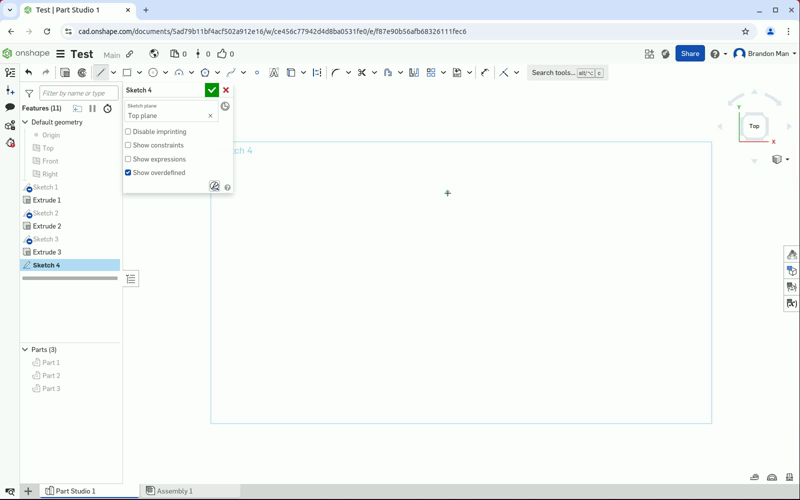
mouse_move(477, 192)
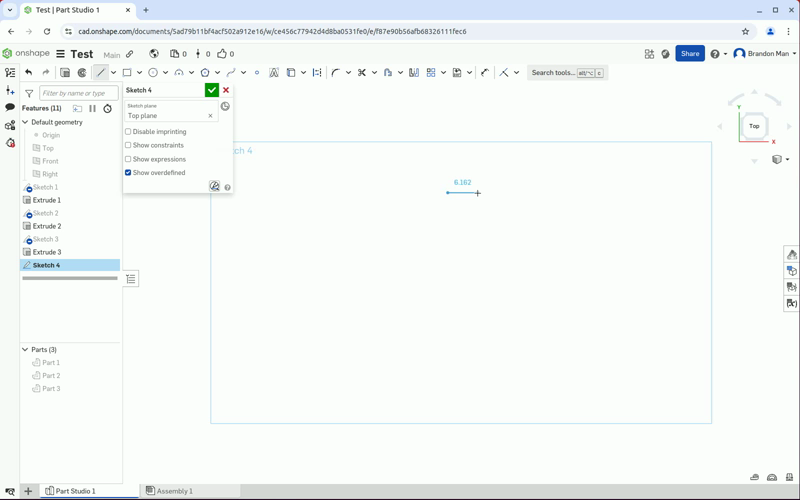
mouse_move(475, 192)
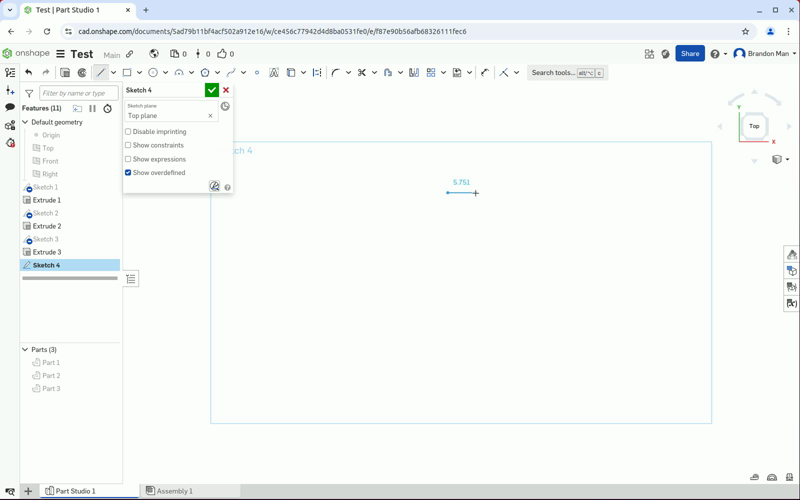
click(475, 192)
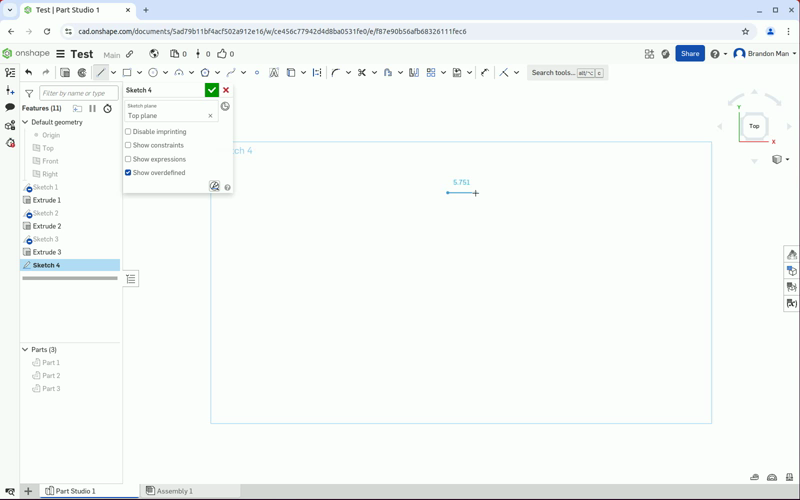
key_up(shift)
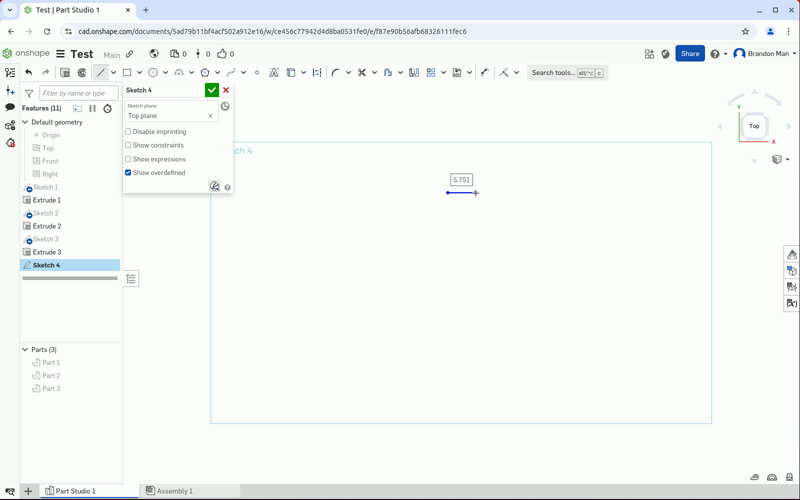
key_down(shift)
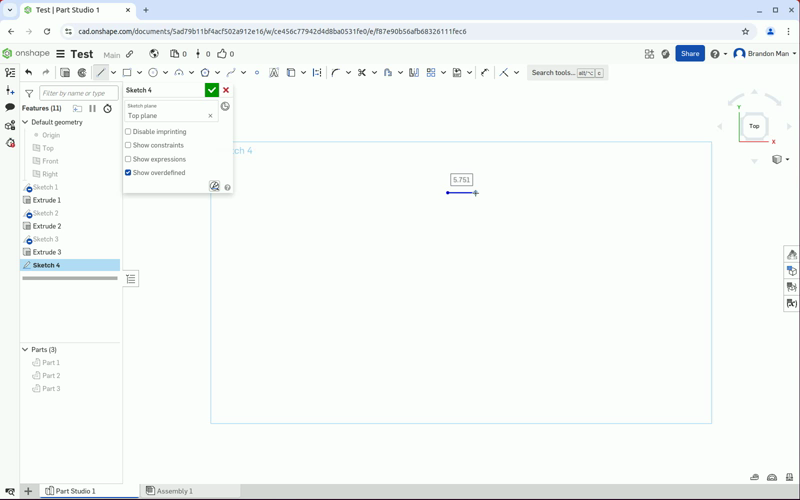
mouse_move(505, 192)
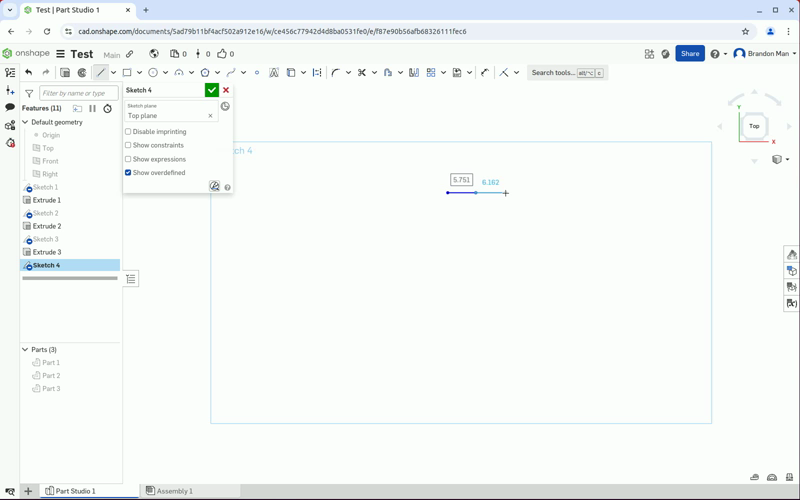
mouse_move(475, 169)
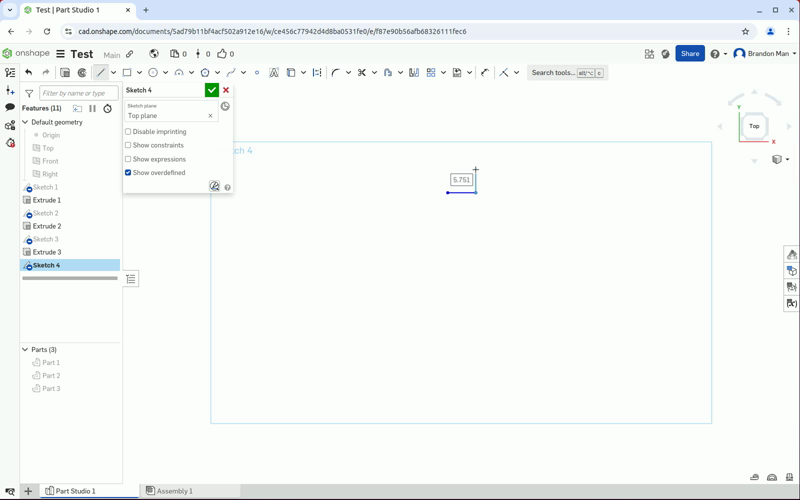
click(475, 169)
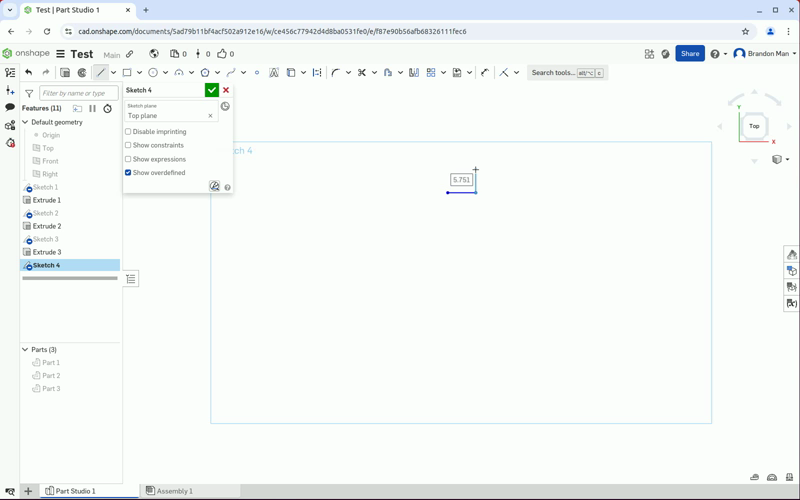
key_up(shift)
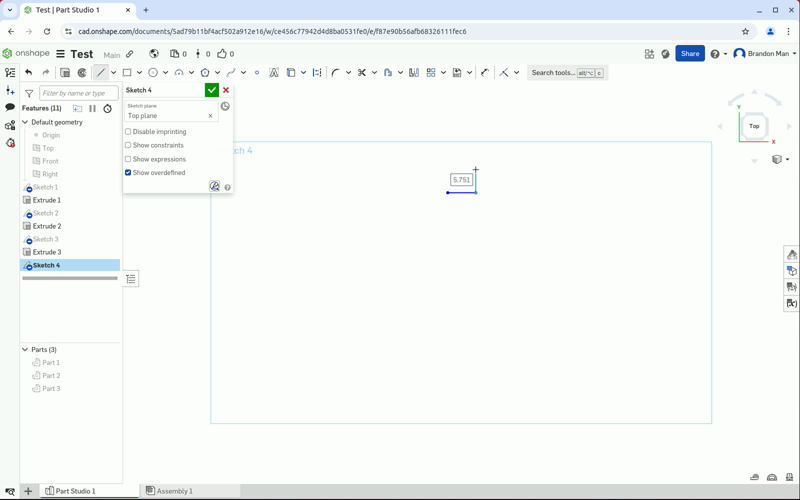
key_down(shift)
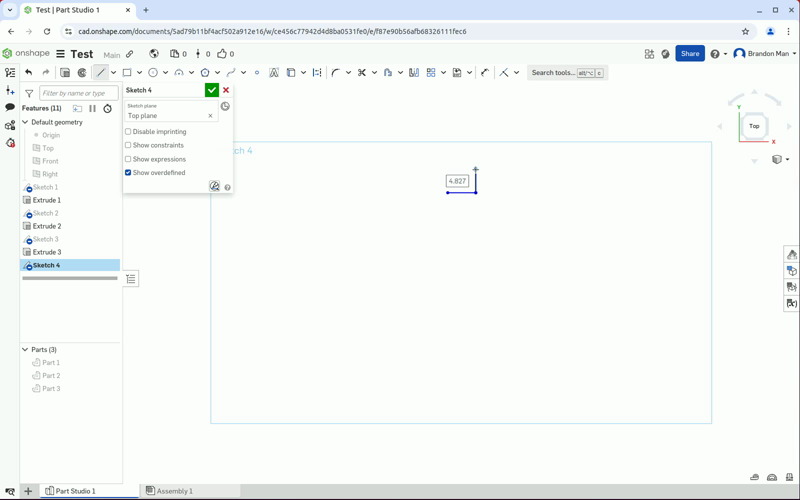
mouse_move(505, 169)
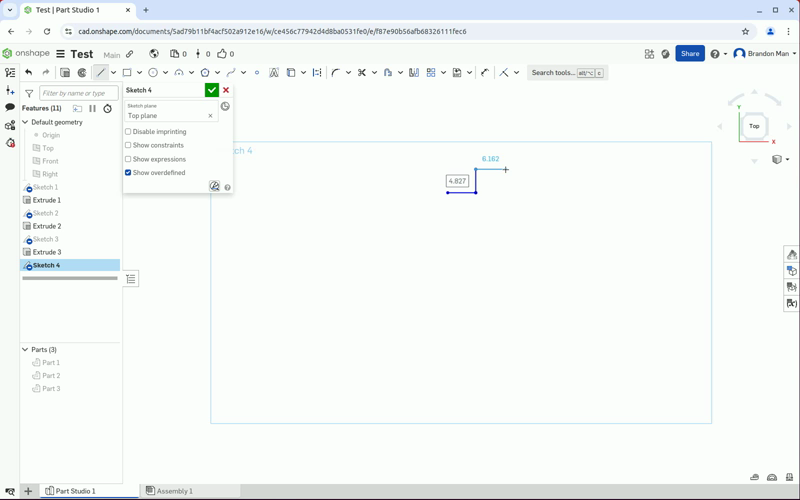
mouse_move(447, 169)
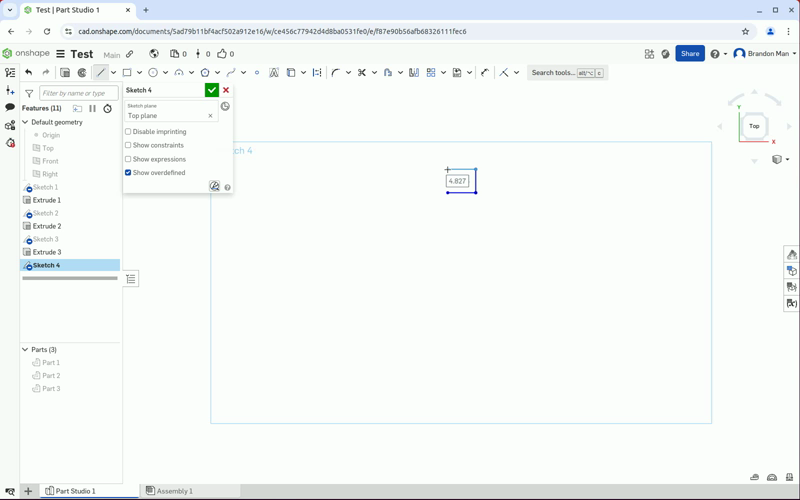
click(447, 169)
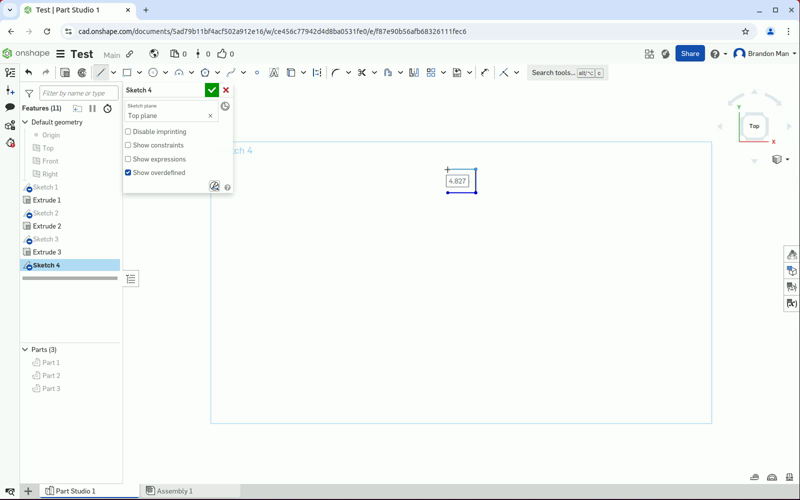
key_up(shift)
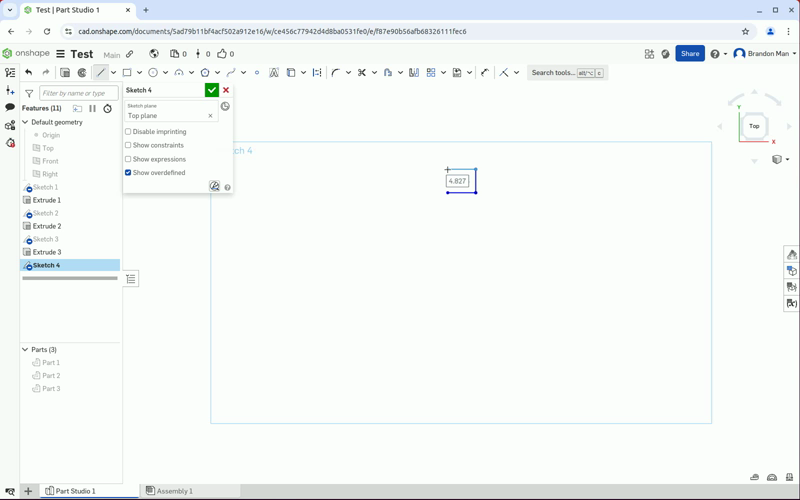
mouse_move(477, 169)
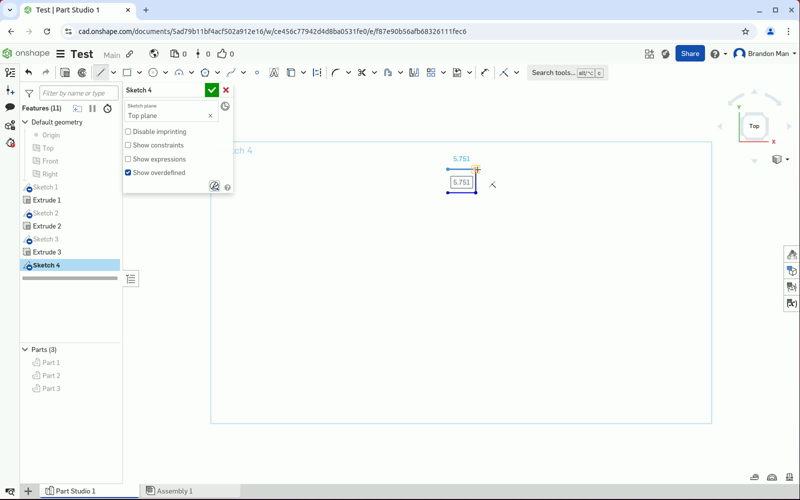
key_down(shift)
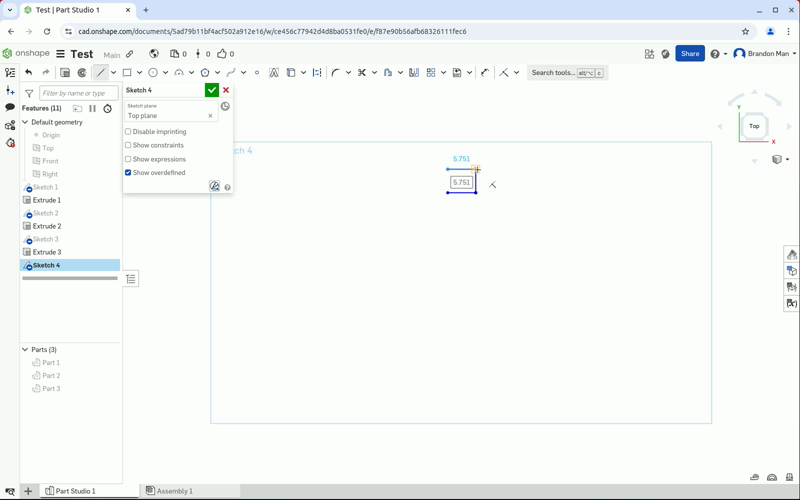
mouse_move(447, 192)
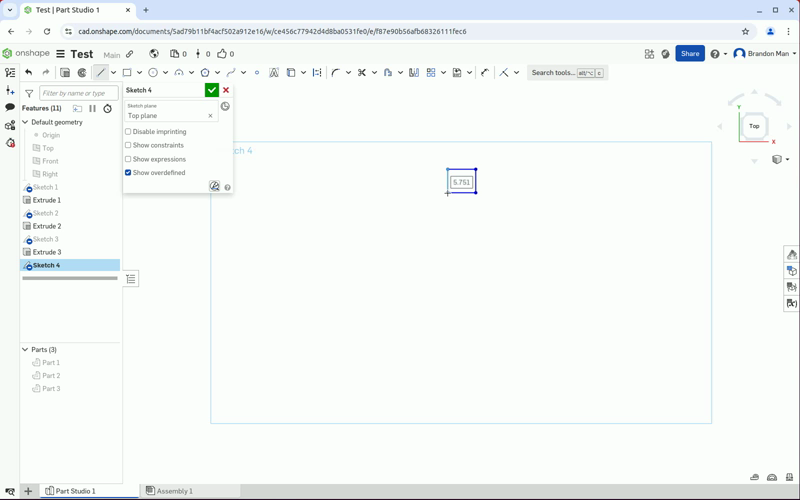
key_up(shift)
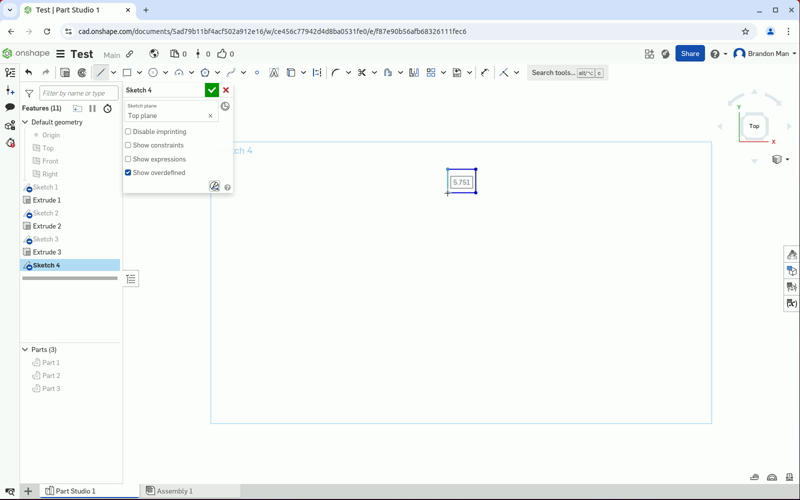
click(447, 192)
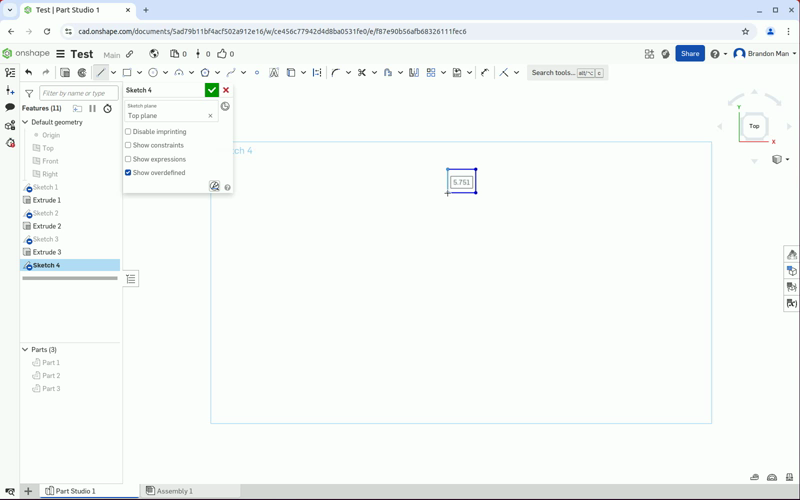
key(esc)
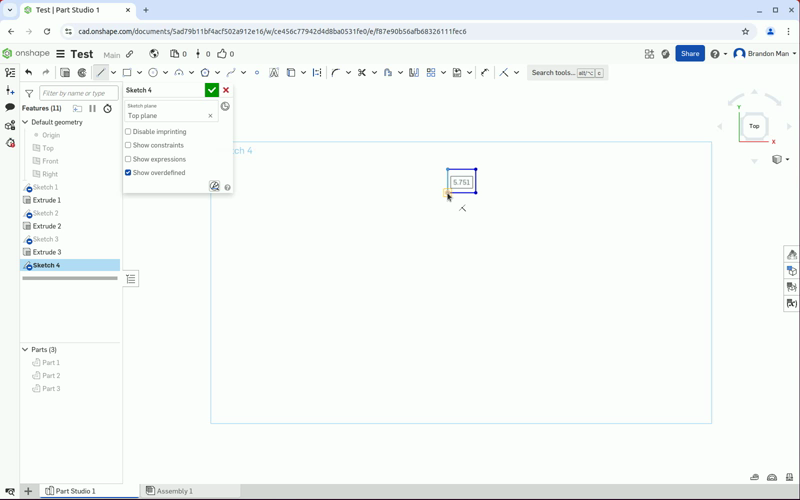
mouse_move(451, 189)
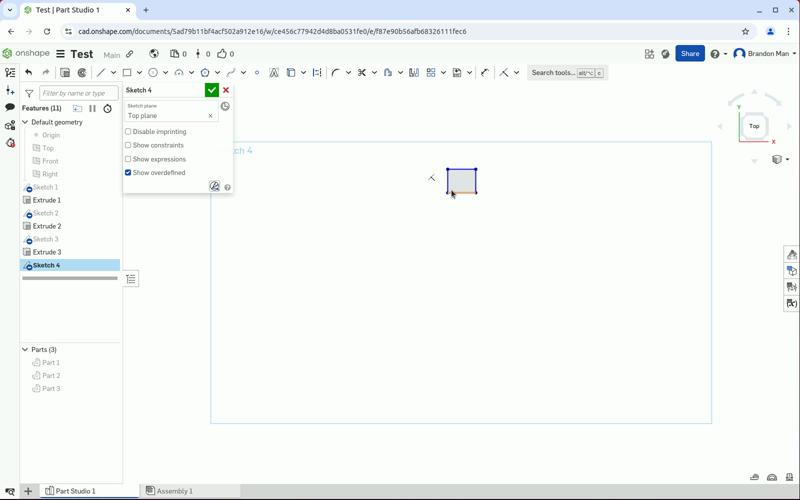
scroll(6)
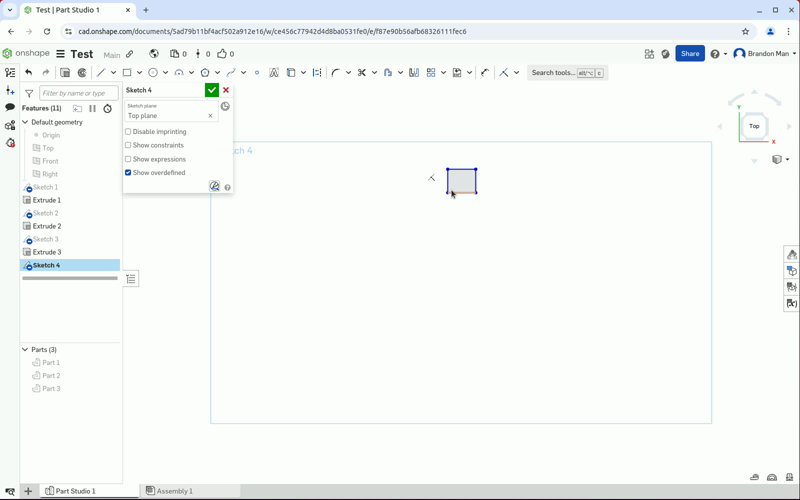
scroll(6)
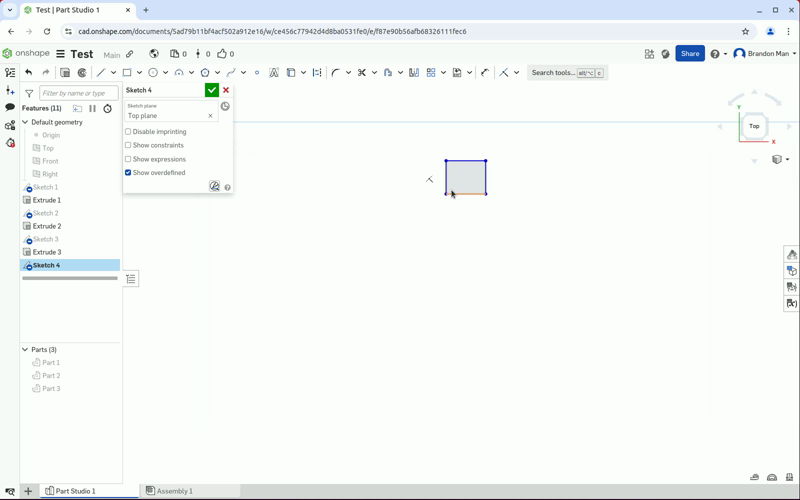
scroll(6)
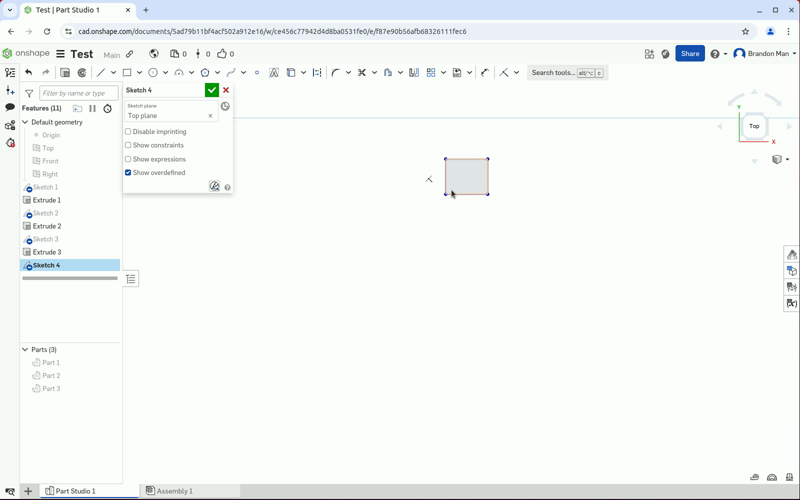
scroll(6)
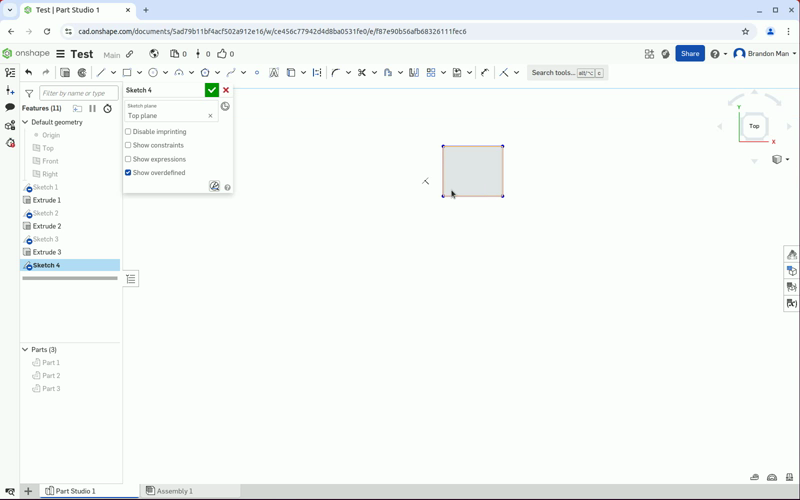
scroll(6)
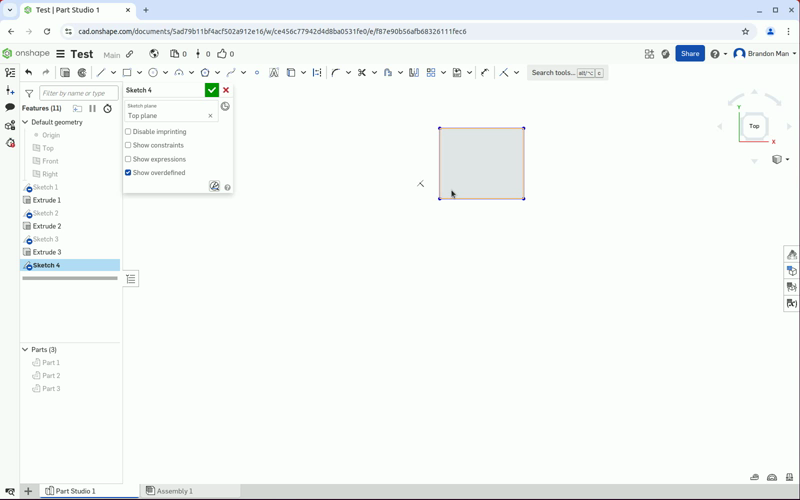
scroll(6)
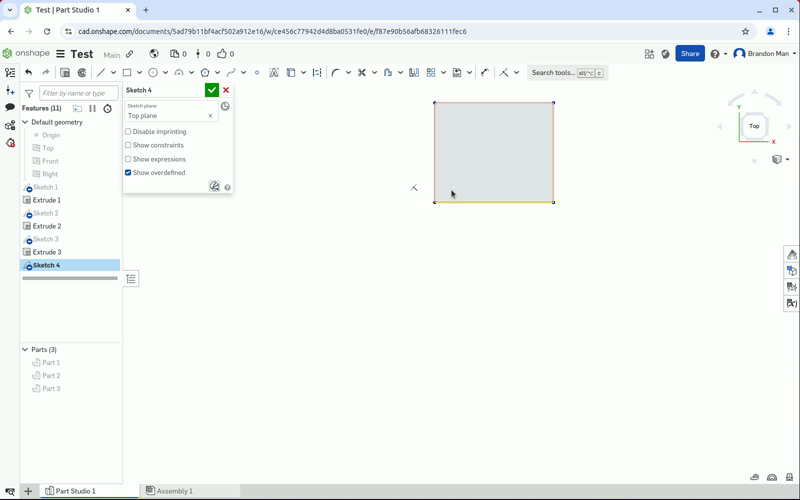
scroll(6)
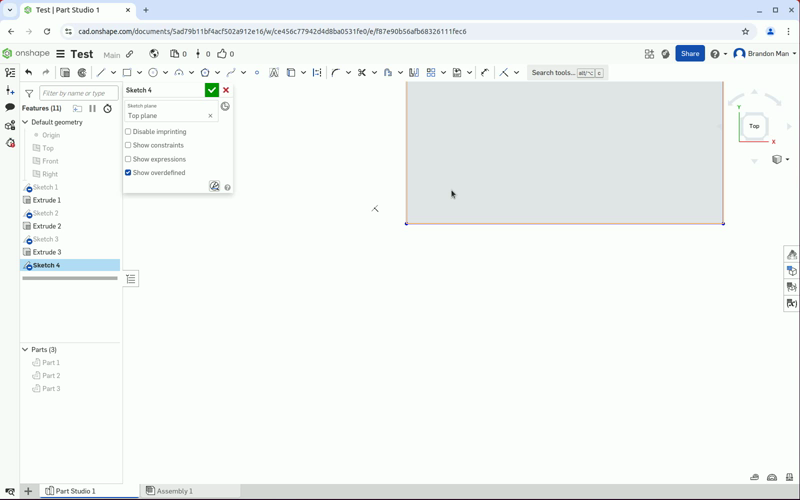
click(451, 189)
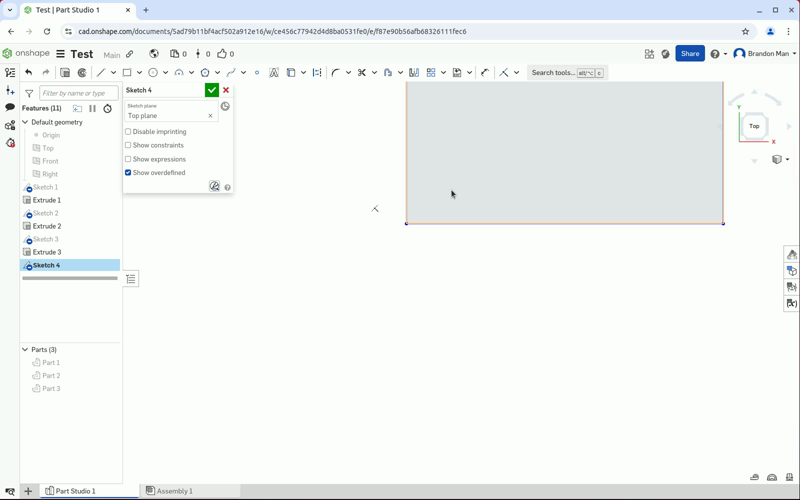
scroll(-6)
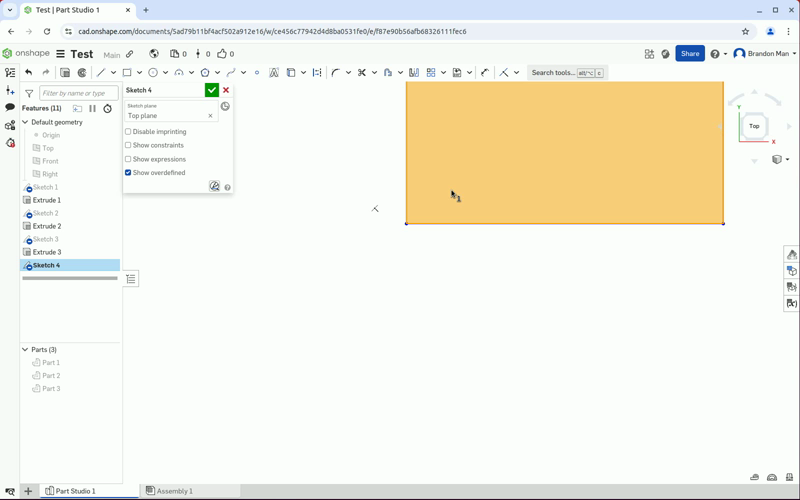
scroll(-6)
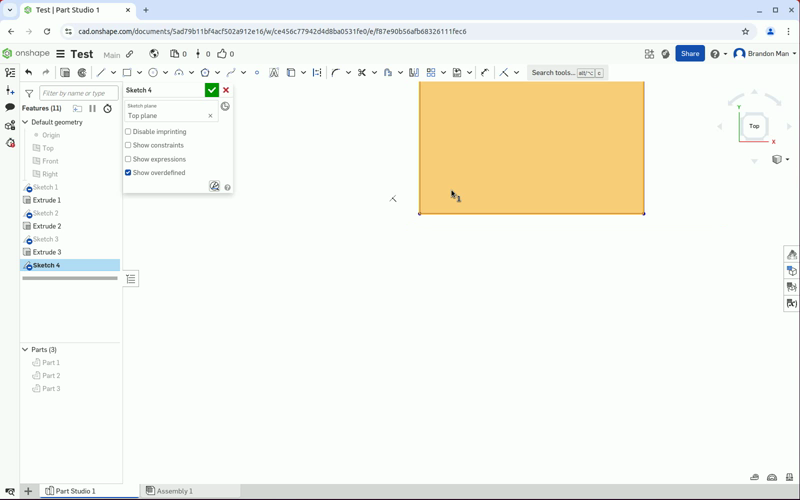
scroll(-6)
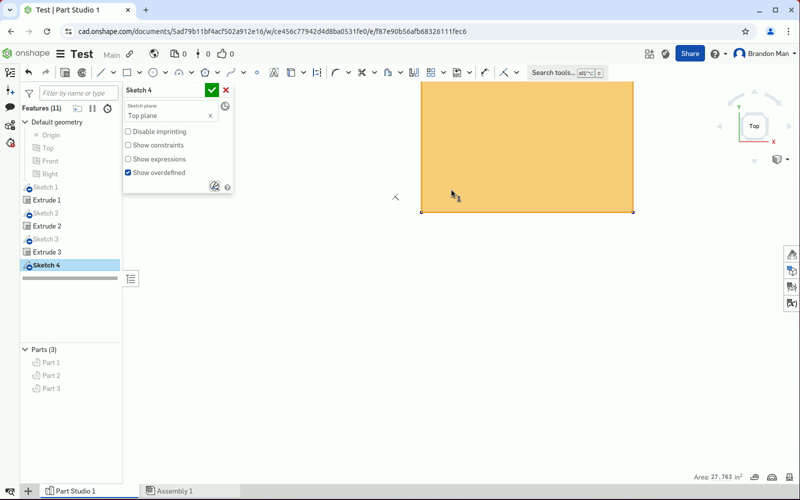
scroll(-6)
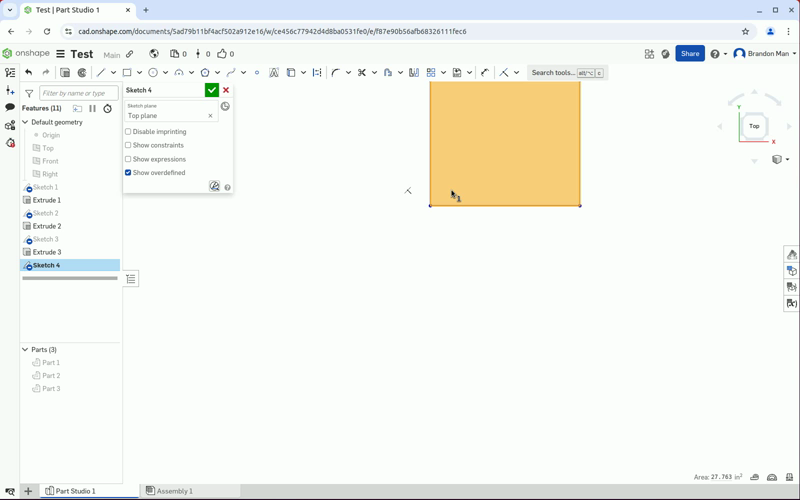
scroll(-6)
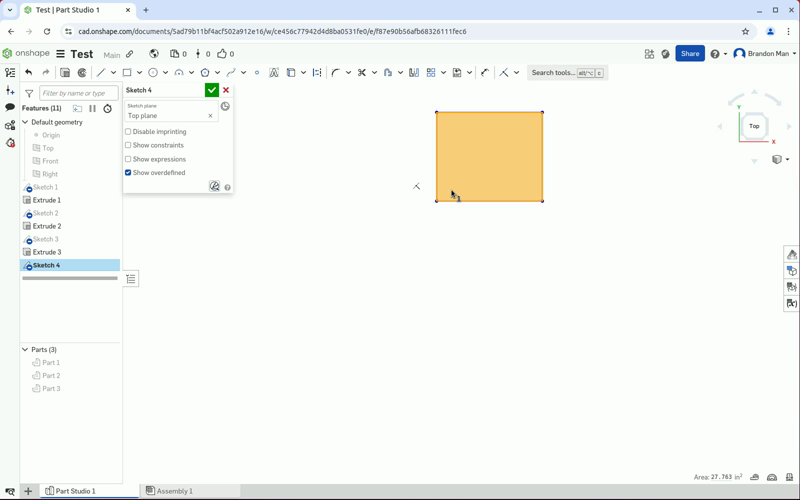
scroll(-6)
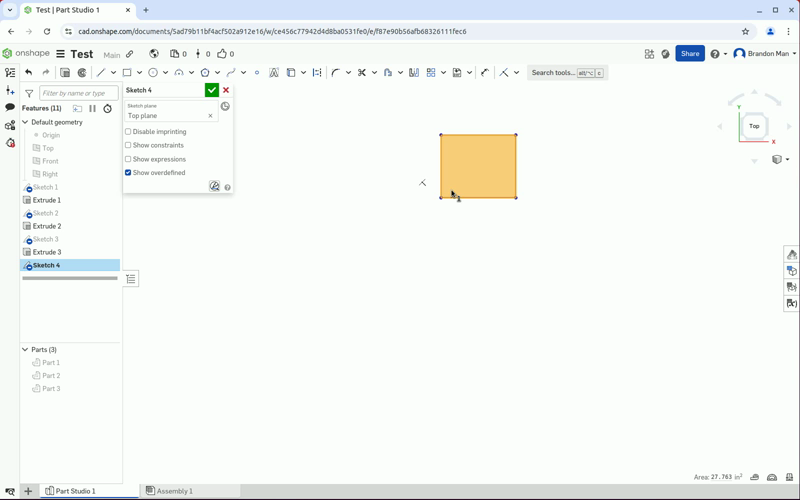
scroll(-6)
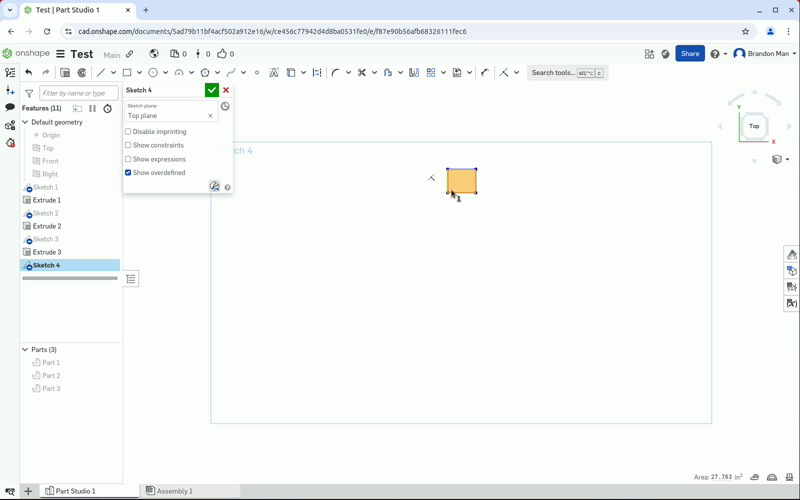
mouse_move(73, 352)
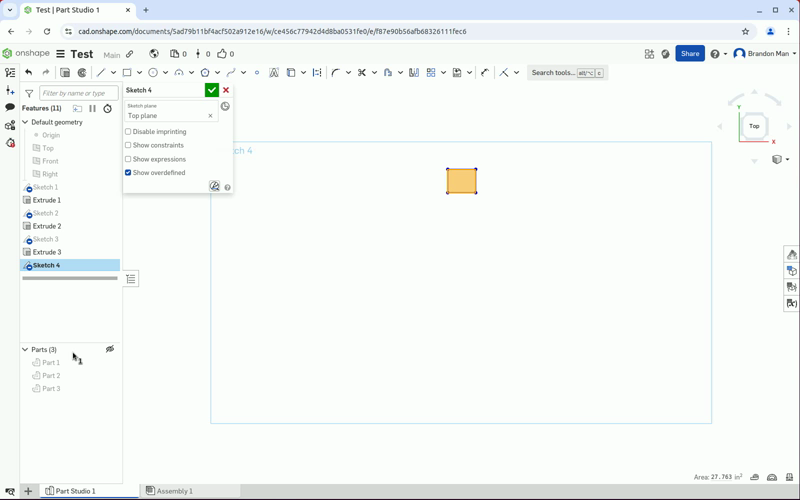
key(shift+y)
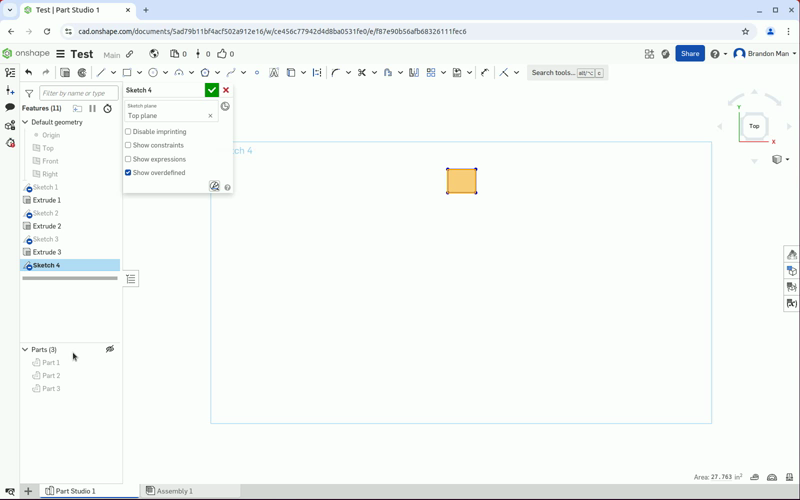
key(shift+e)
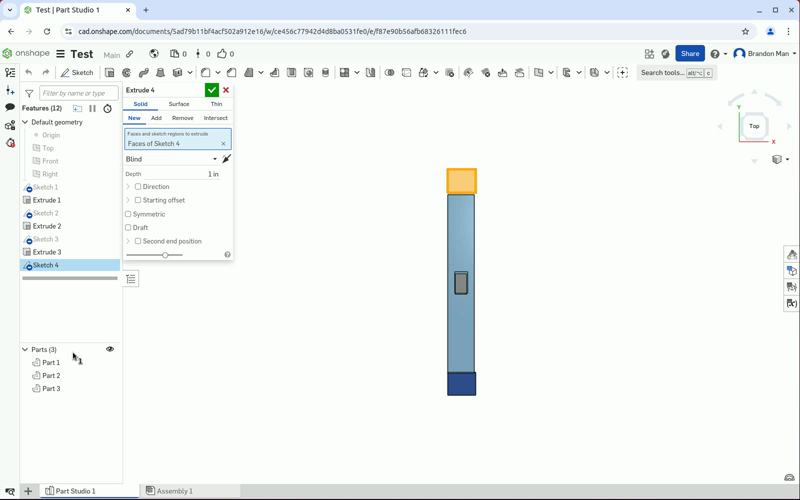
mouse_move(143, 106)
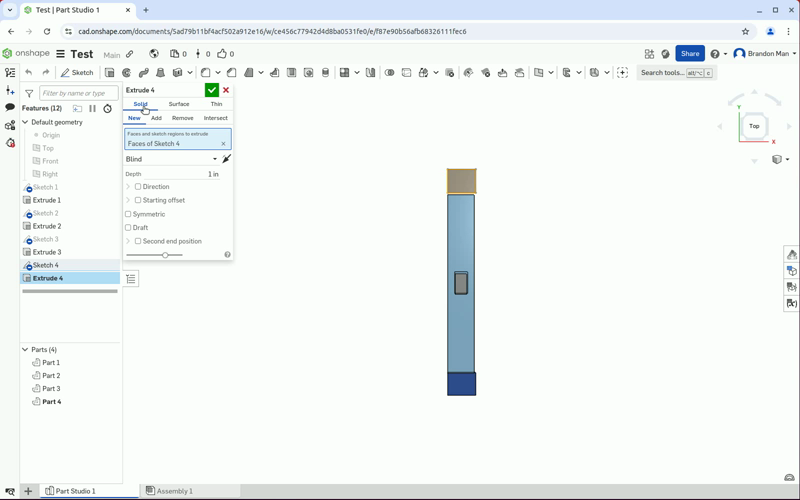
click(143, 106)
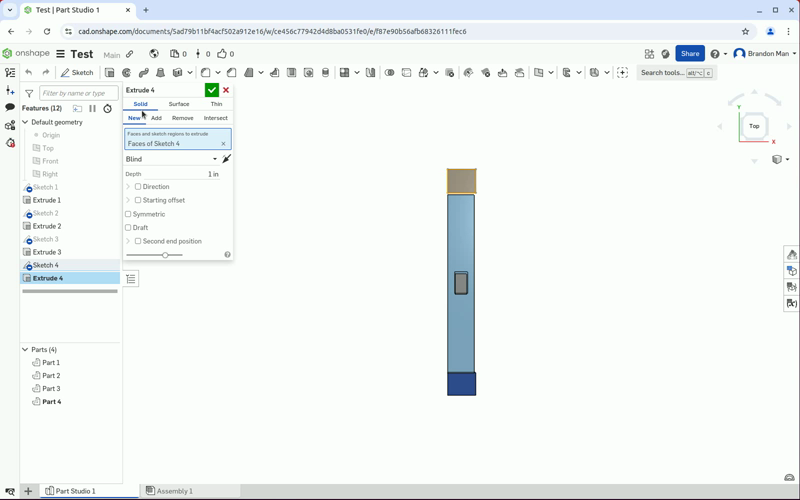
mouse_move(137, 120)
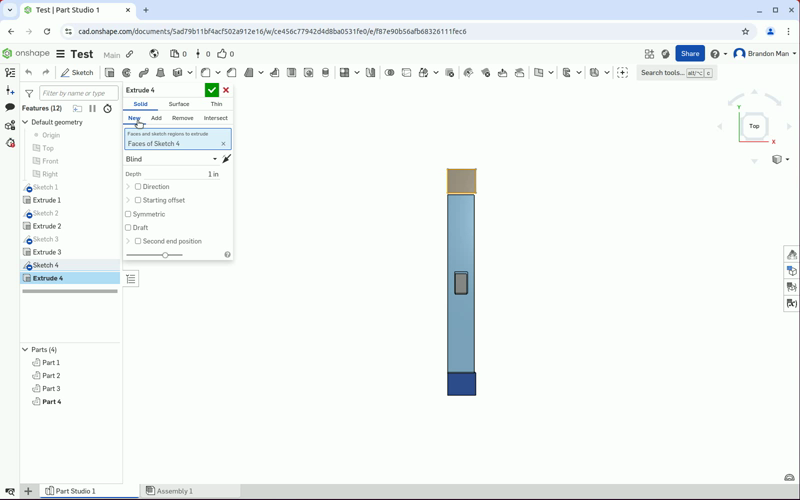
click(137, 120)
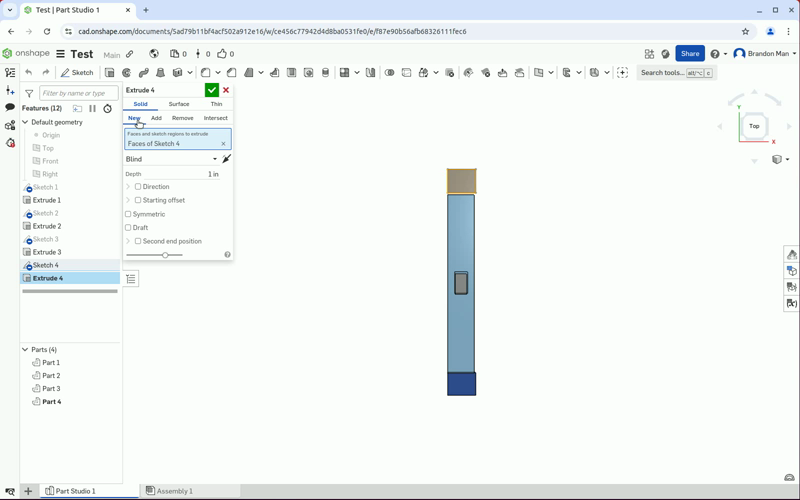
key(tab, 4)
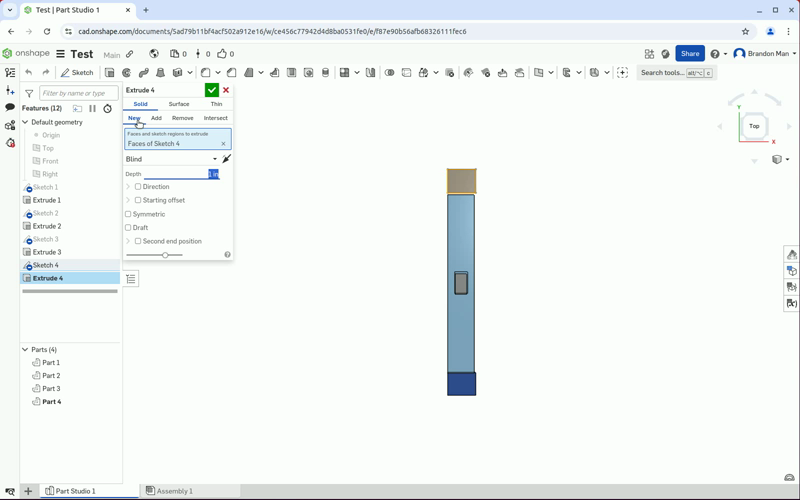
text(-1.204)
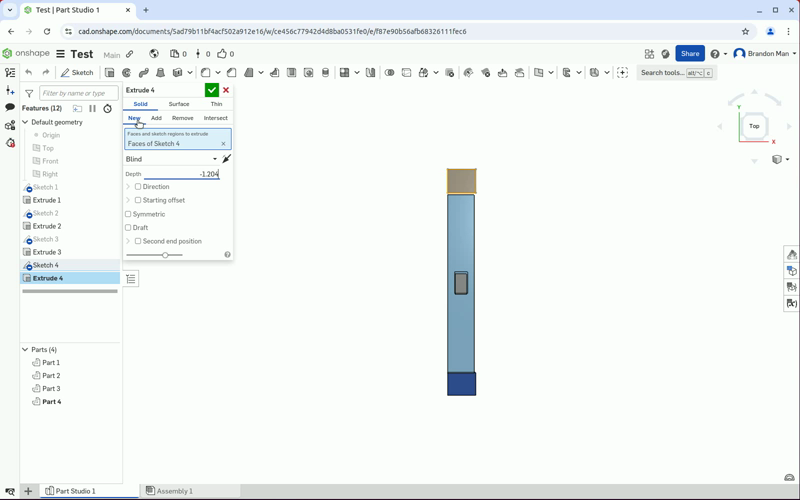
key(enter)
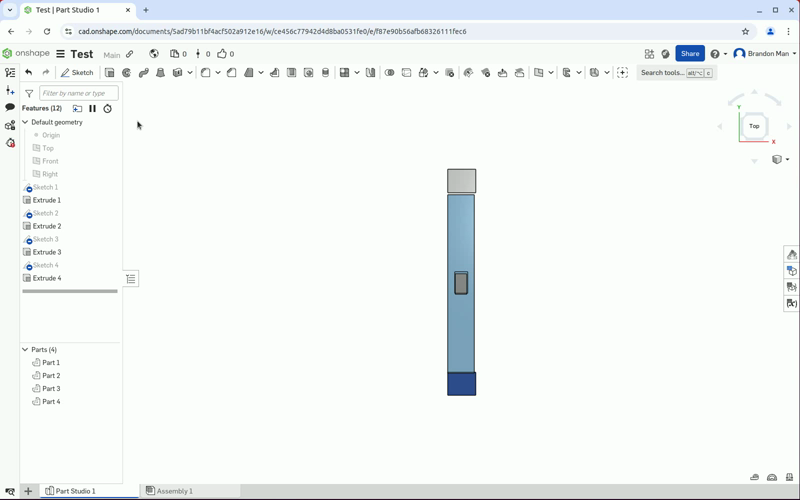
key(shift+h)
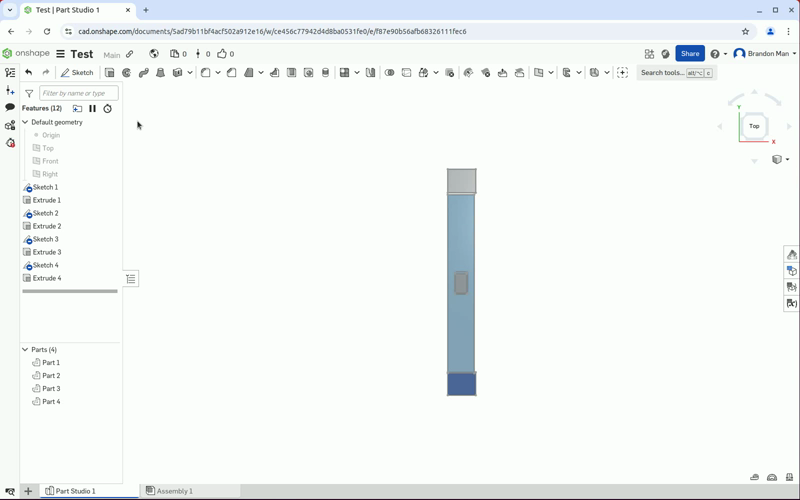
key(shift+h)
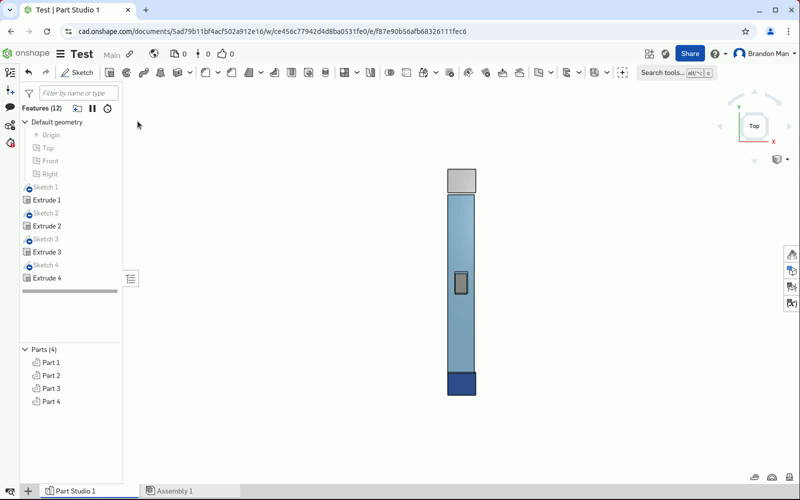
mouse_move(73, 189)
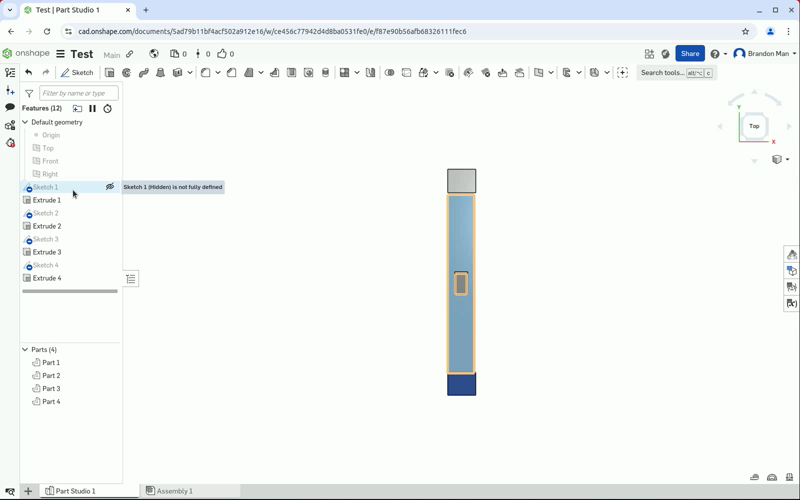
click(73, 189)
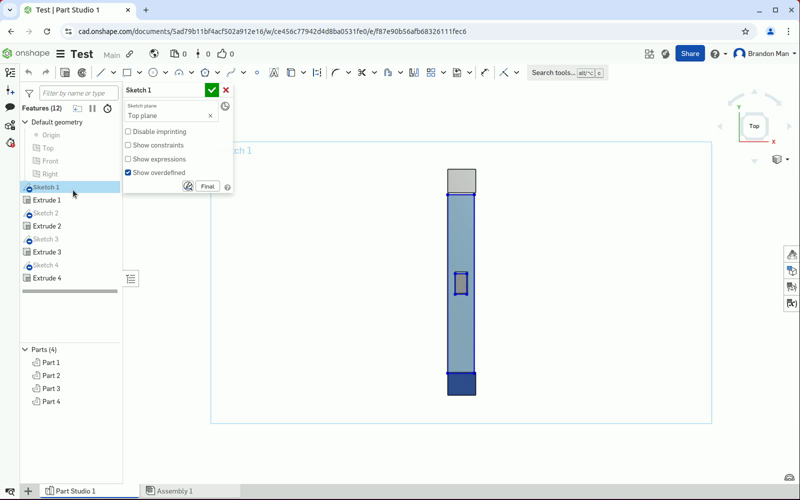
mouse_move(229, 92)
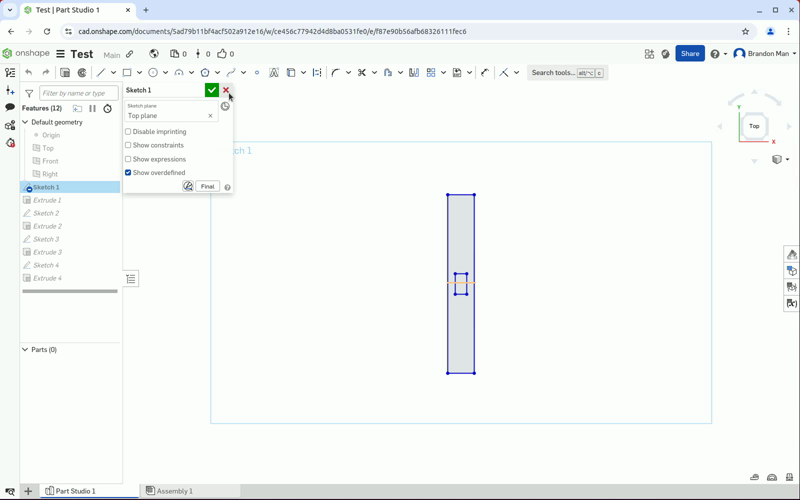
click(229, 92)
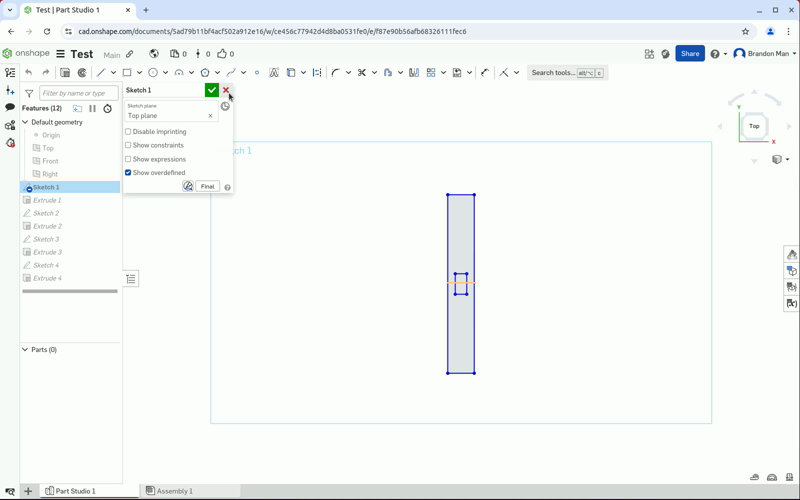
key(shift+s)
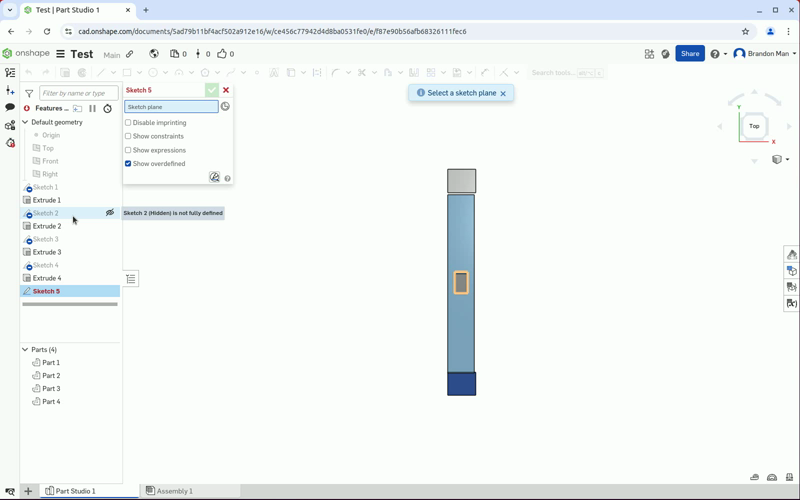
scroll(3)
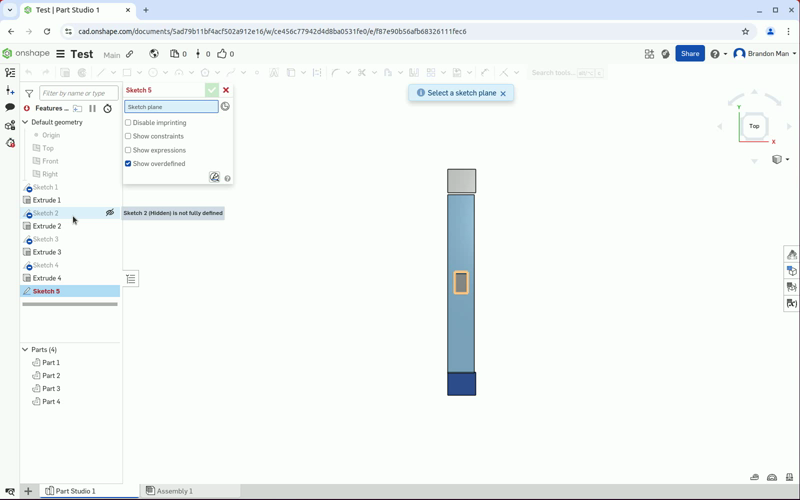
mouse_move(73, 150)
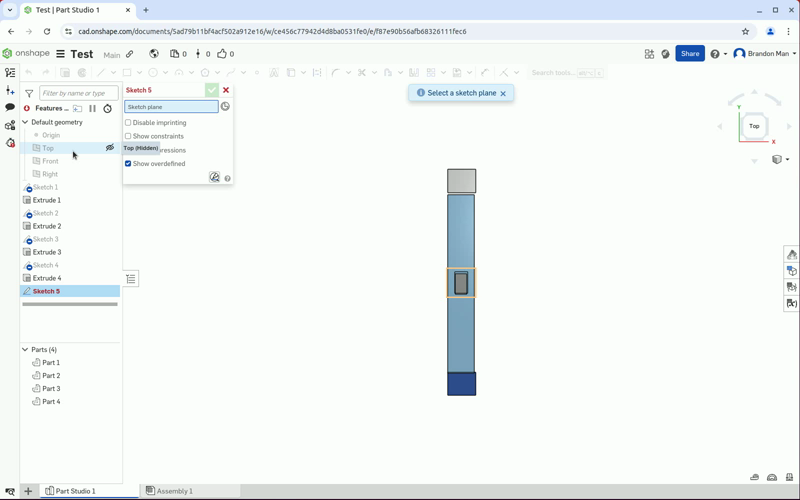
click(73, 150)
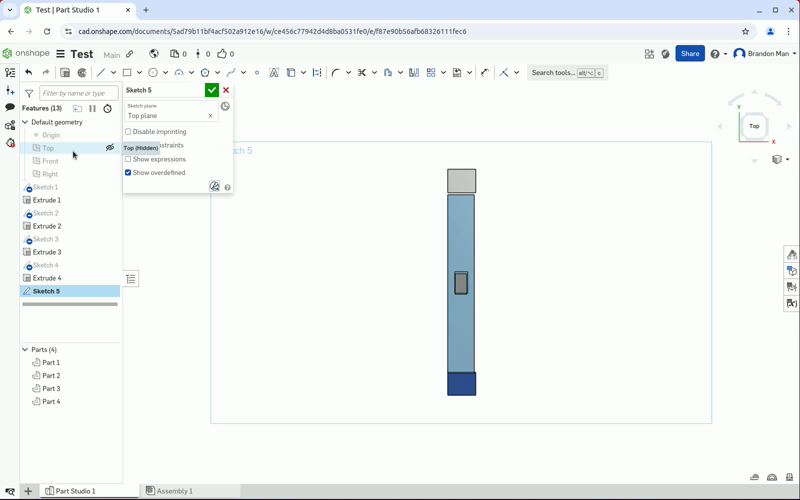
mouse_move(73, 352)
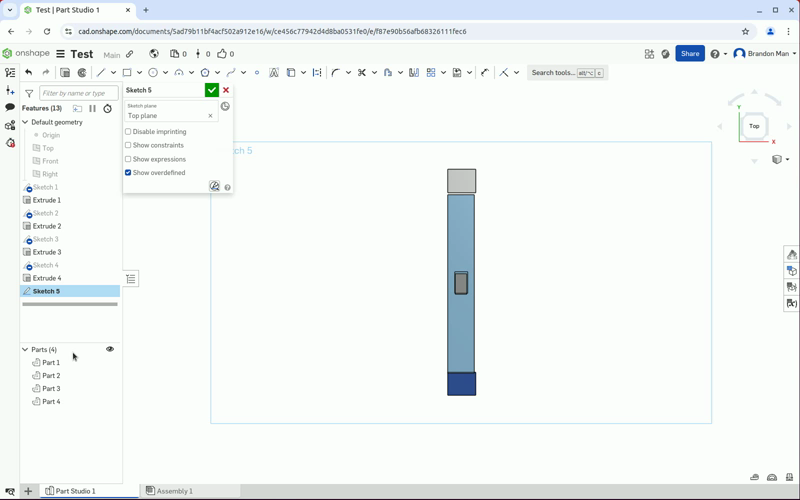
key(y)
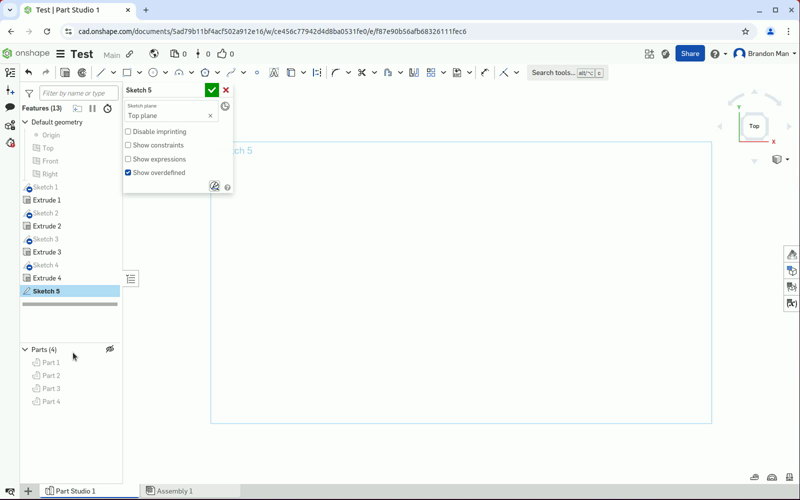
key(l)
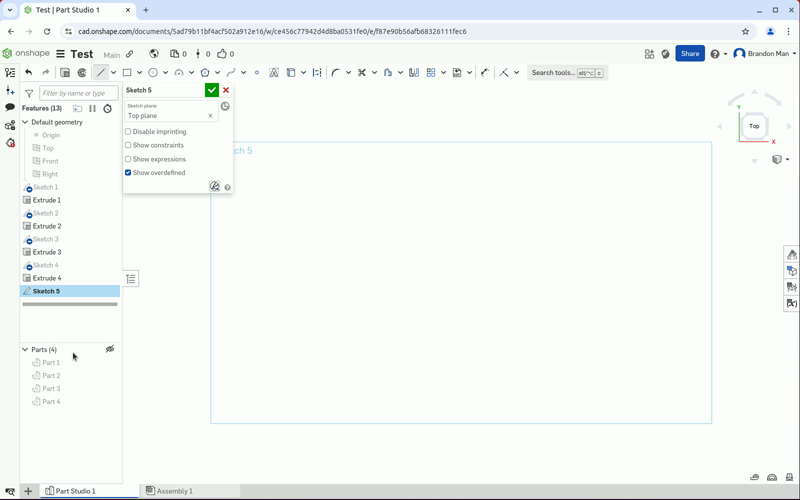
key_down(shift)
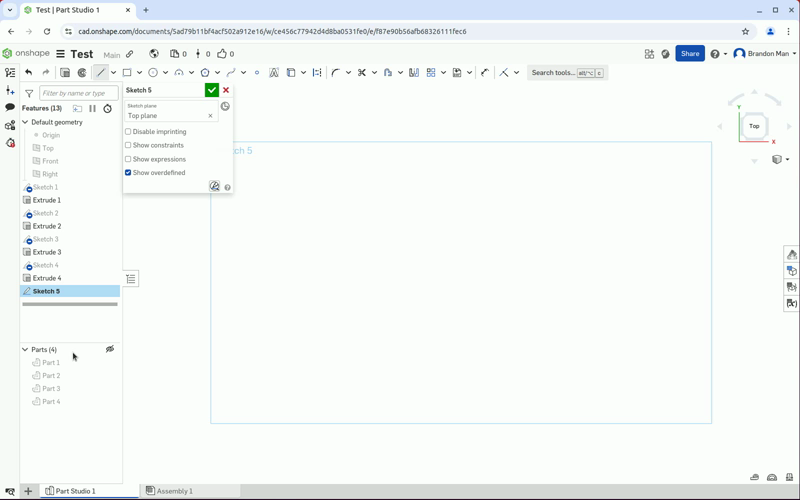
mouse_move(454, 293)
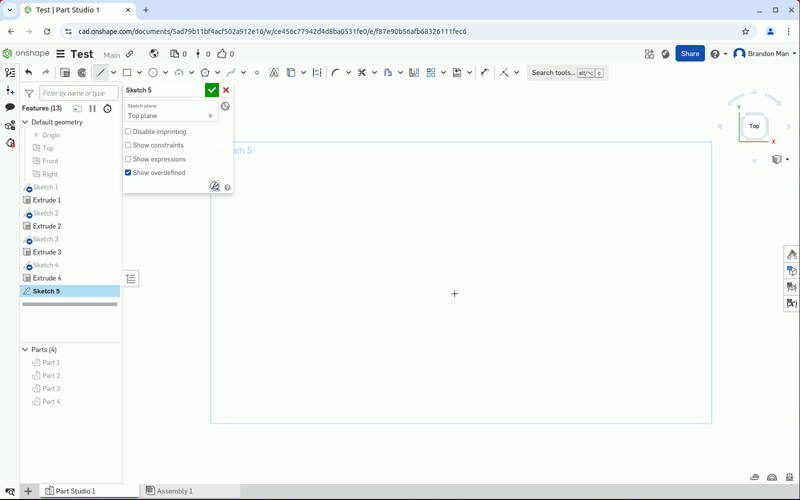
click(454, 293)
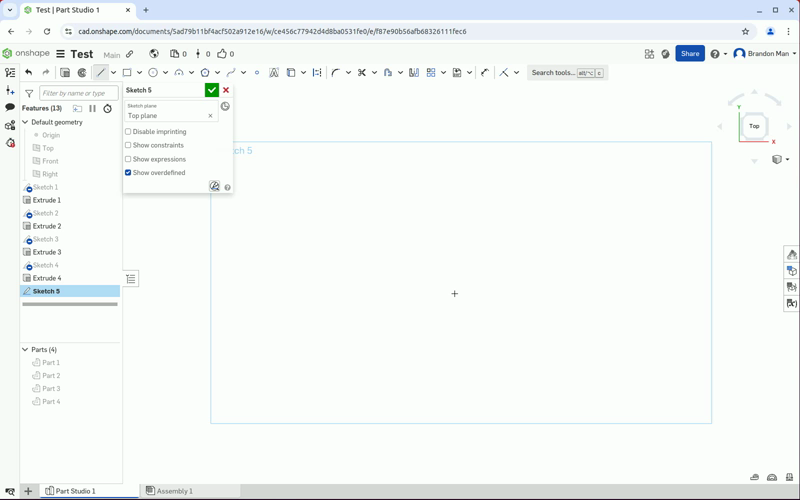
key_up(shift)
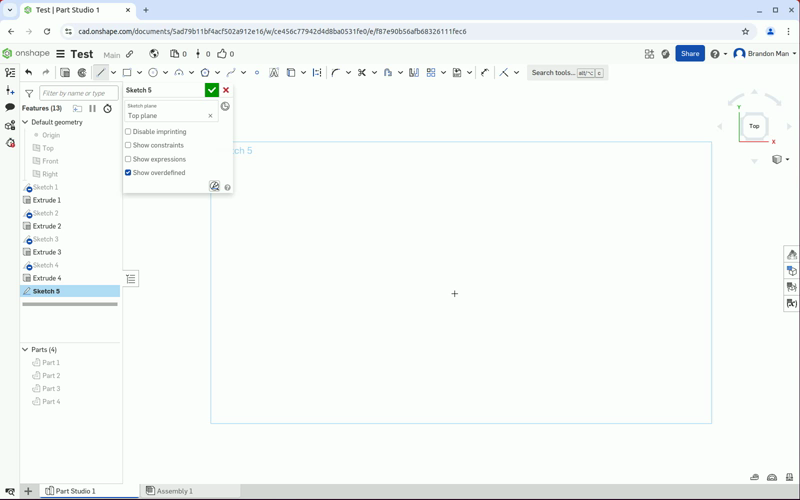
key_down(shift)
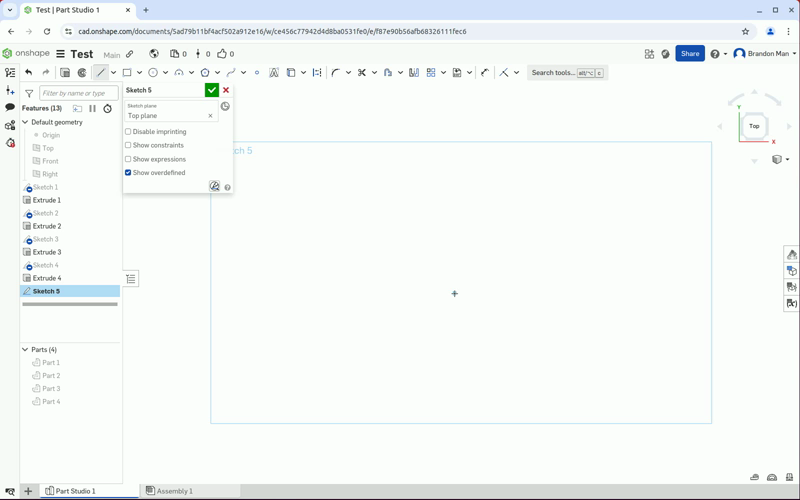
mouse_move(484, 293)
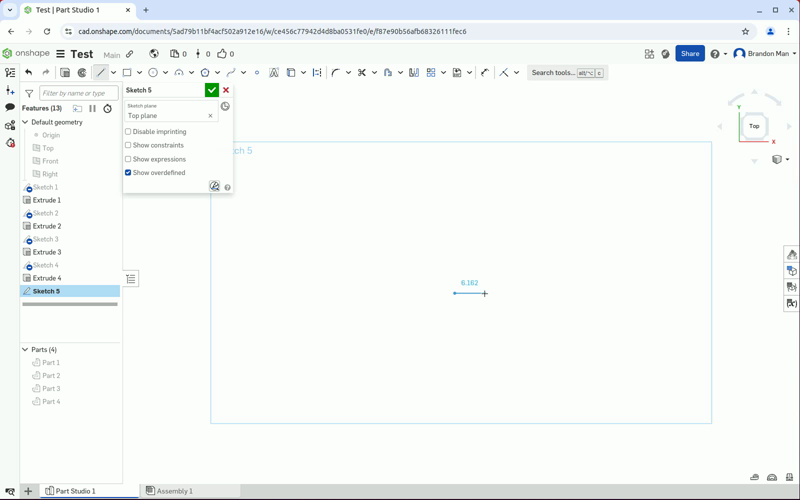
mouse_move(467, 293)
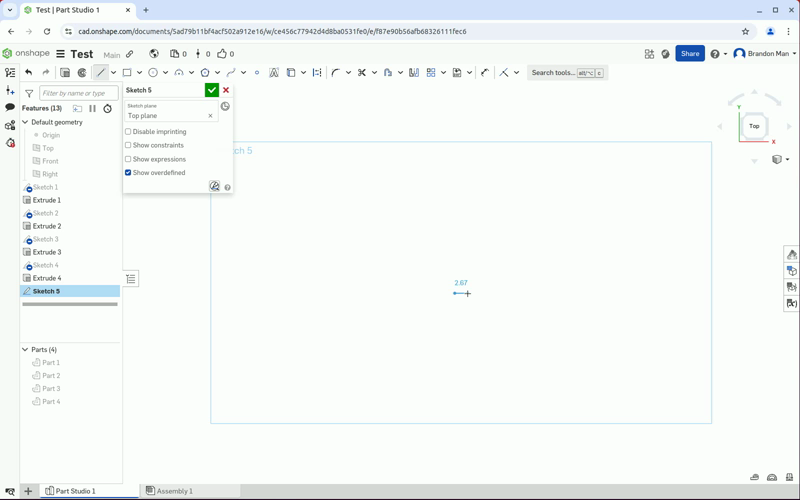
click(467, 293)
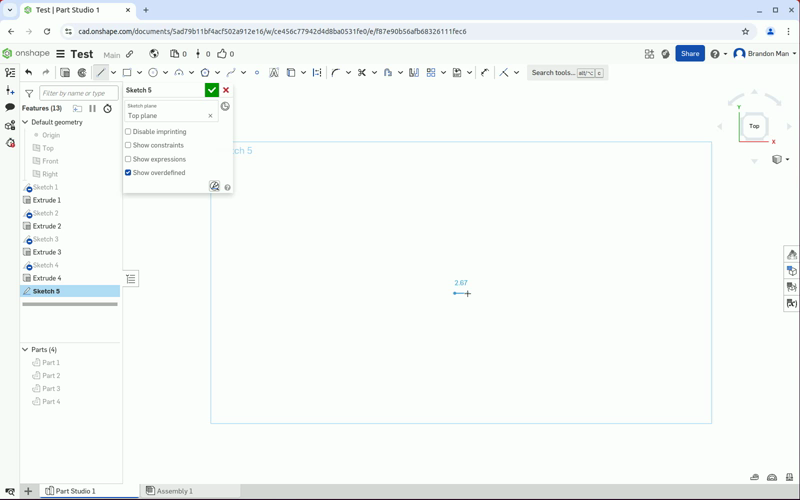
key_up(shift)
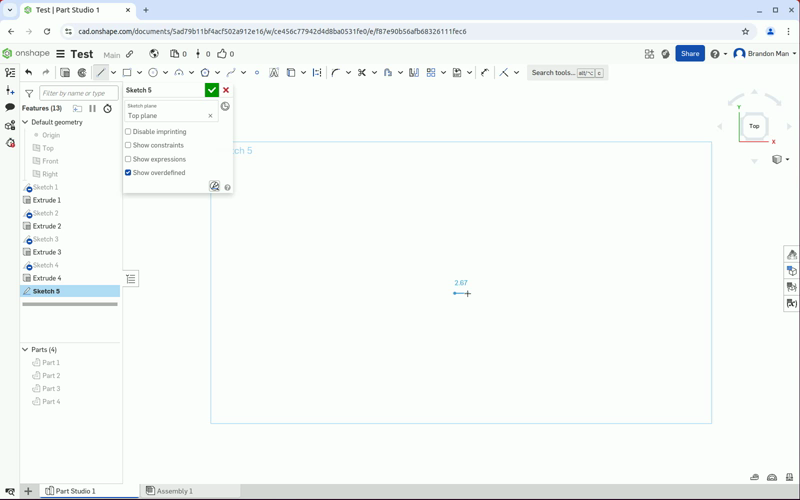
key_down(shift)
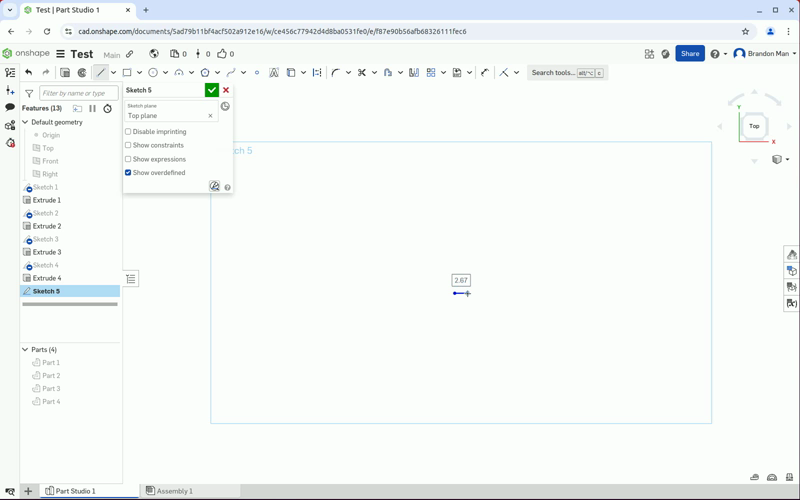
mouse_move(497, 293)
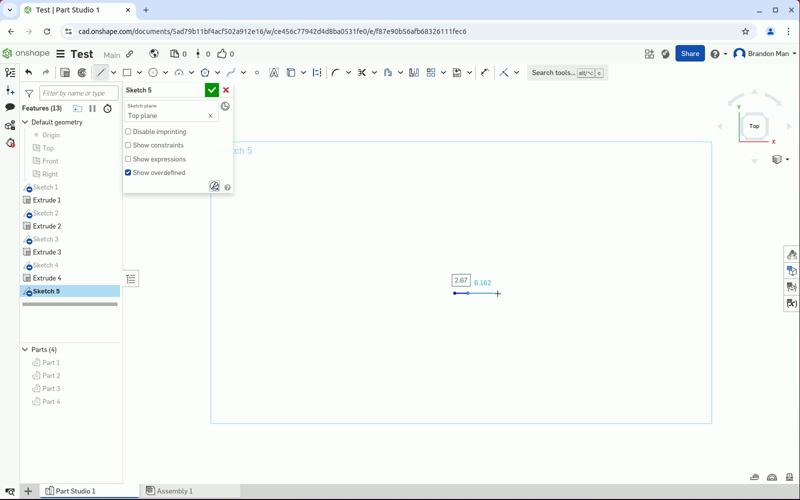
mouse_move(467, 271)
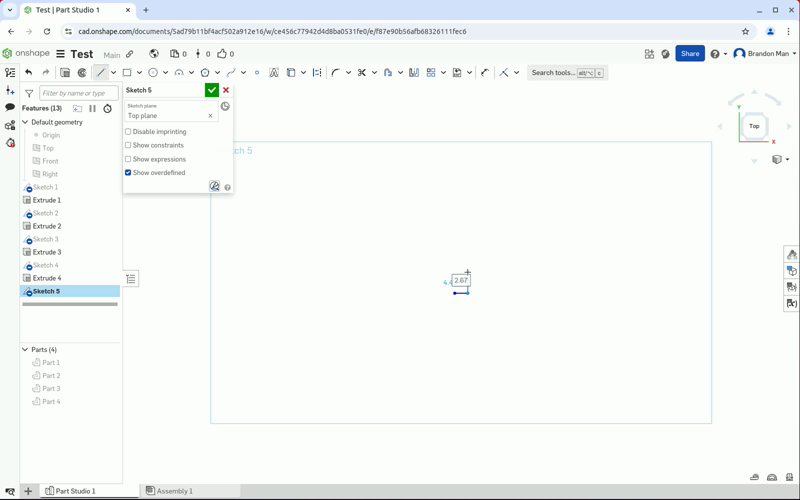
click(467, 271)
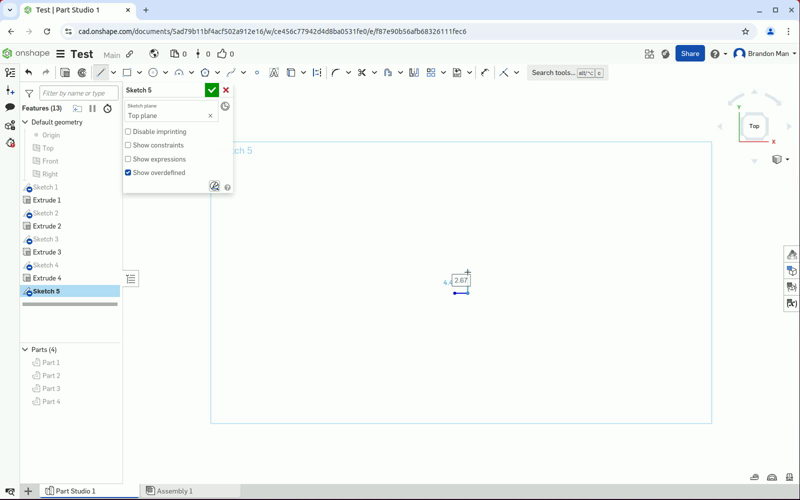
key_up(shift)
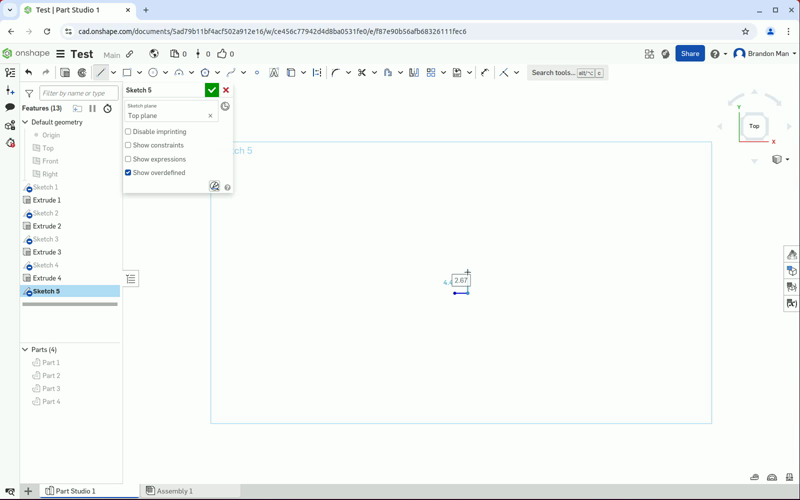
key_down(shift)
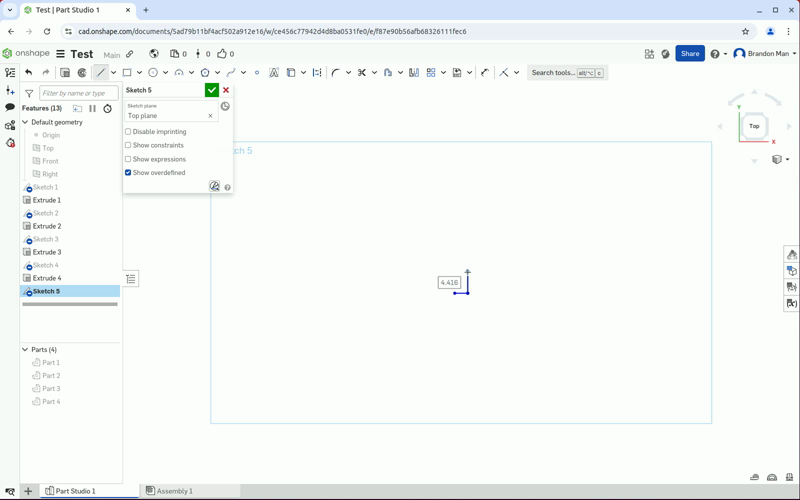
mouse_move(497, 271)
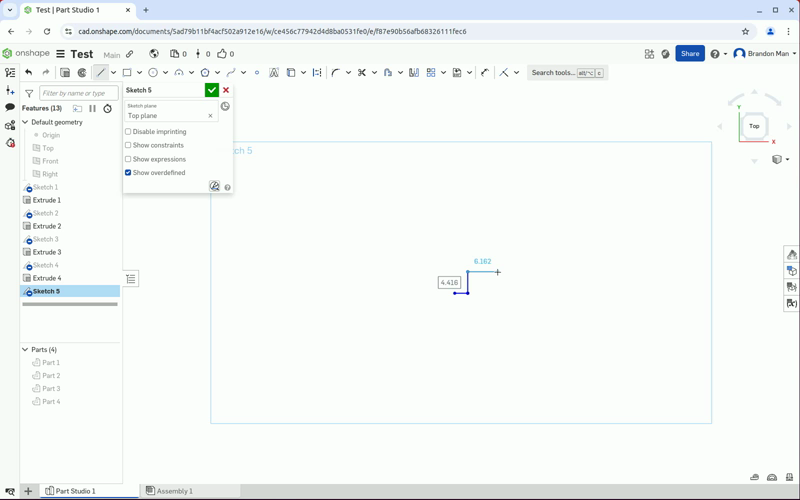
mouse_move(454, 271)
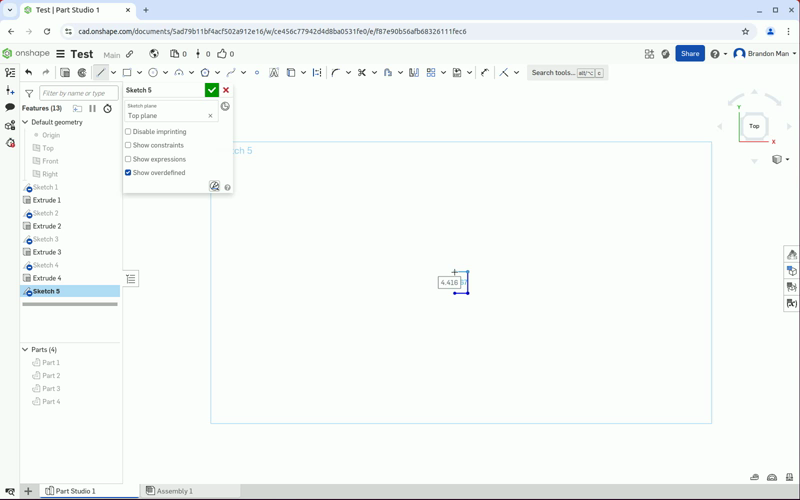
click(454, 271)
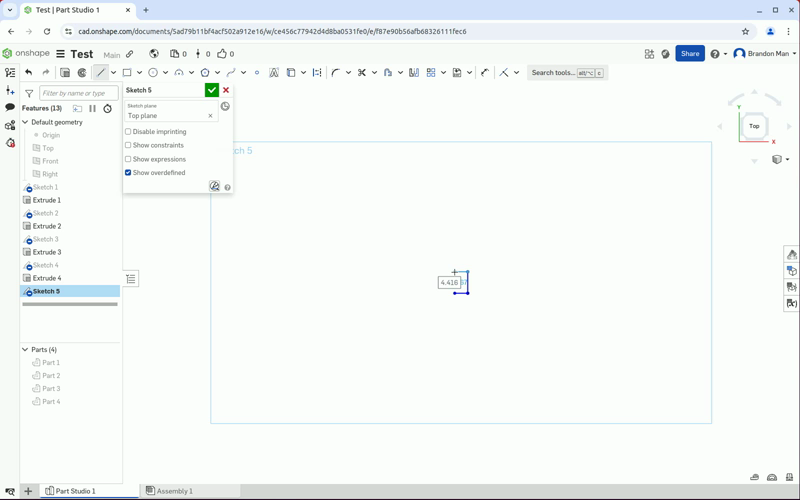
key_up(shift)
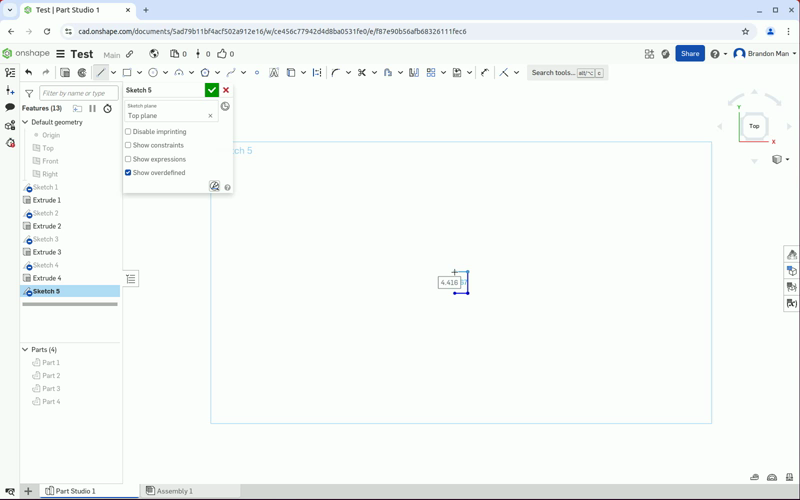
mouse_move(484, 271)
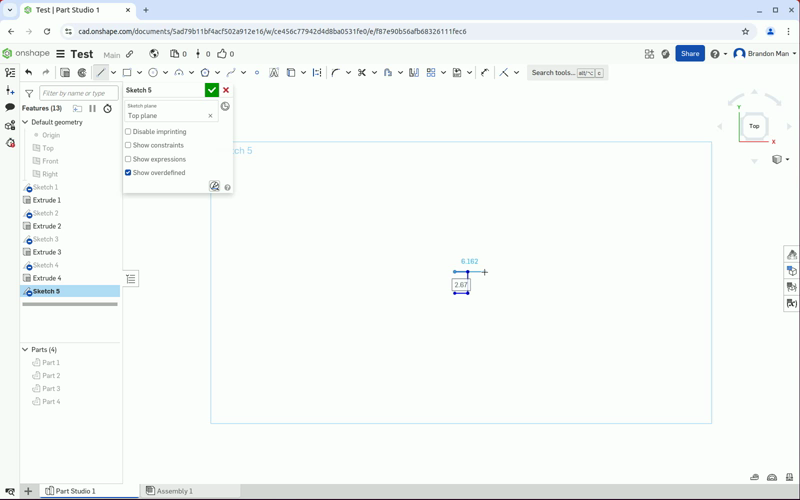
key_down(shift)
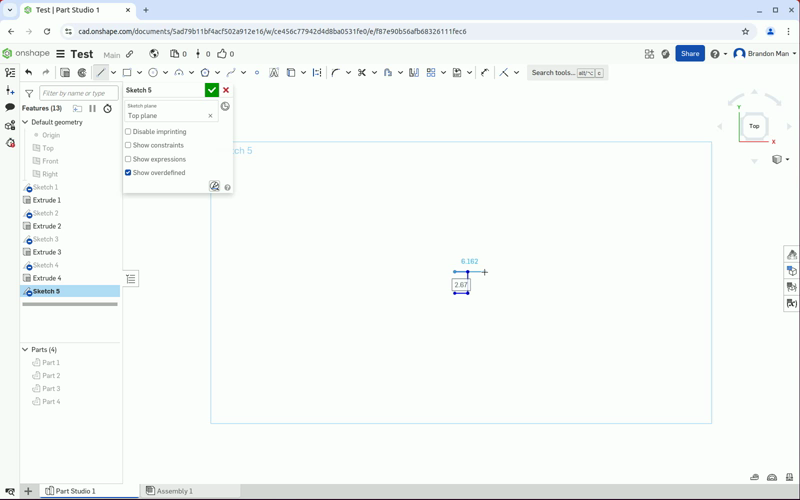
mouse_move(454, 293)
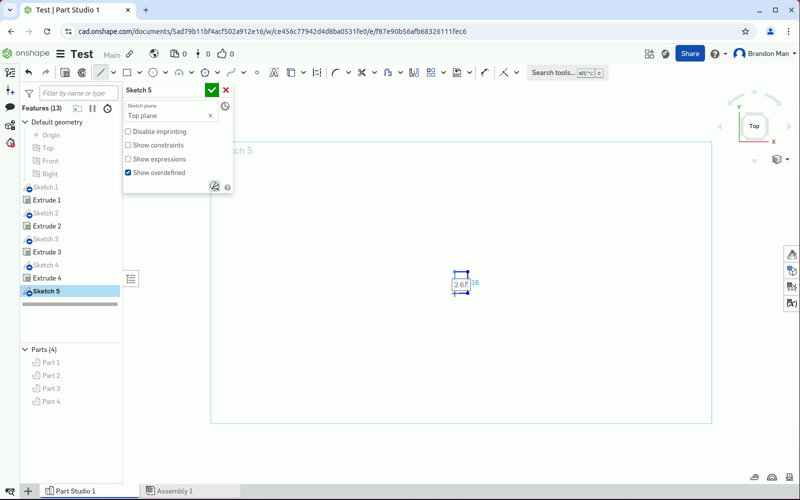
key_up(shift)
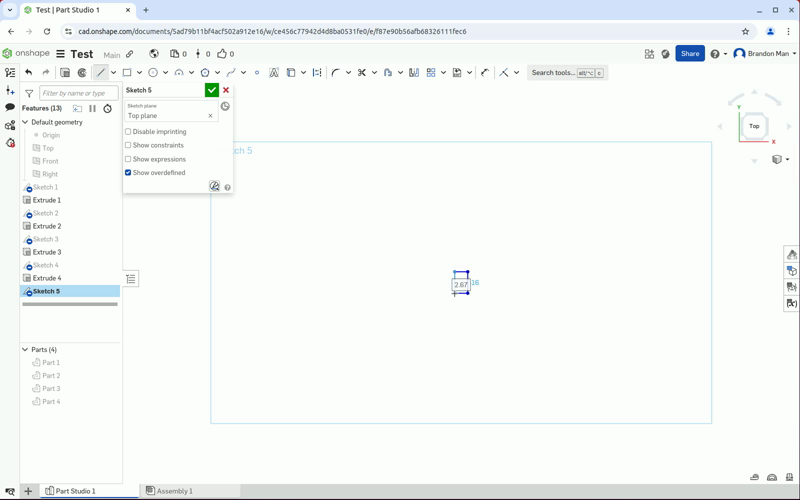
click(454, 293)
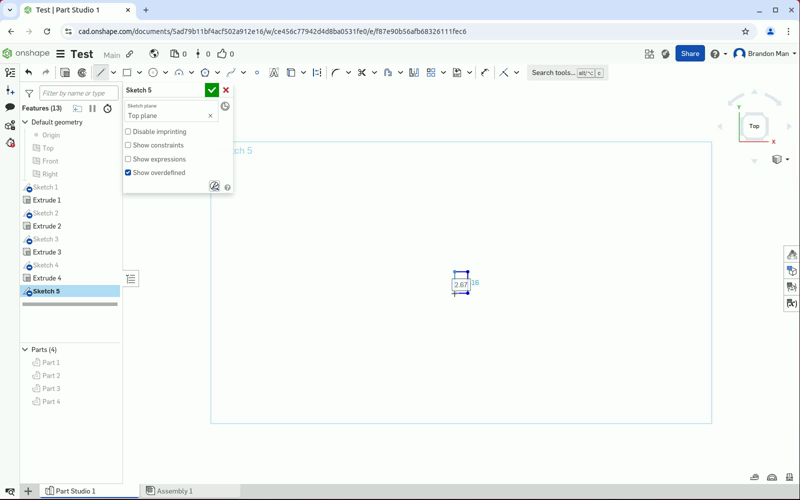
key(esc)
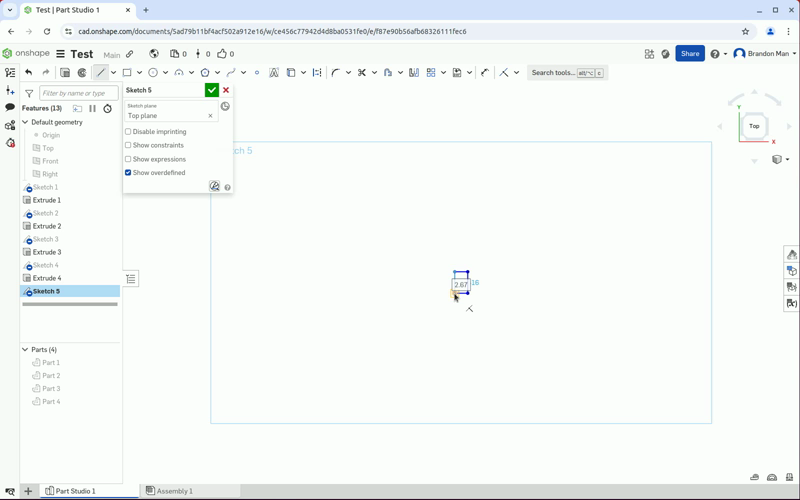
mouse_move(461, 285)
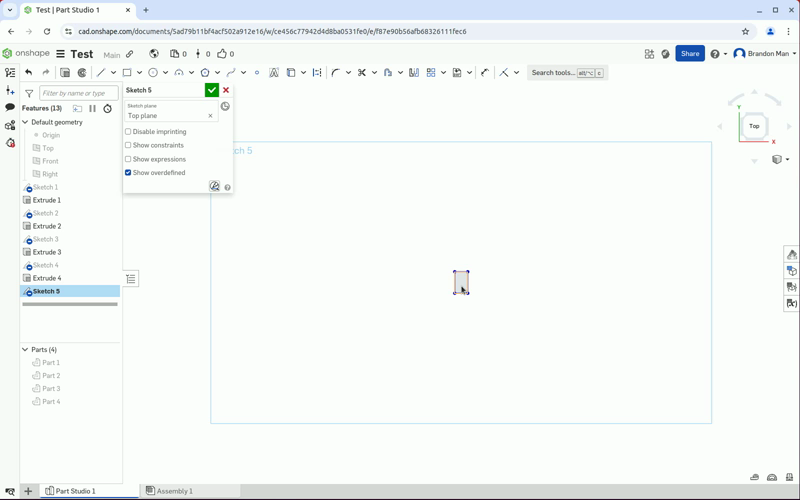
scroll(6)
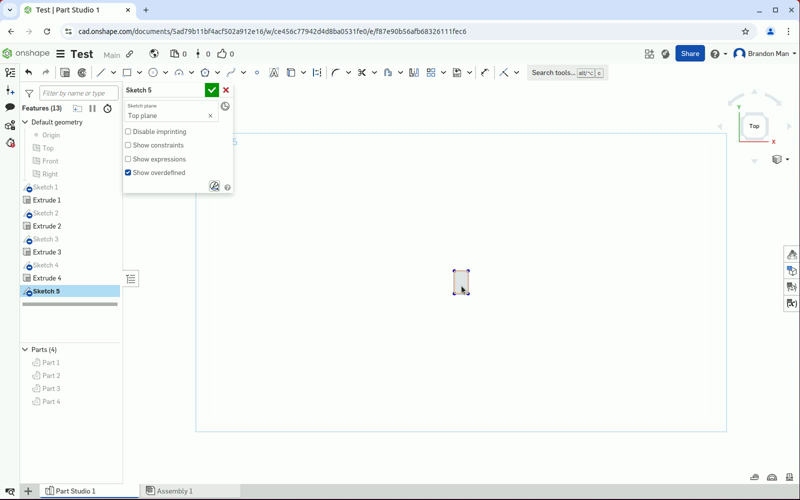
scroll(6)
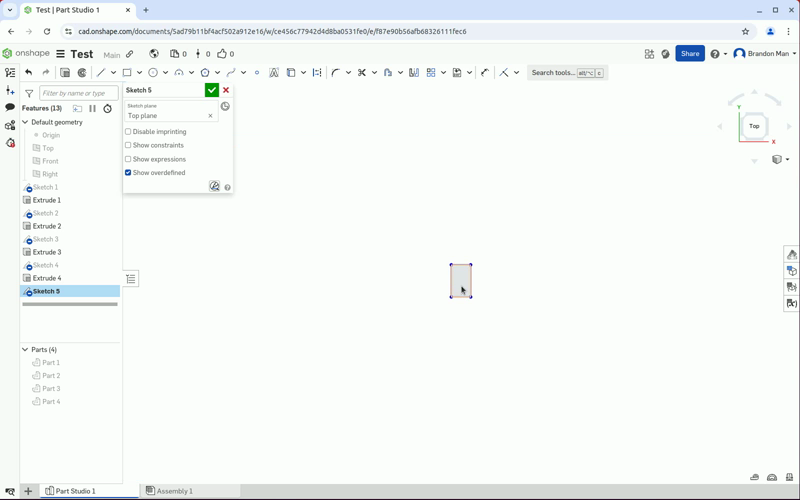
scroll(6)
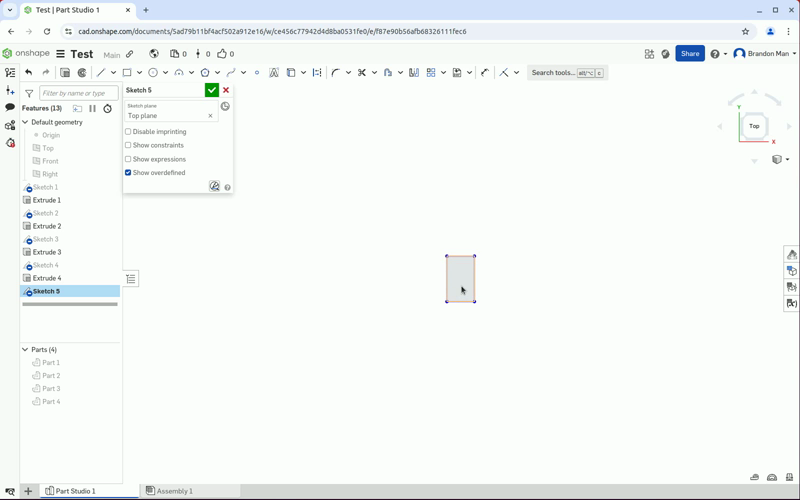
scroll(6)
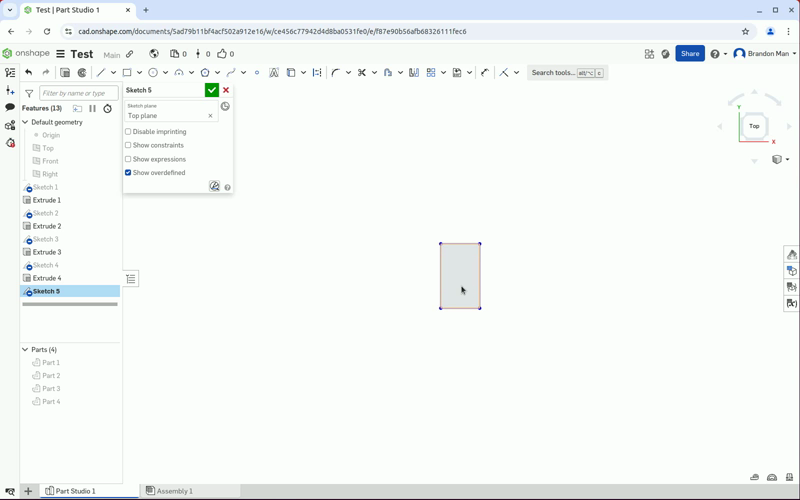
scroll(6)
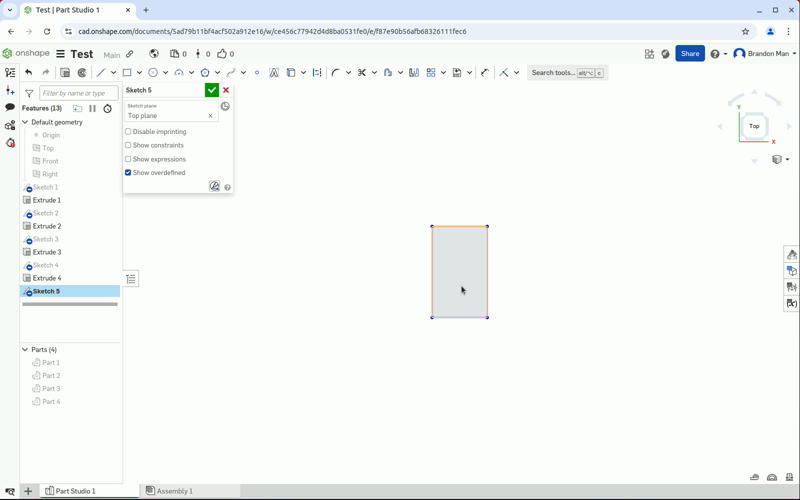
scroll(6)
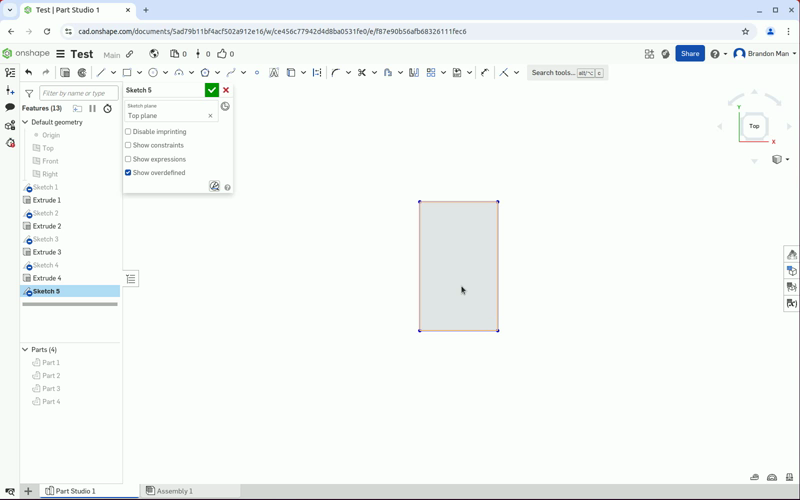
scroll(6)
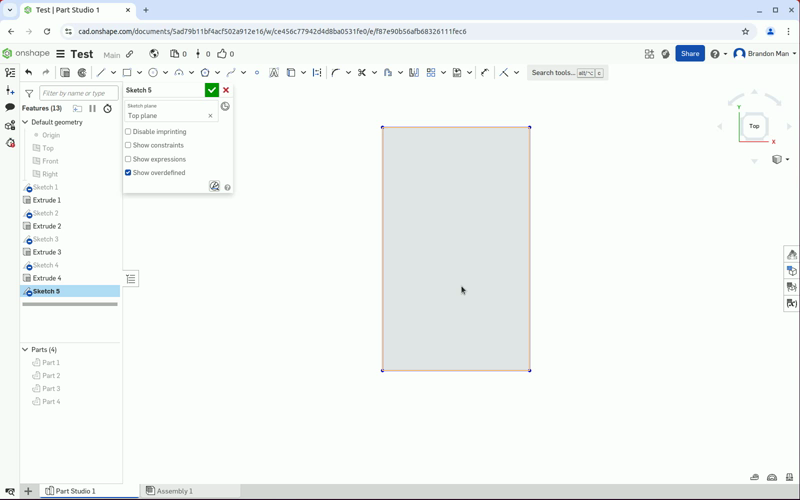
click(461, 285)
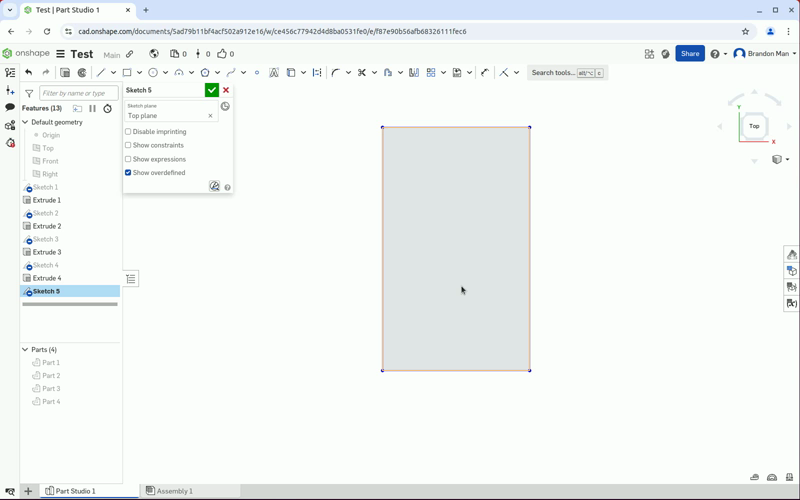
scroll(-6)
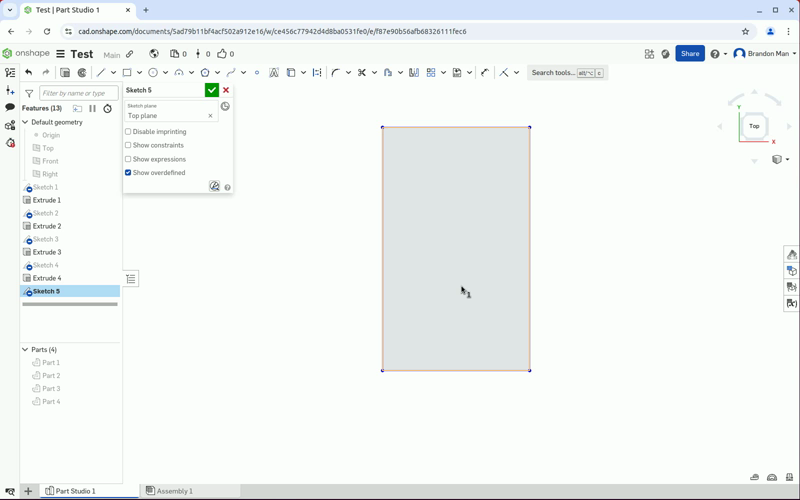
scroll(-6)
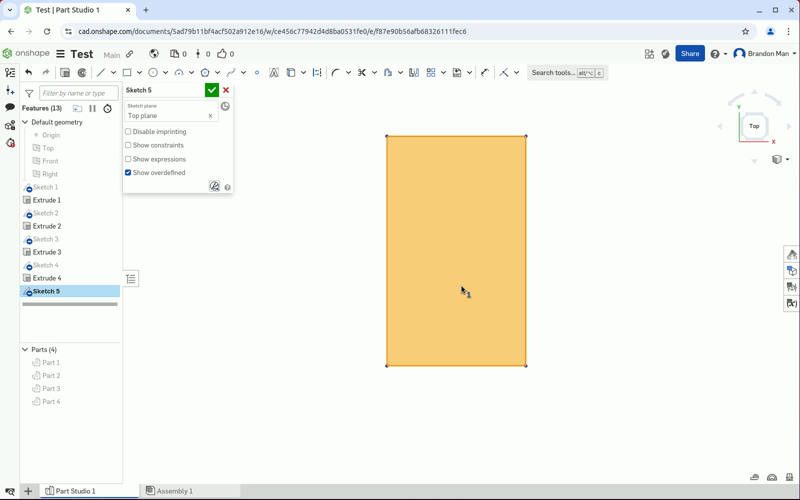
scroll(-6)
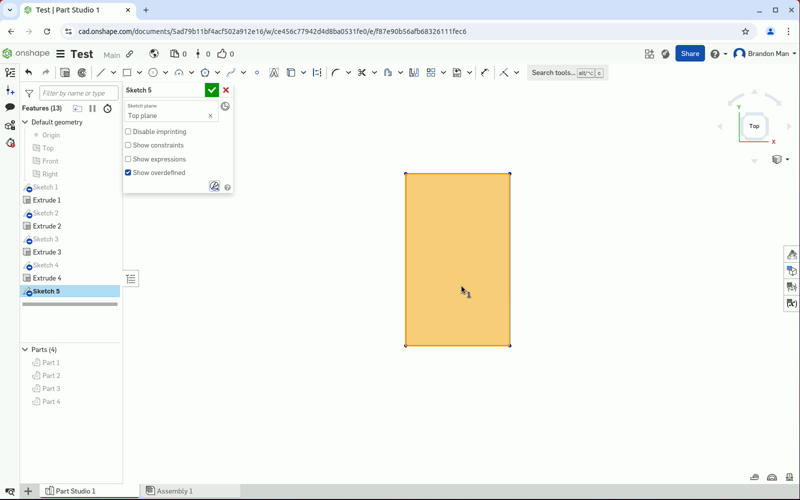
scroll(-6)
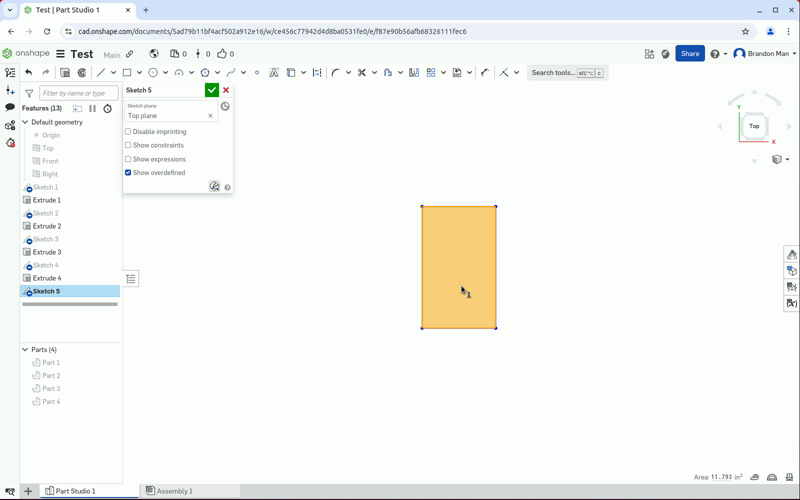
scroll(-6)
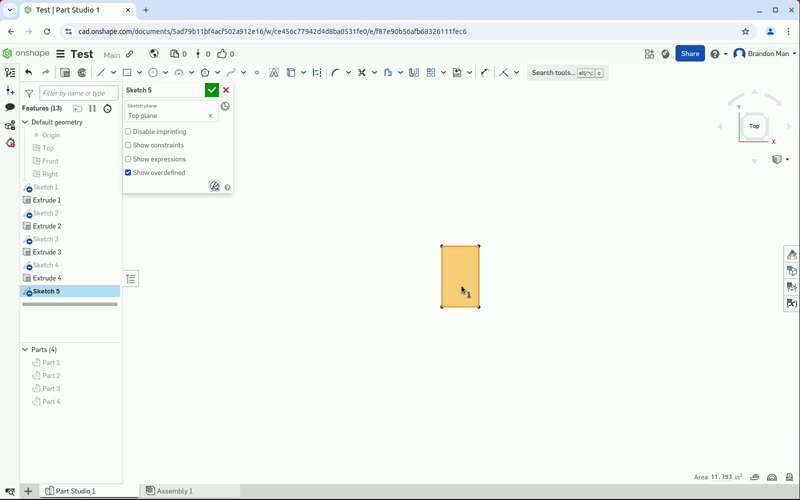
scroll(-6)
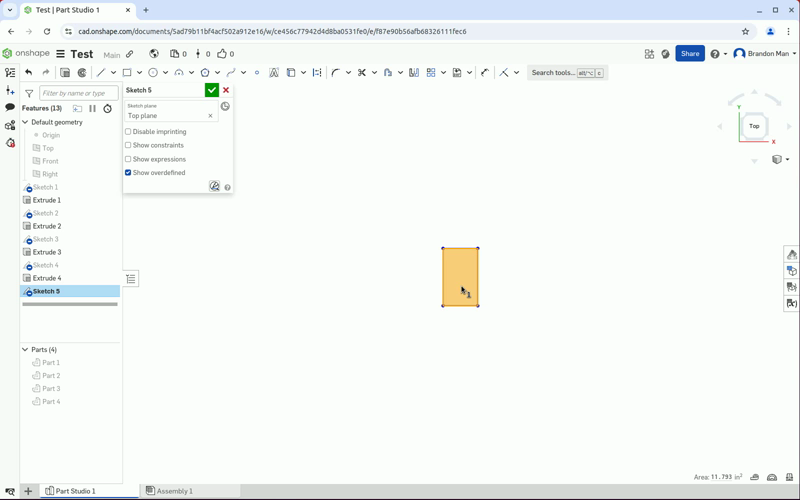
scroll(-6)
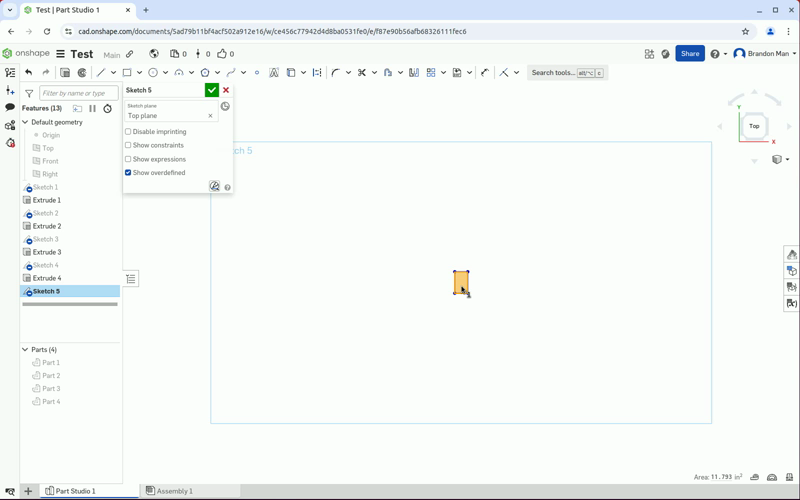
mouse_move(73, 352)
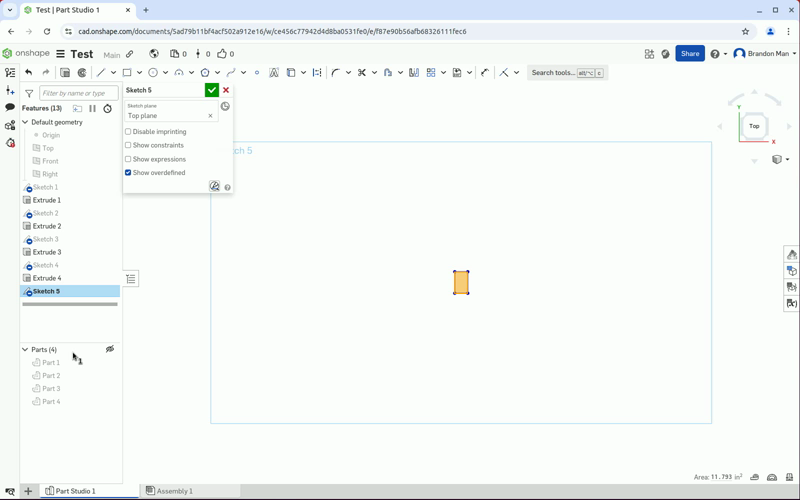
key(shift+y)
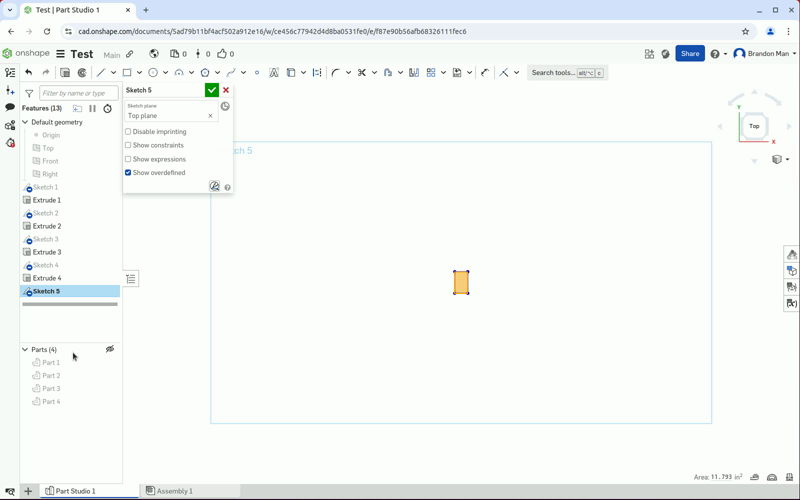
key(shift+e)
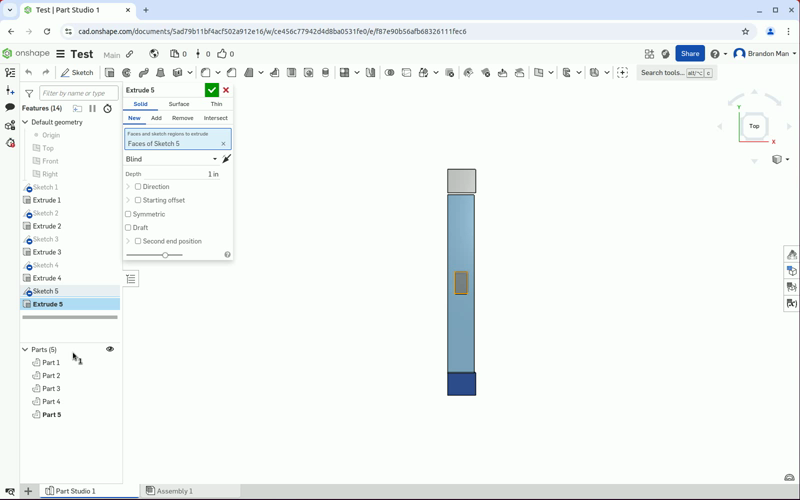
mouse_move(143, 106)
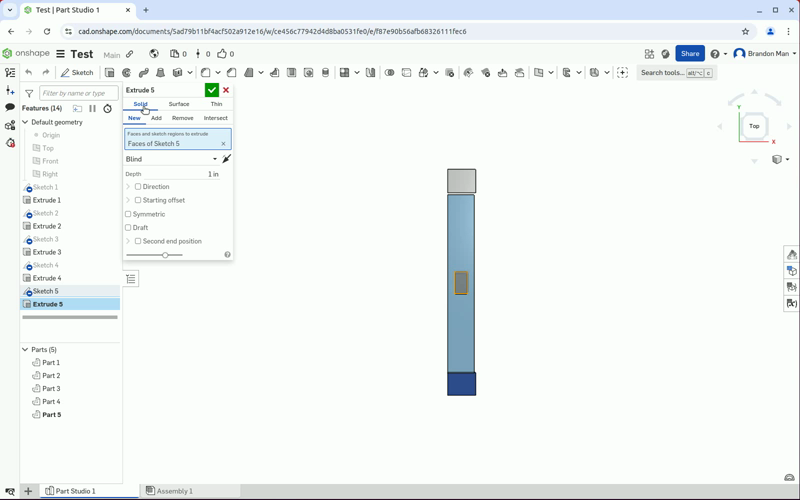
click(143, 106)
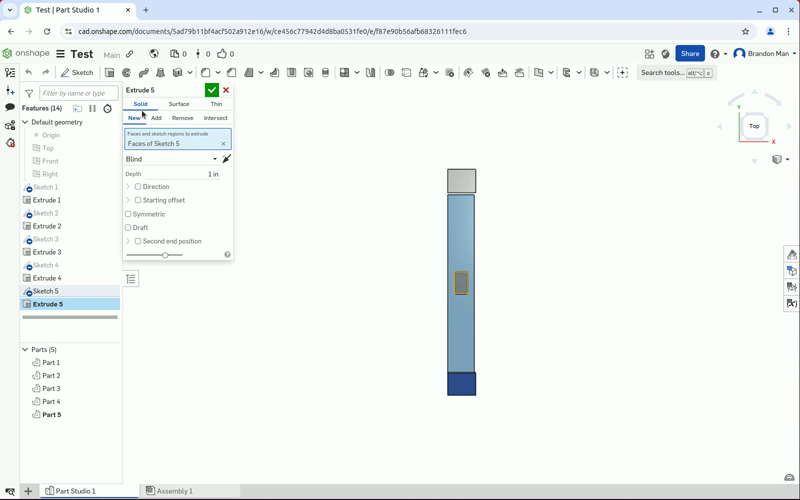
mouse_move(137, 120)
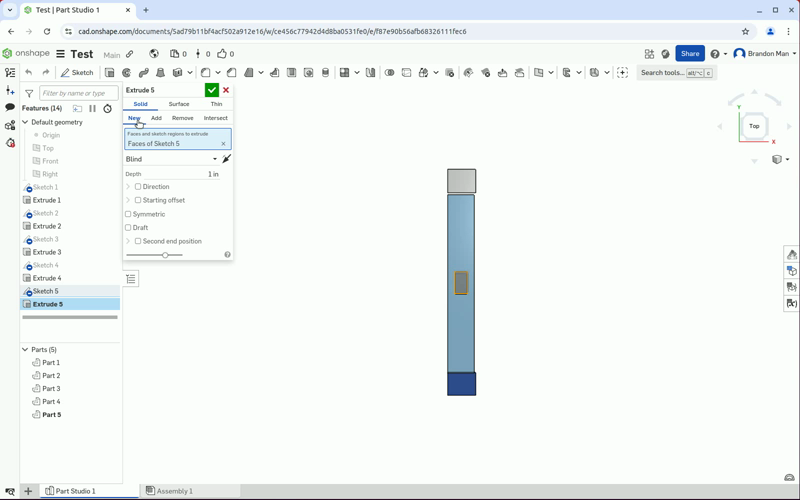
click(137, 120)
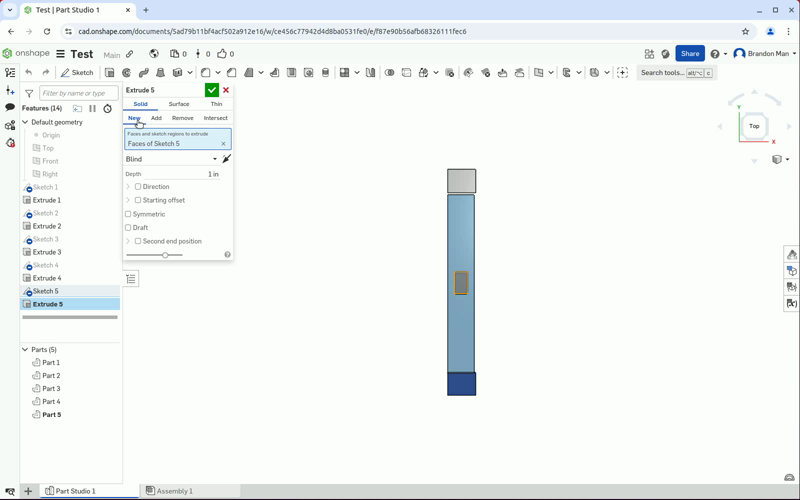
key(tab, 4)
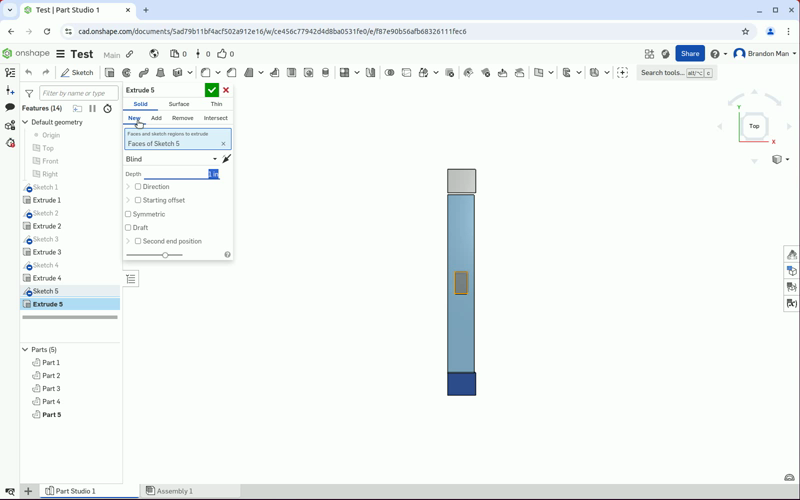
text(8.666)
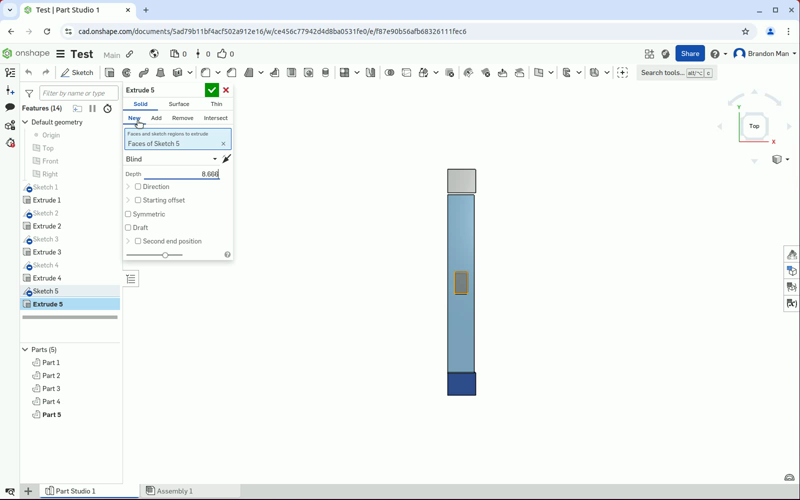
key(enter)
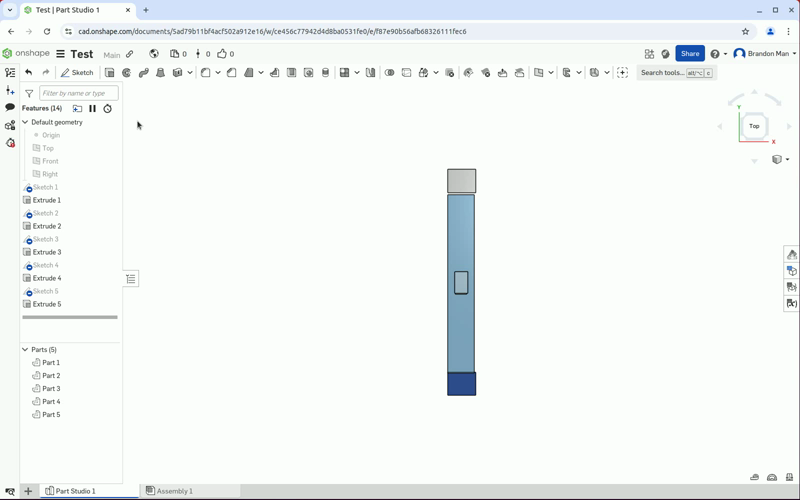
key(shift+h)
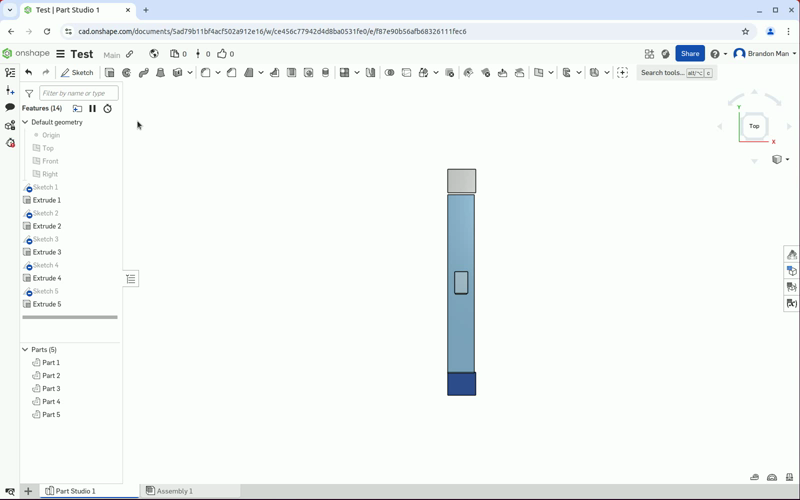
key(shift+h)
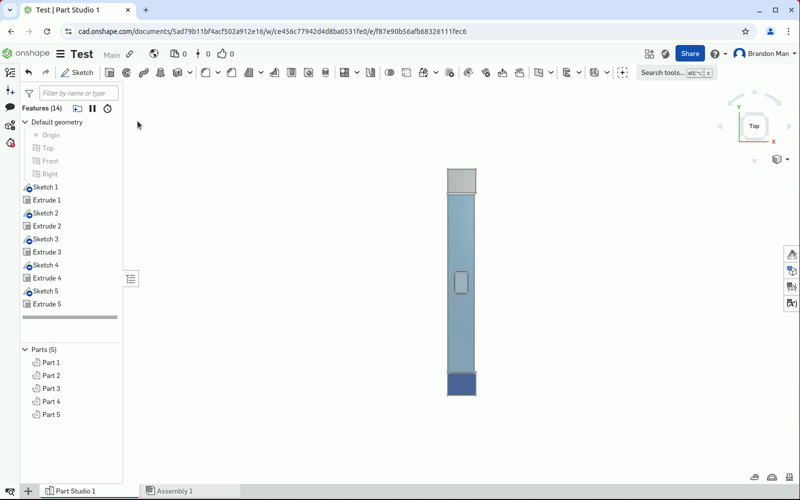
key(shift+7)
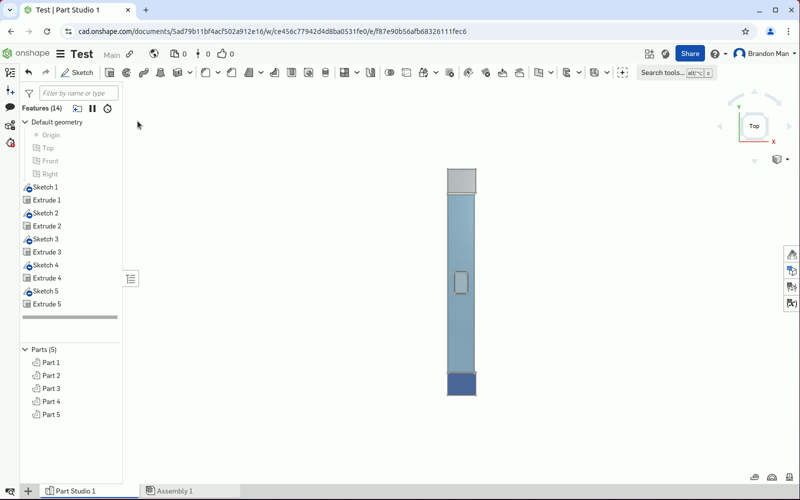
key(up, 3)
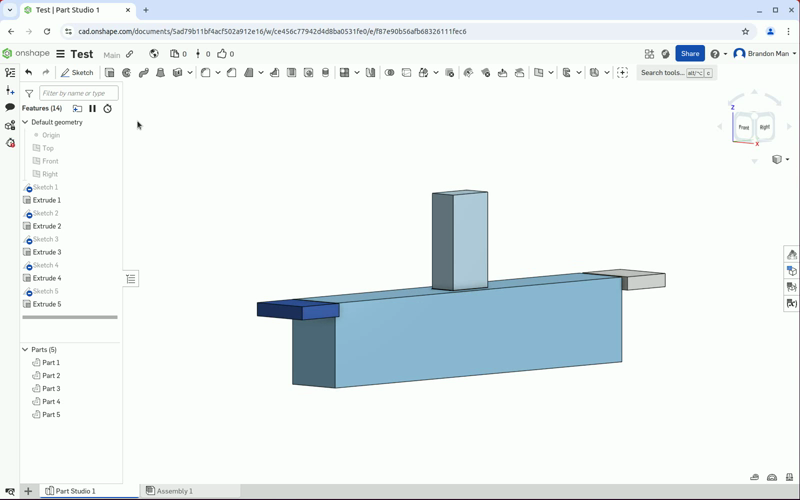
key(left, 3)
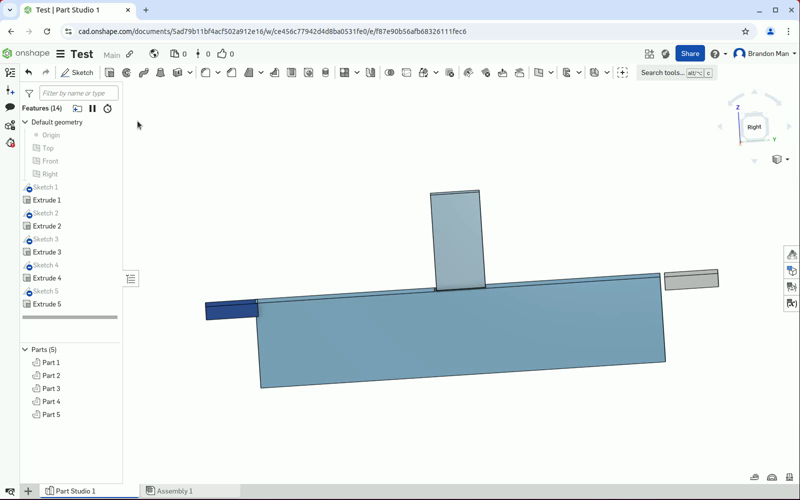
key(right, 3)
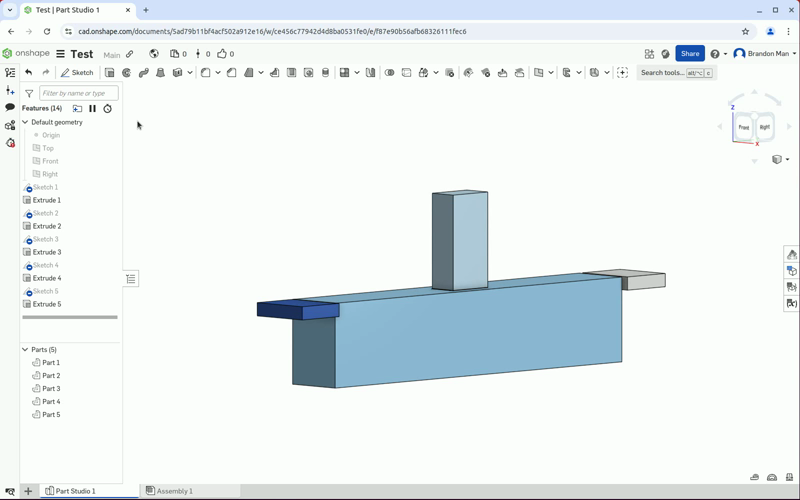
key(down, 3)
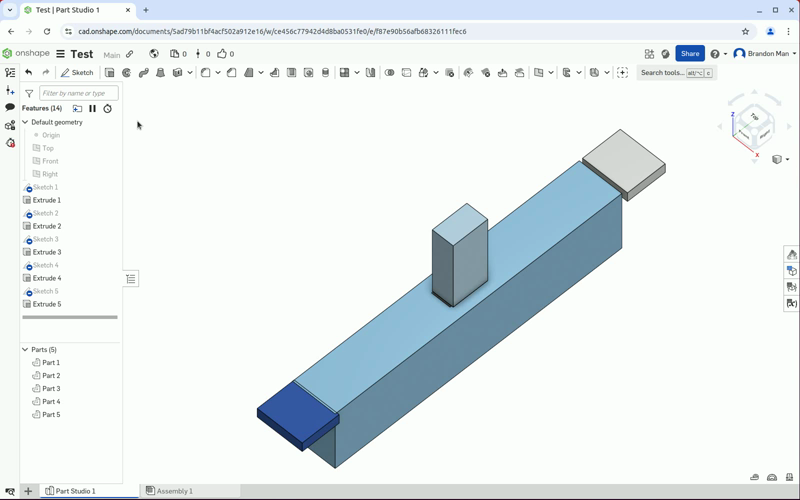
mouse_move(73, 189)
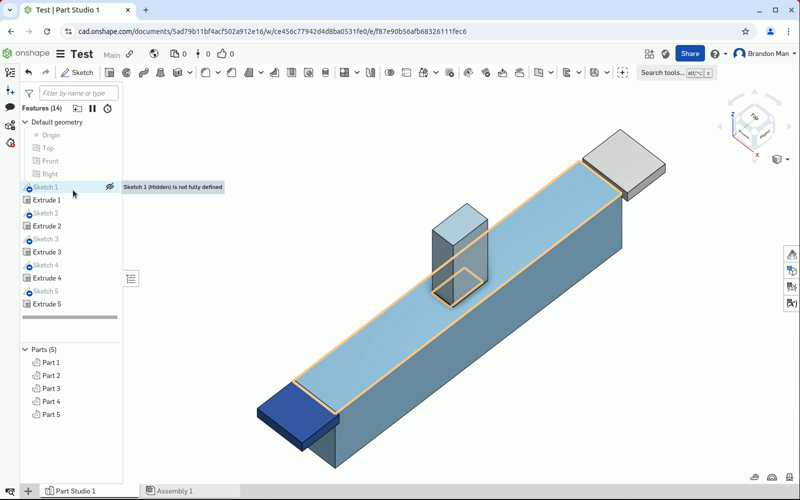
click(73, 189)